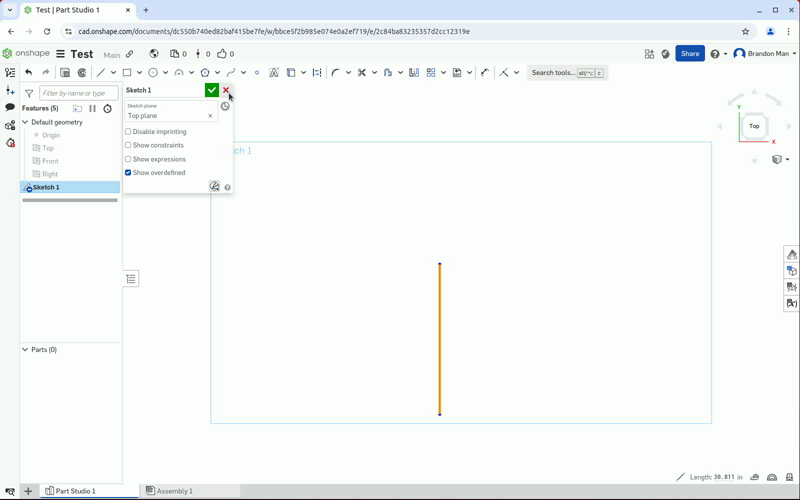
key(shift+h)
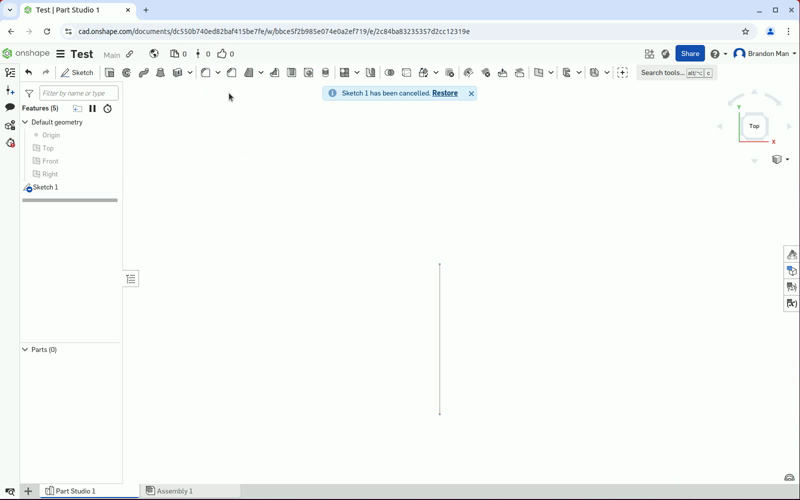
key(shift+s)
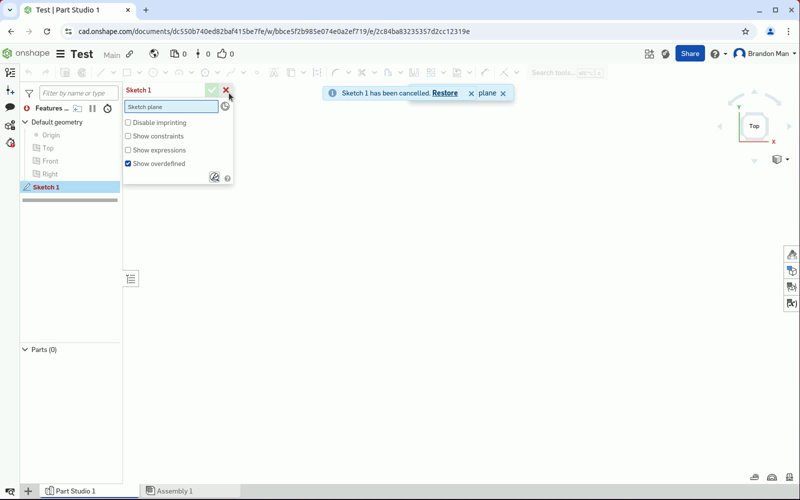
mouse_move(73, 150)
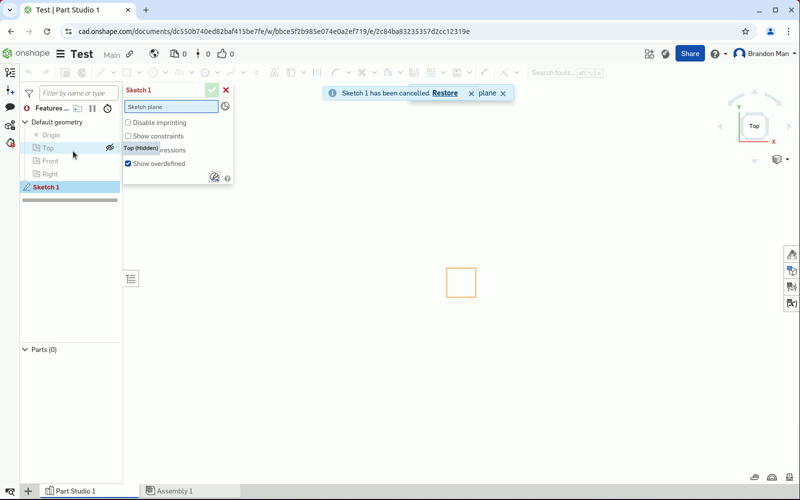
click(73, 150)
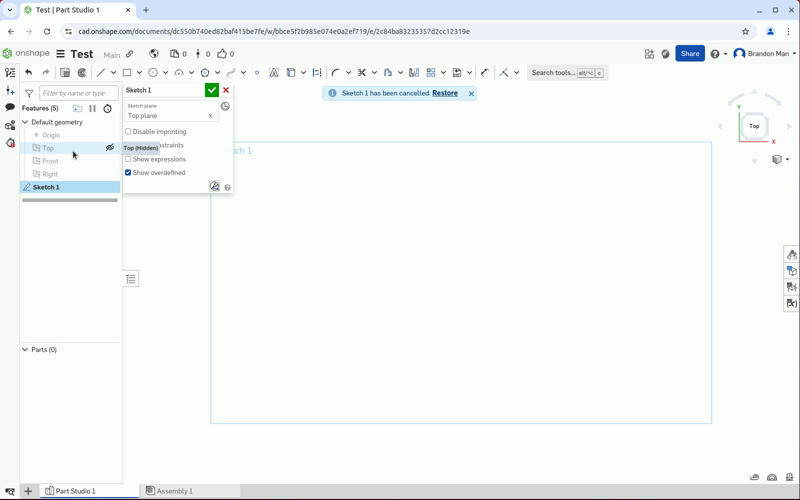
mouse_move(73, 352)
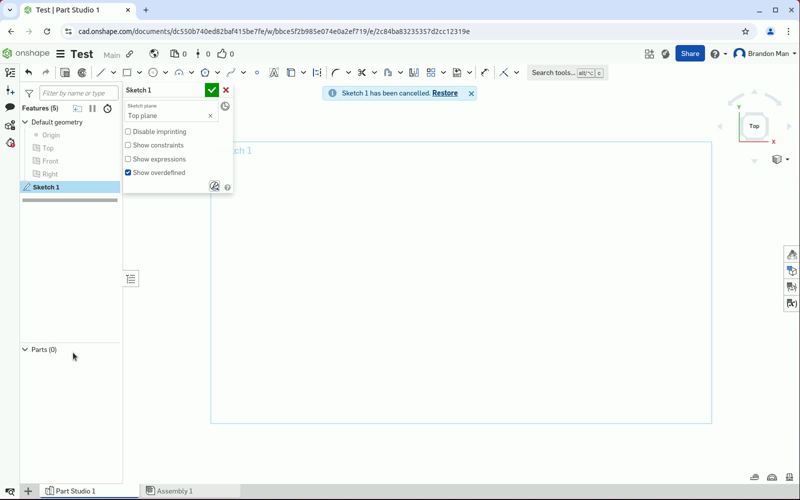
key(y)
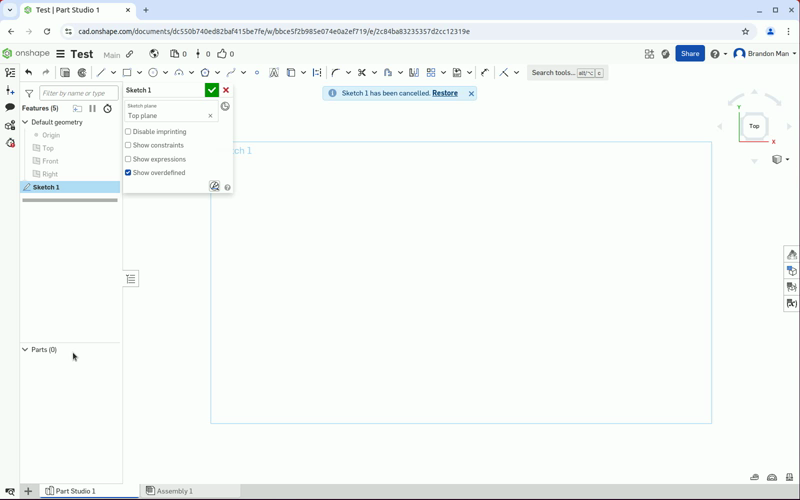
key(l)
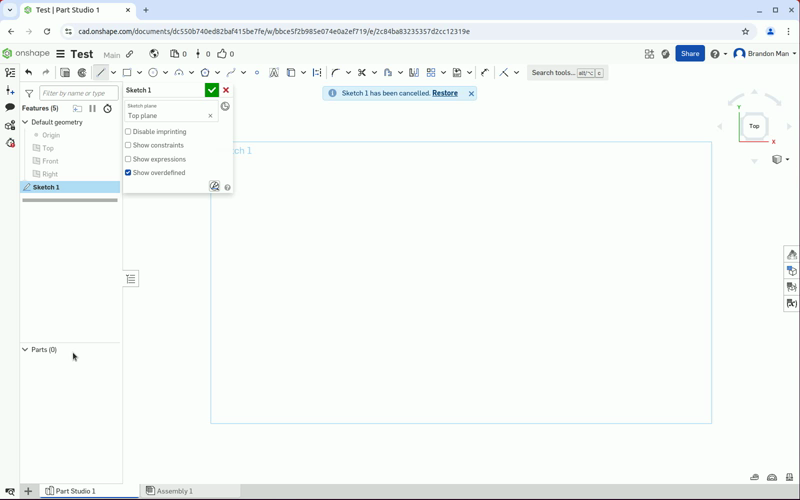
key_down(shift)
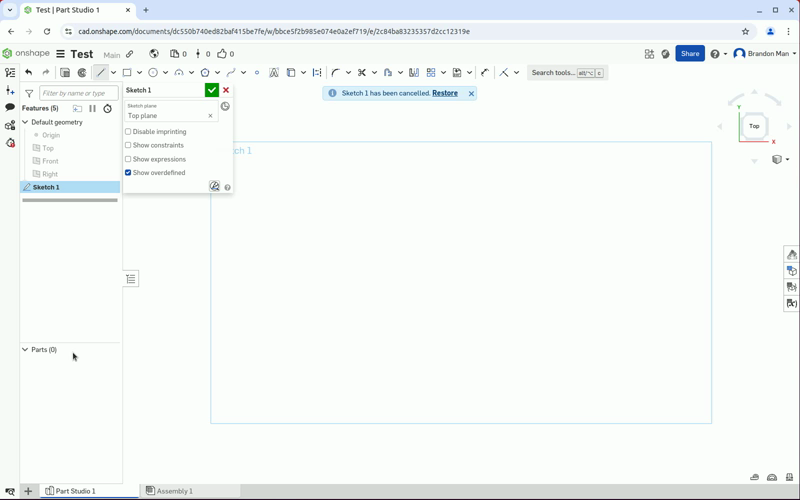
mouse_move(355, 345)
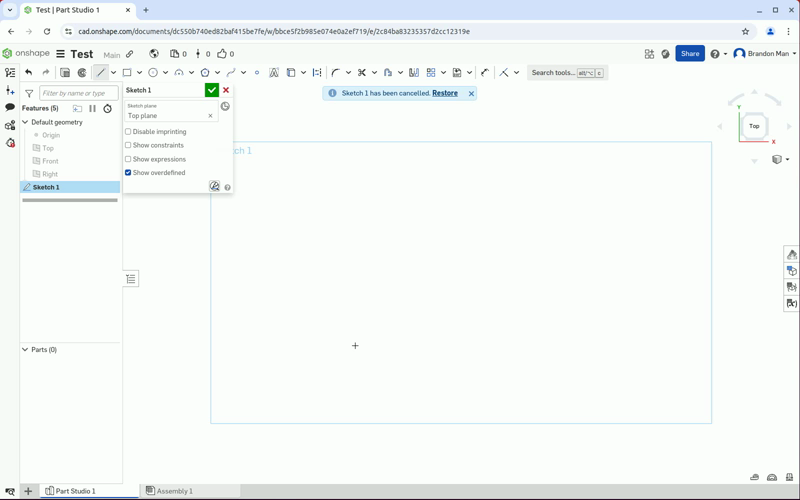
click(355, 345)
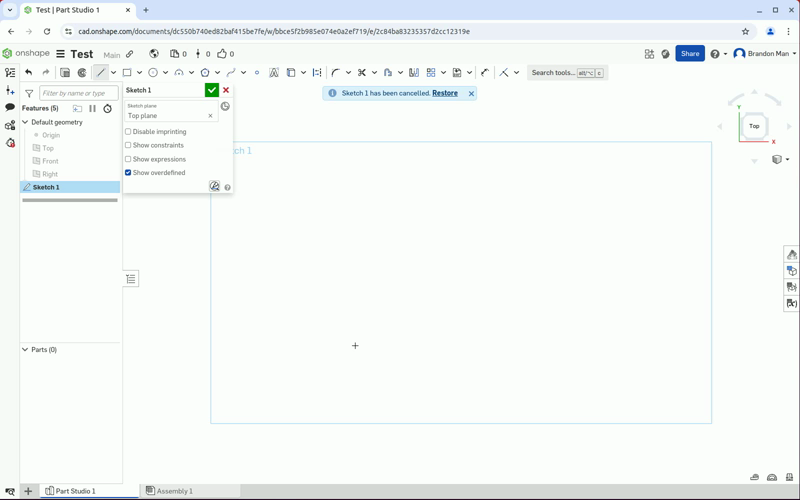
key_up(shift)
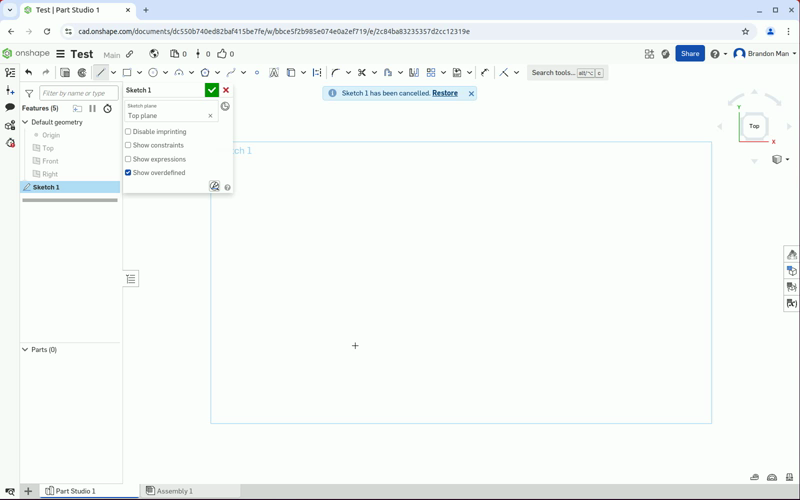
key_down(shift)
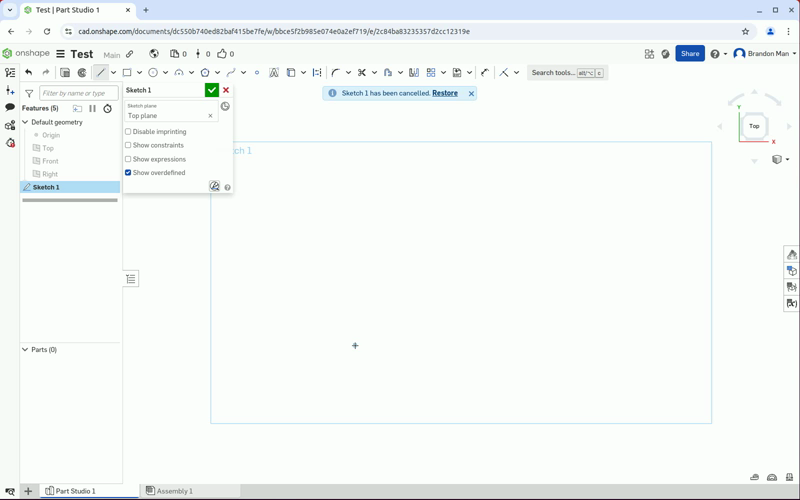
mouse_move(572, 345)
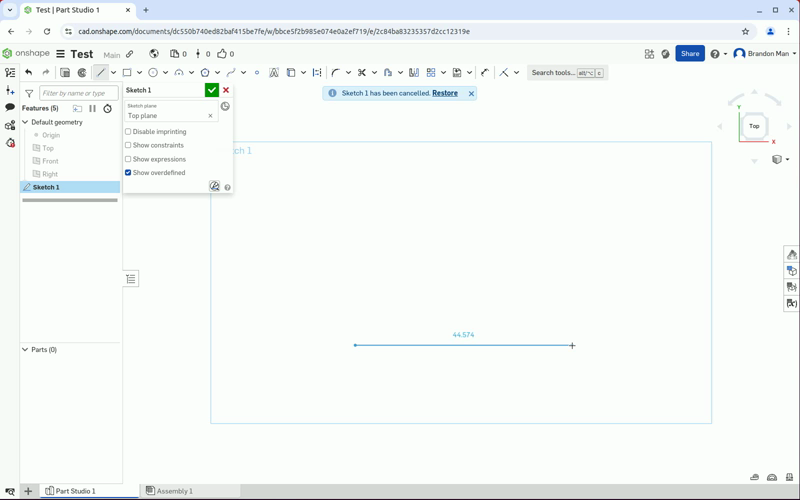
click(572, 345)
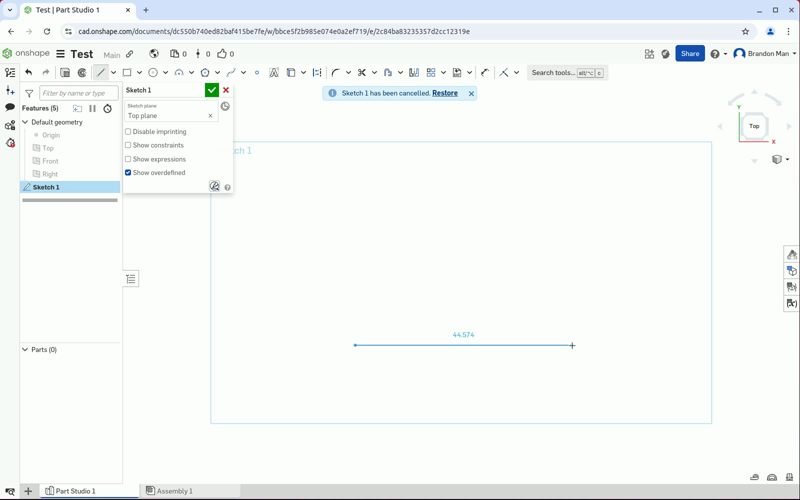
key_up(shift)
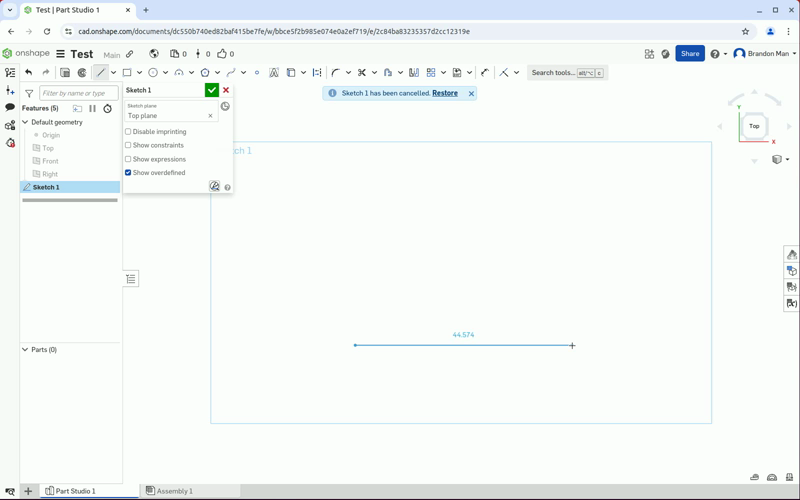
key_down(shift)
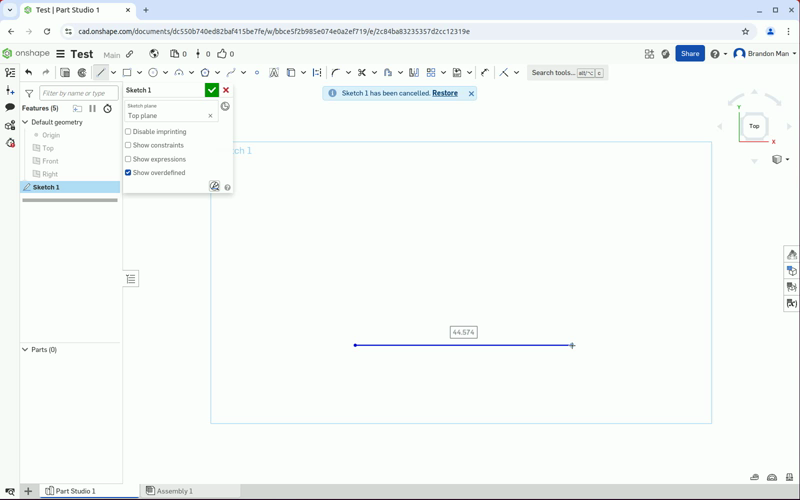
mouse_move(572, 226)
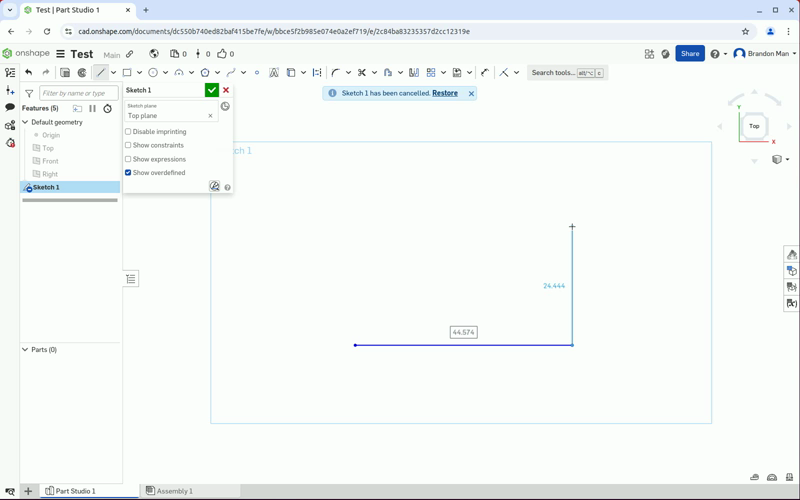
click(572, 226)
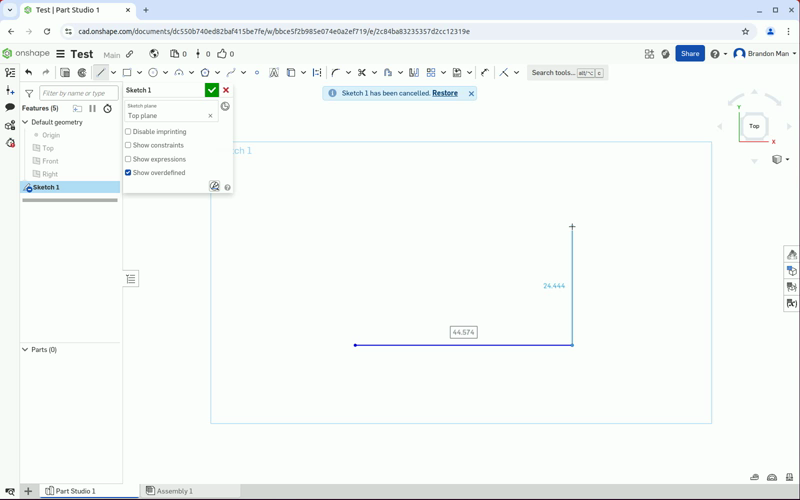
key_up(shift)
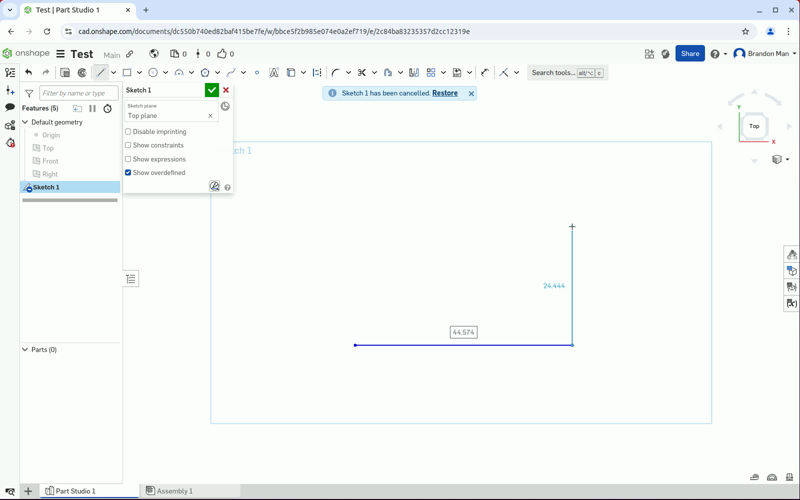
key_down(shift)
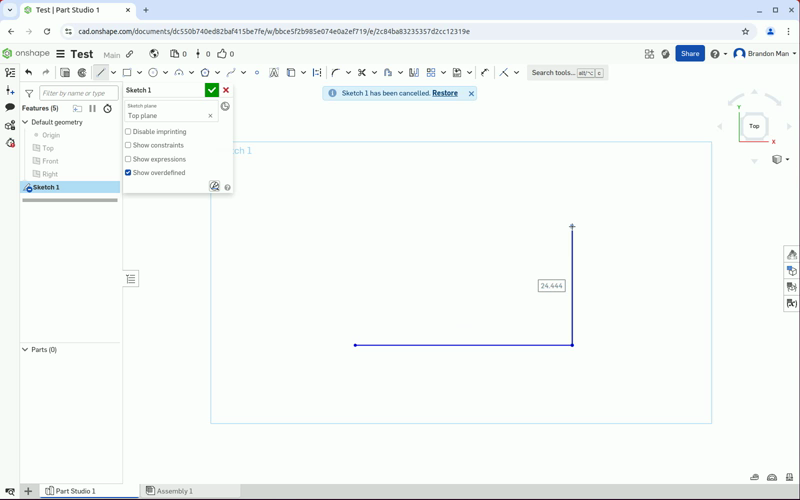
mouse_move(355, 226)
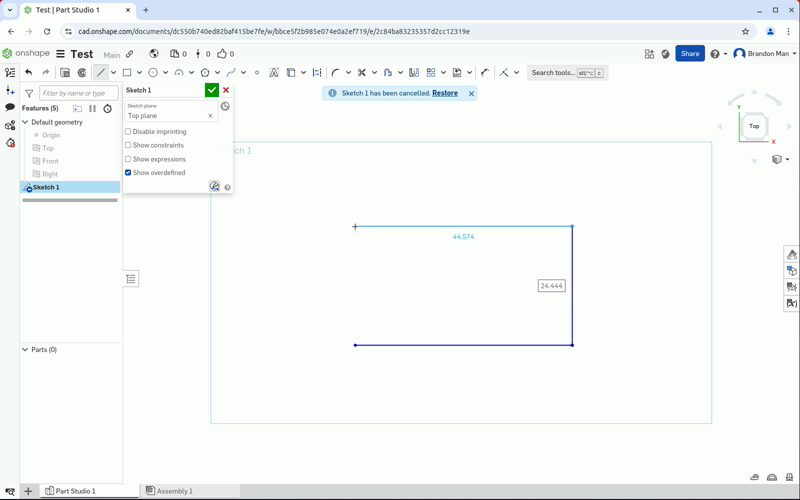
click(355, 226)
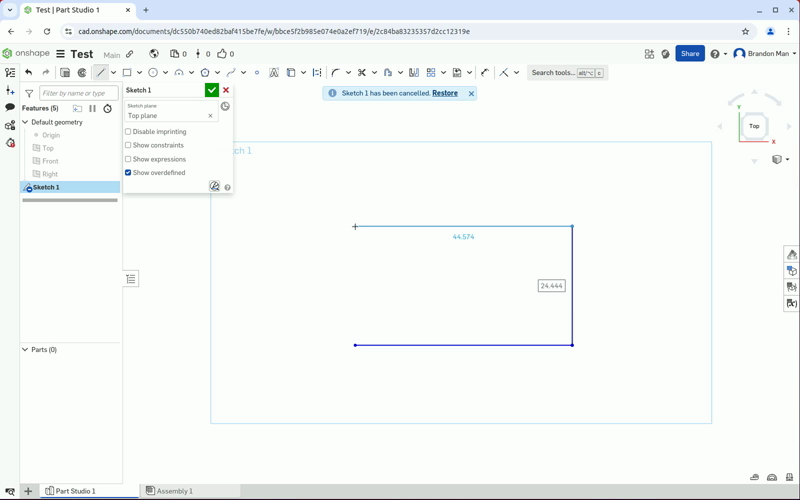
key_up(shift)
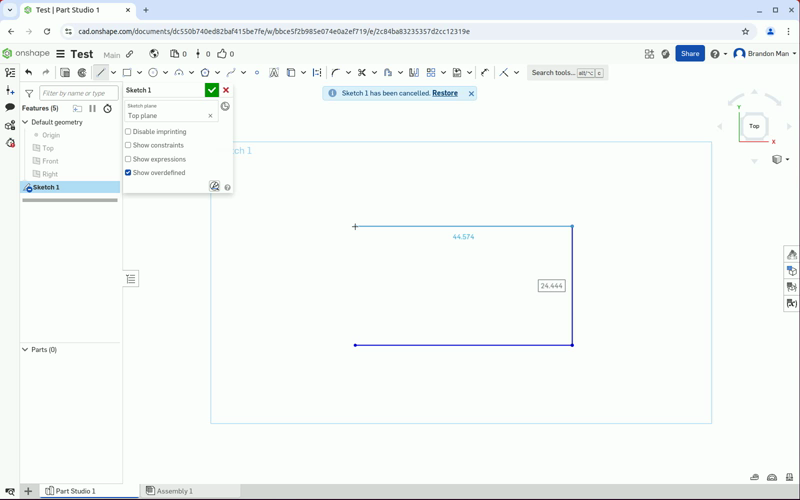
key_down(shift)
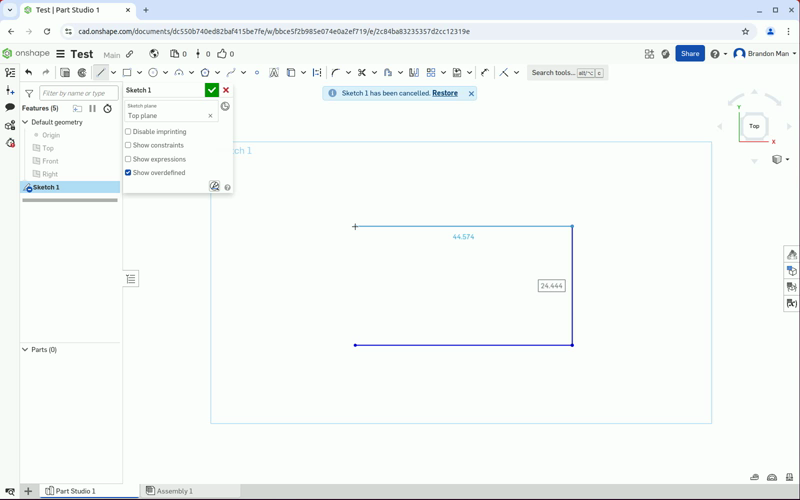
mouse_move(355, 345)
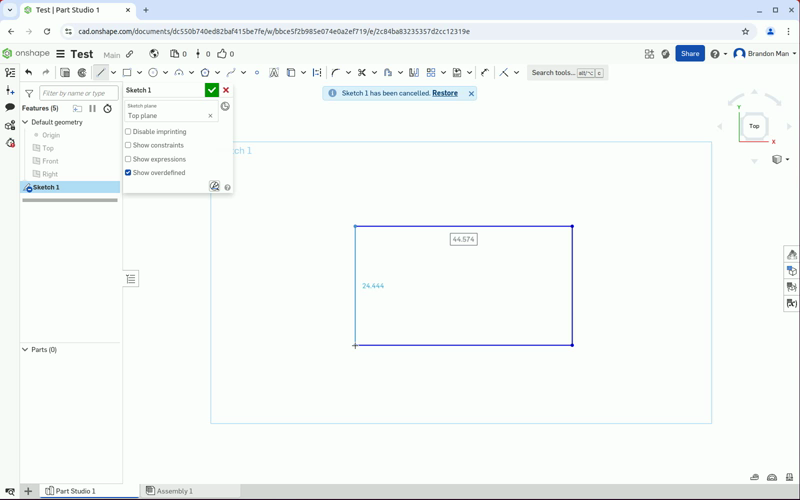
key_up(shift)
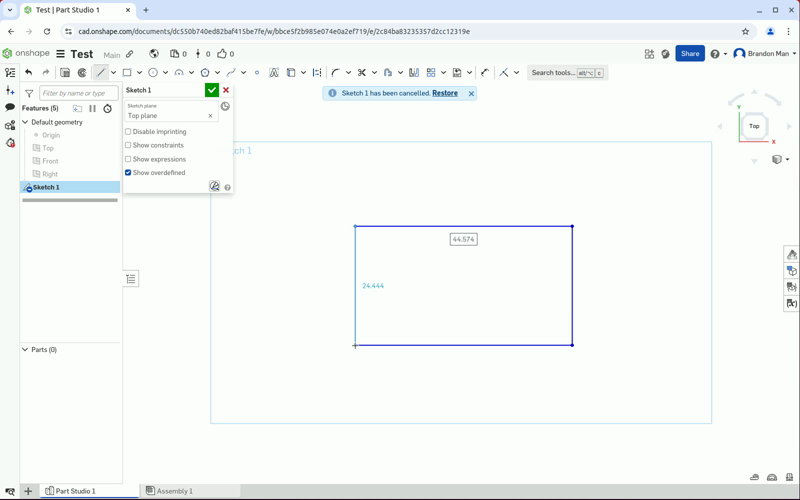
click(355, 345)
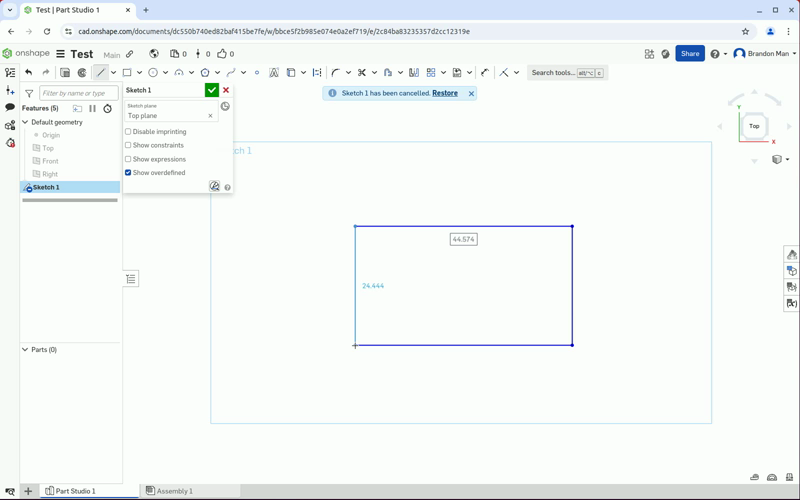
key(esc)
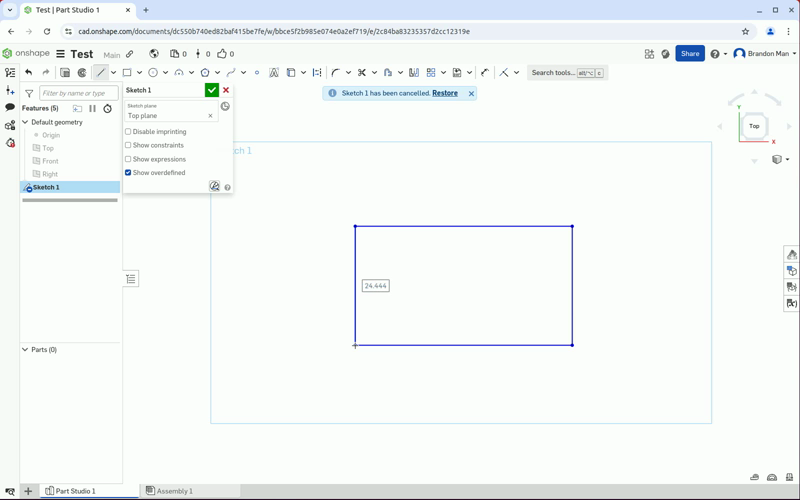
mouse_move(552, 319)
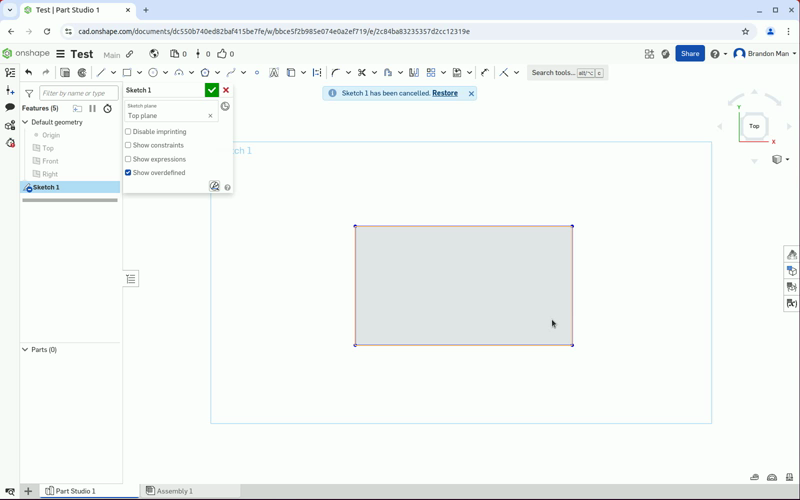
click(552, 319)
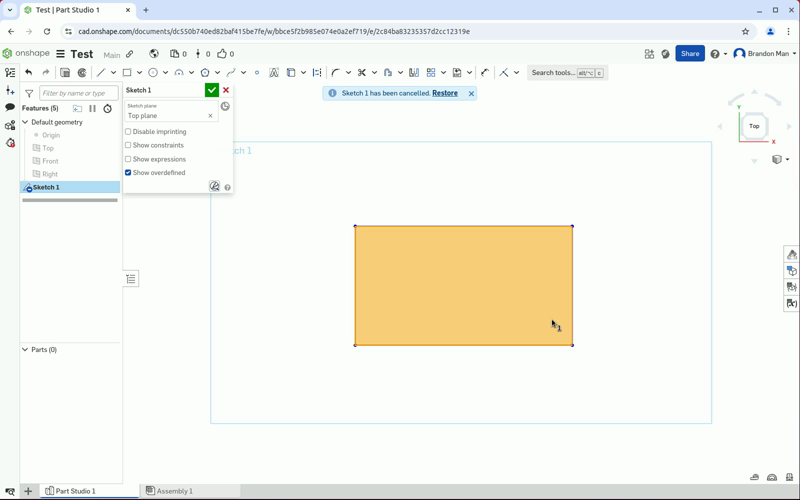
mouse_move(73, 352)
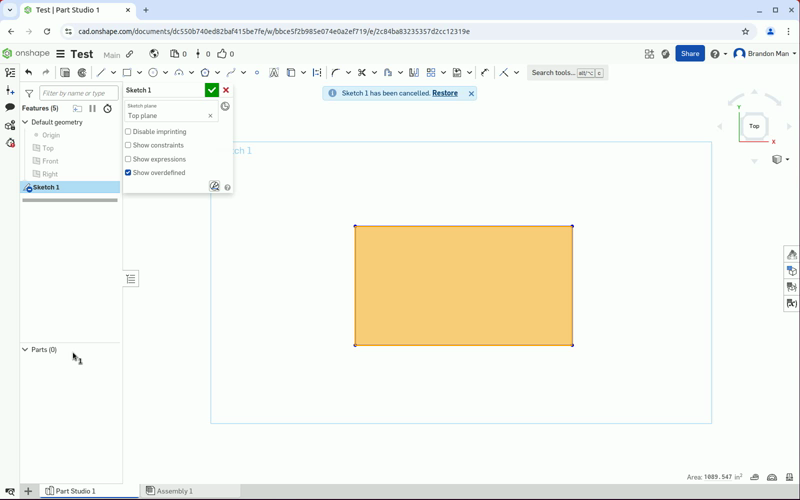
key(shift+y)
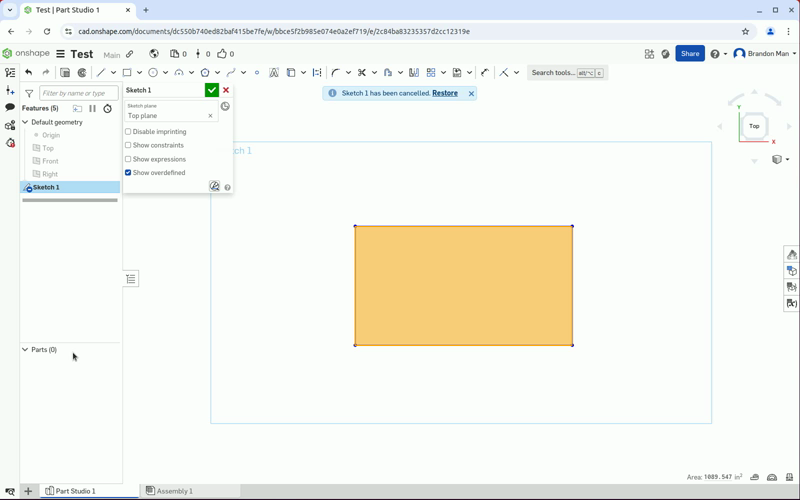
key(shift+e)
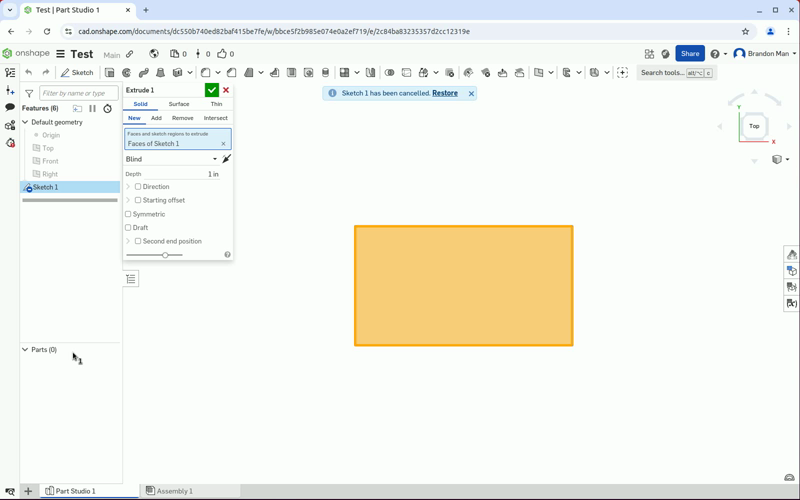
mouse_move(143, 106)
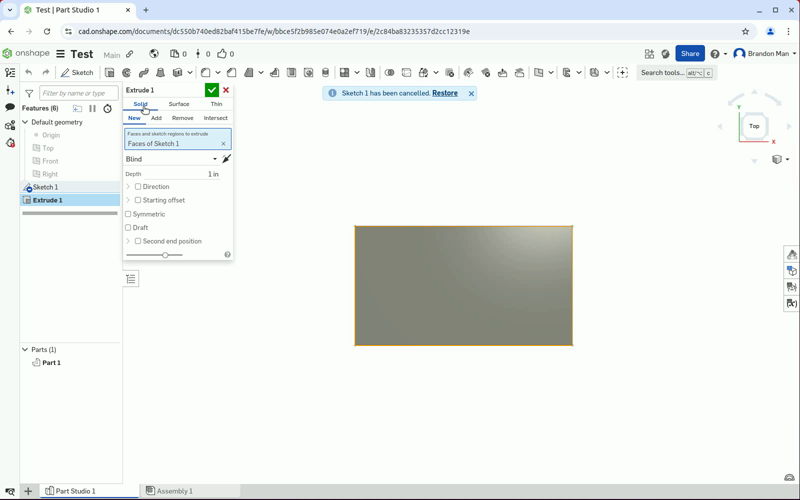
click(143, 106)
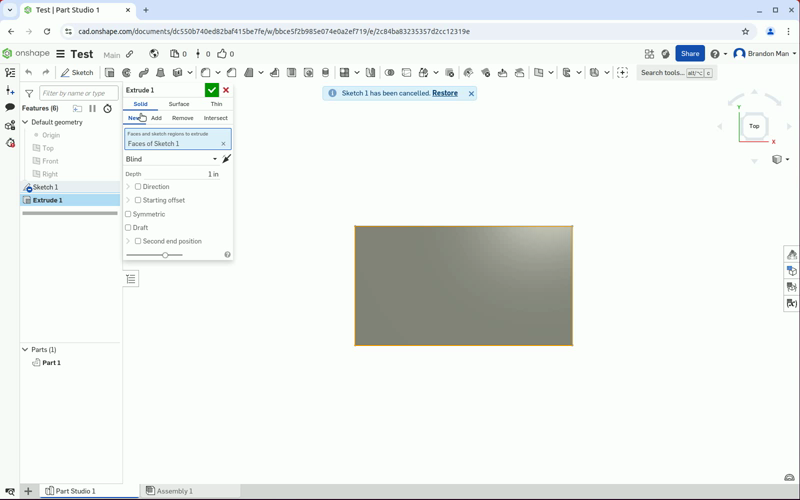
mouse_move(137, 120)
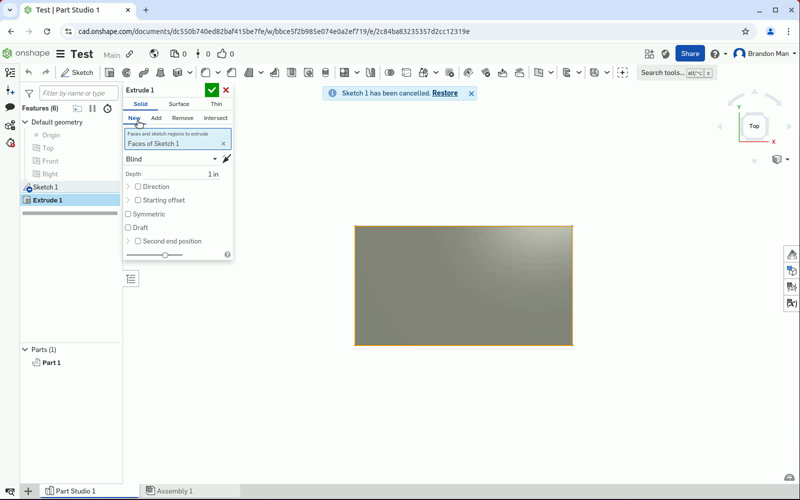
click(137, 120)
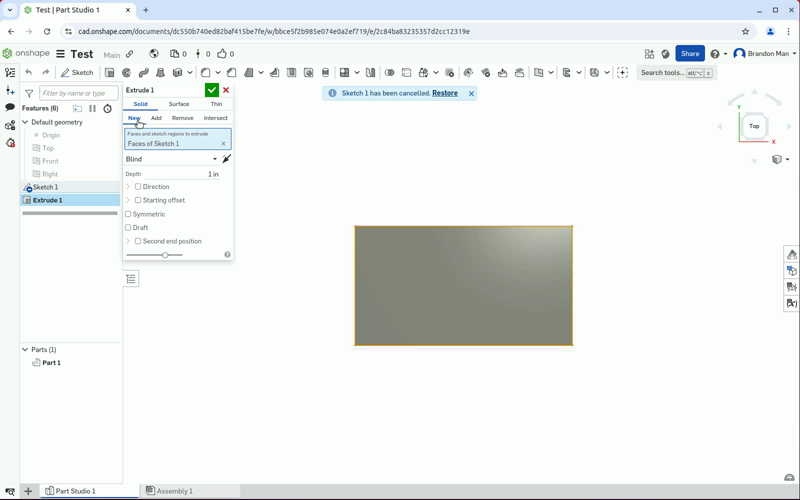
key(tab, 4)
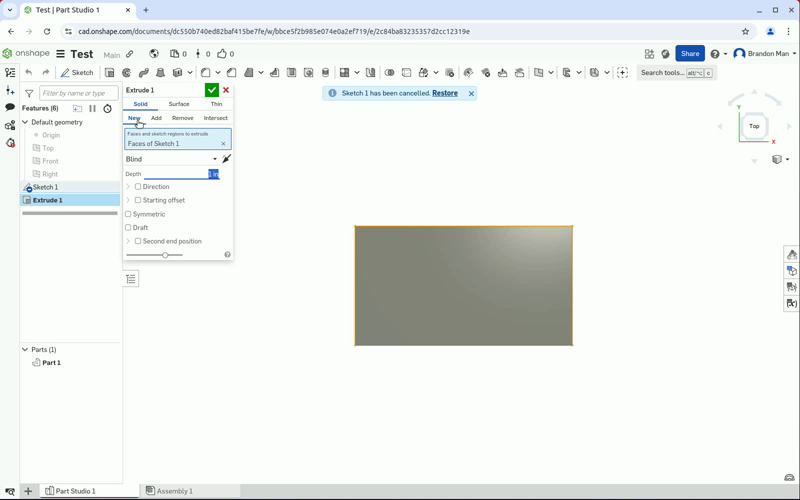
text(2.166)
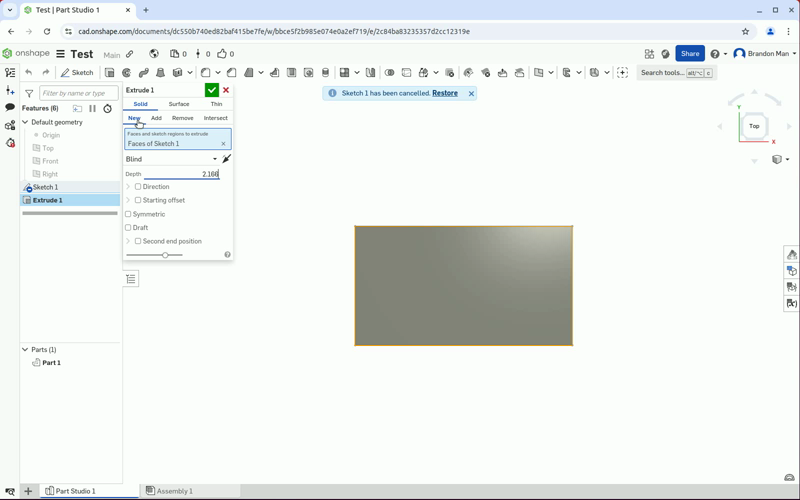
key(enter)
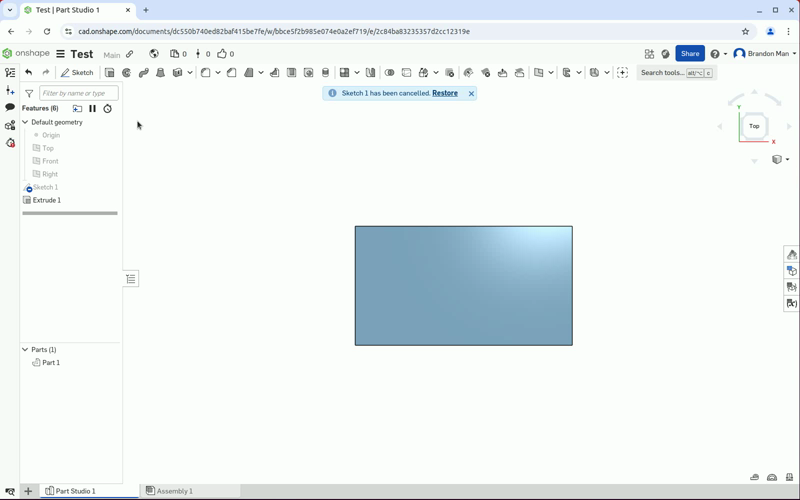
key(shift+h)
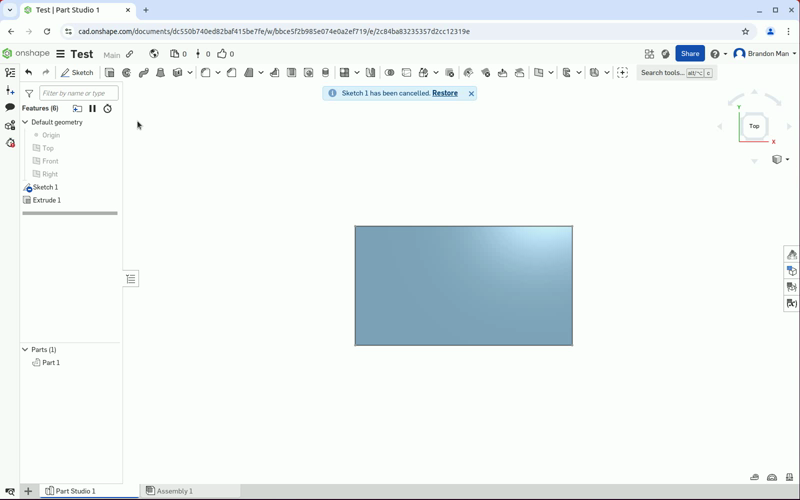
key(shift+h)
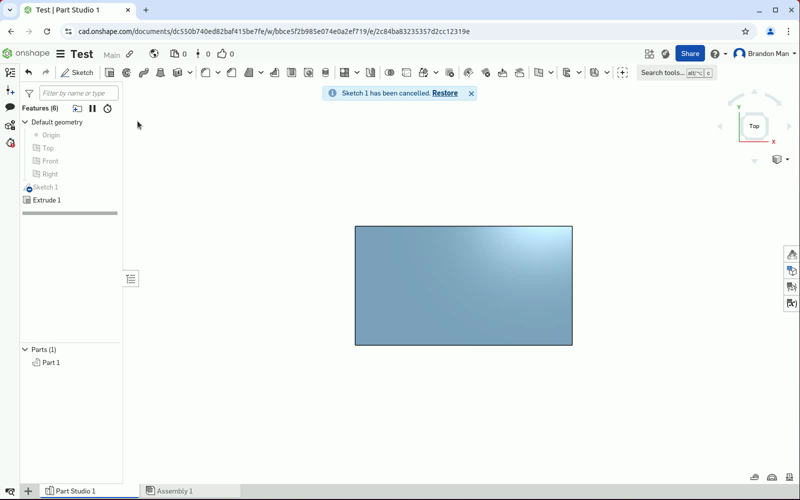
mouse_move(73, 189)
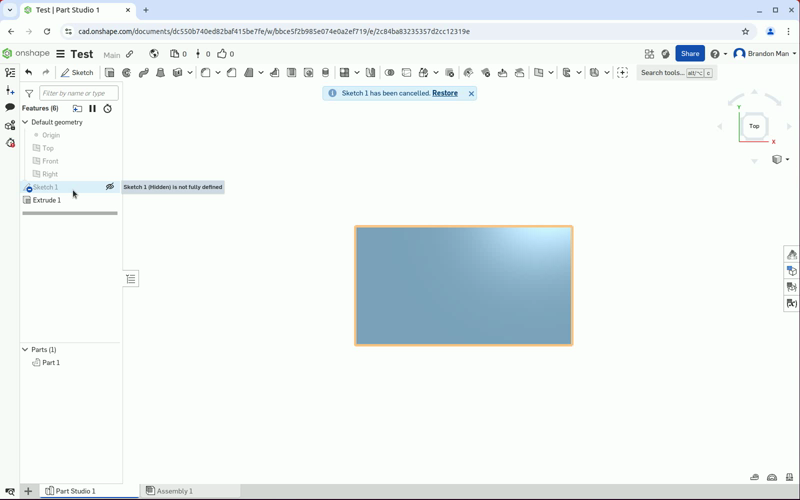
click(73, 189)
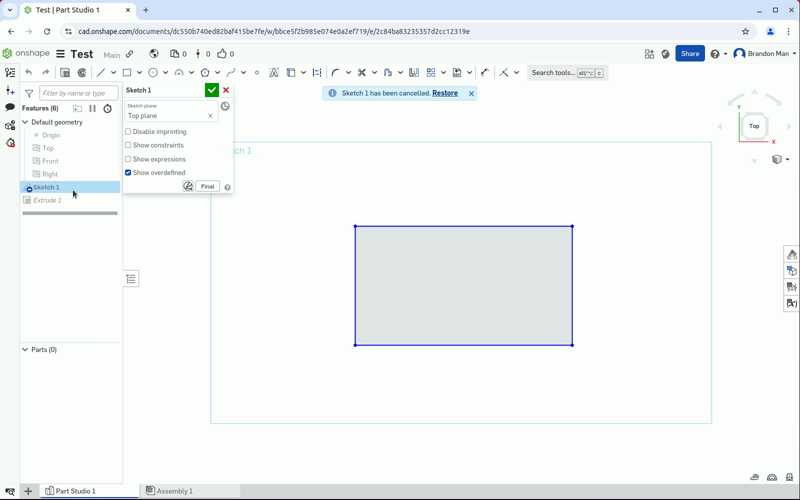
mouse_move(229, 92)
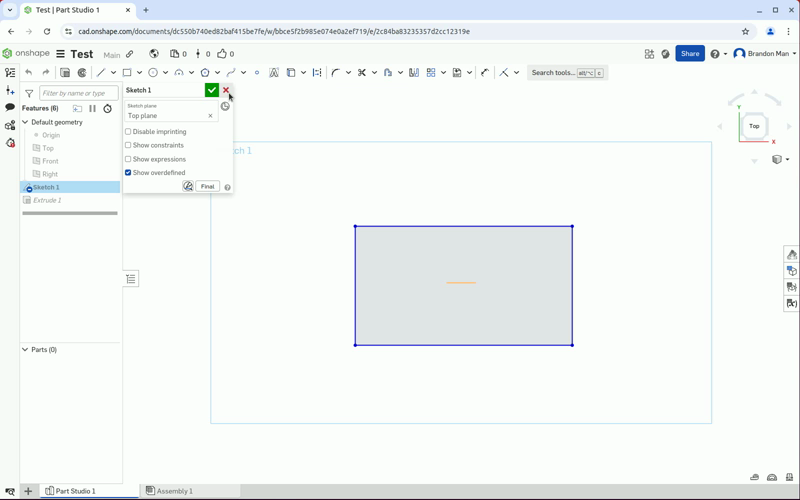
click(229, 92)
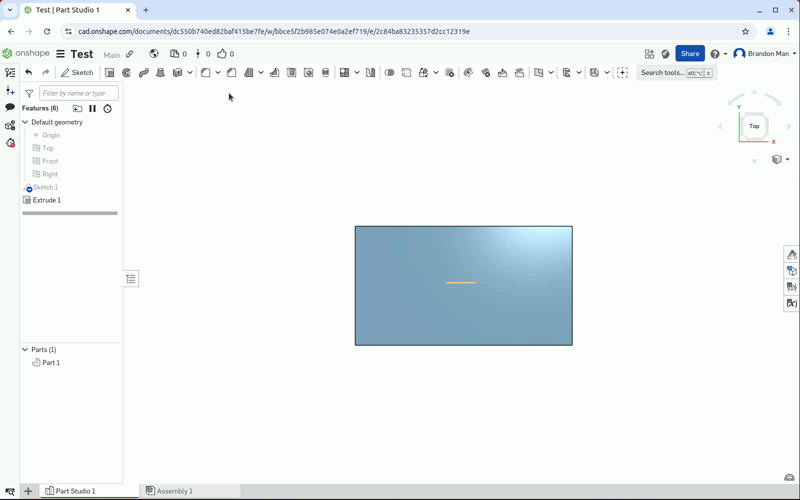
mouse_move(541, 75)
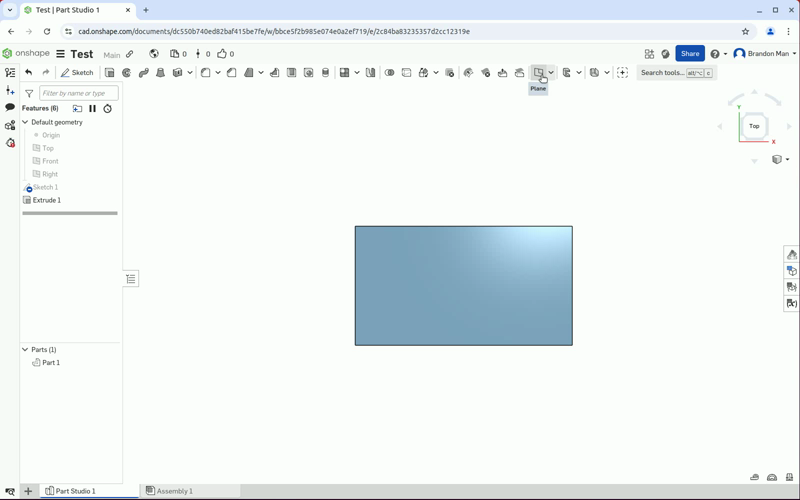
click(541, 75)
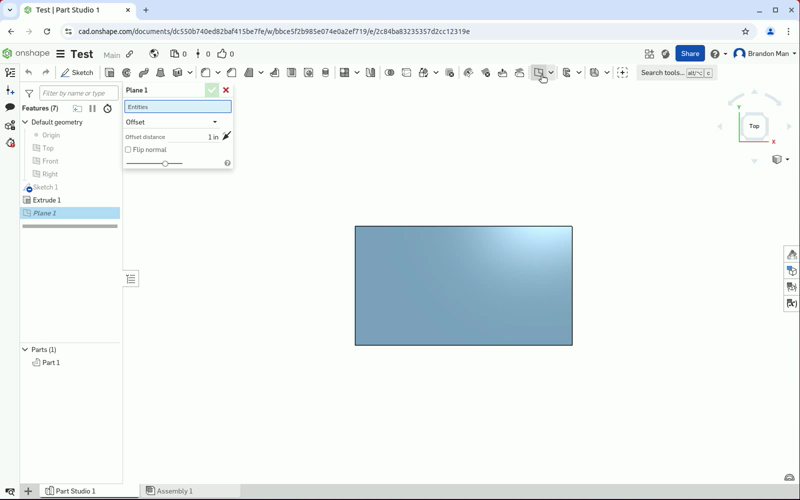
mouse_move(73, 150)
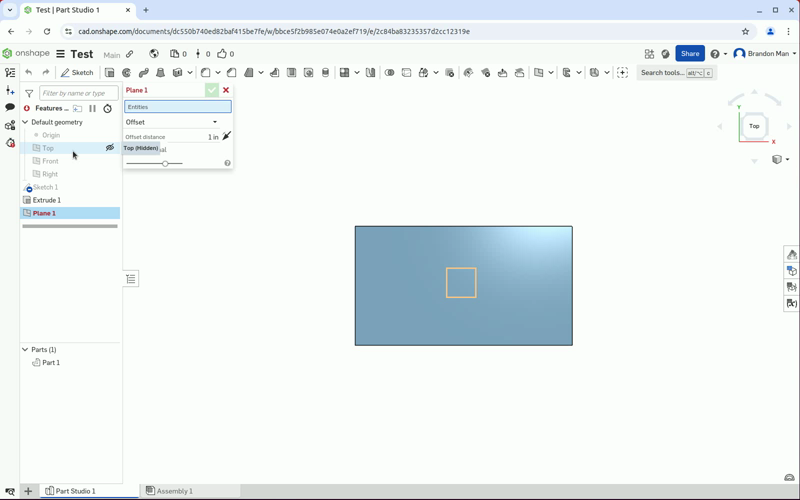
click(73, 150)
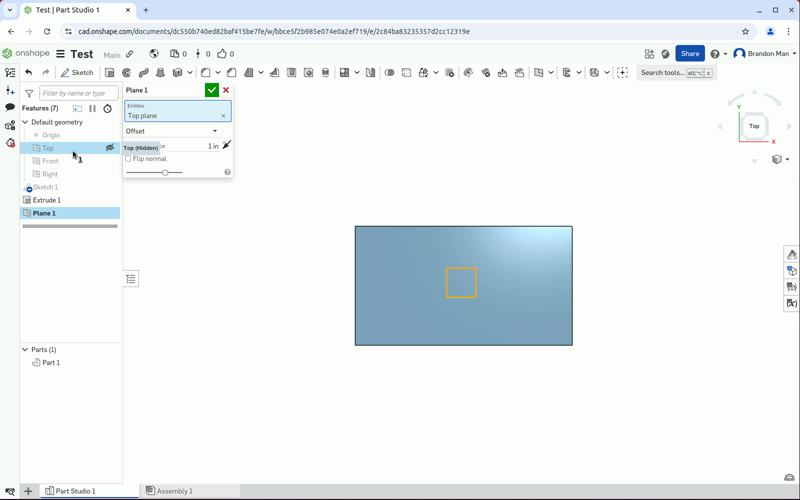
key(tab, 2)
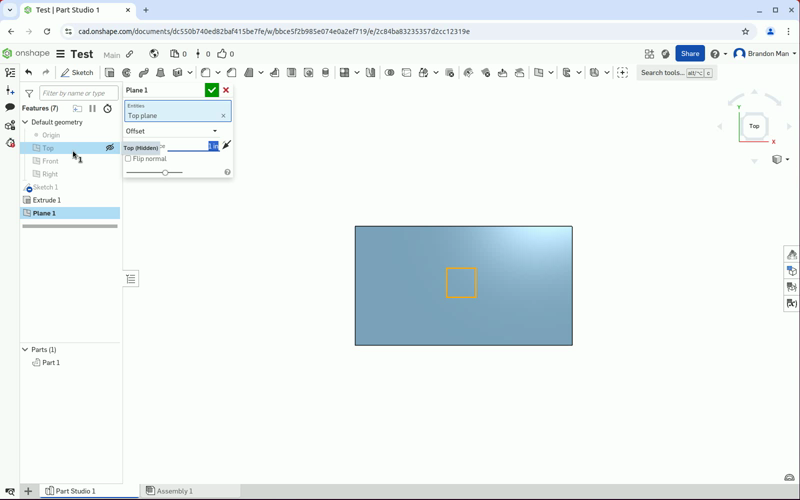
text(2.157)
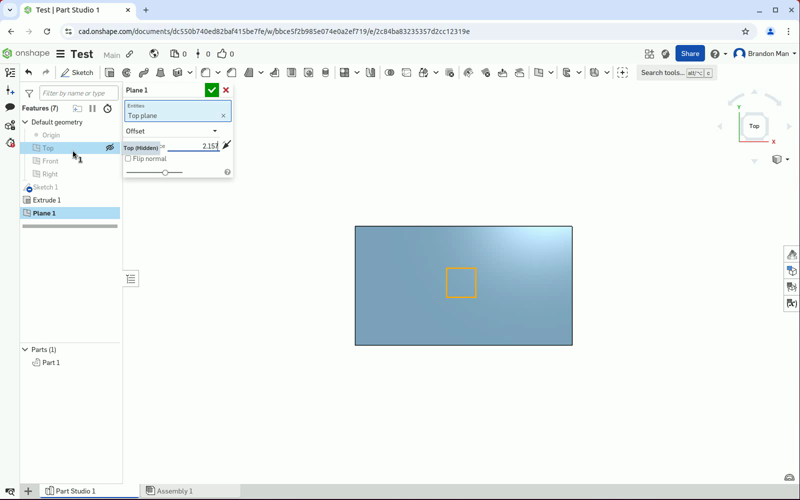
key(enter, 2)
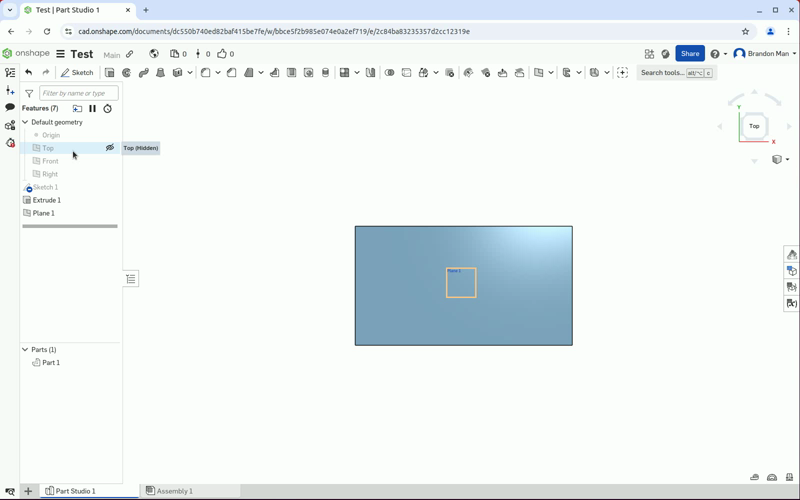
key(shift+s)
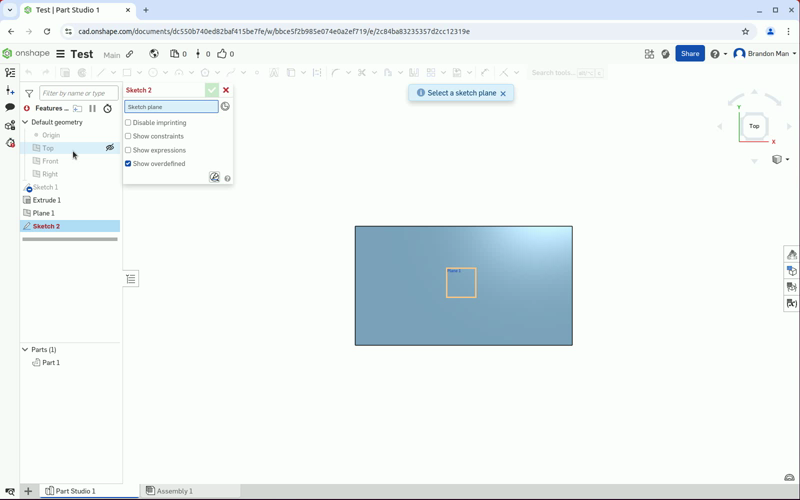
mouse_move(73, 215)
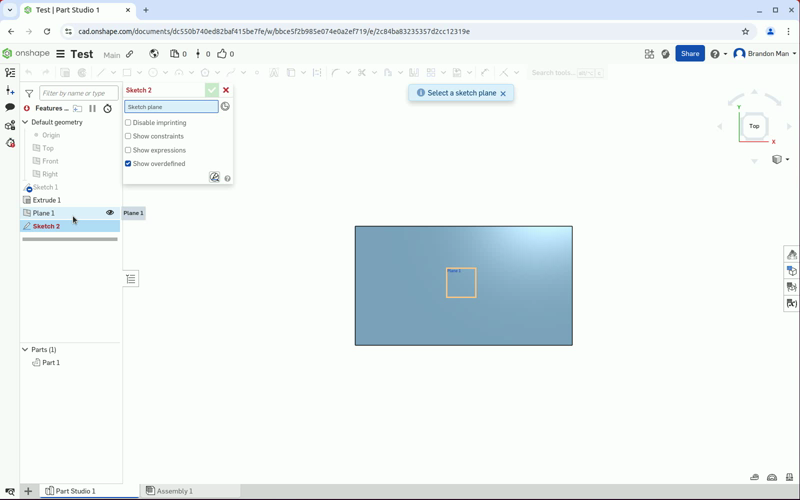
click(73, 215)
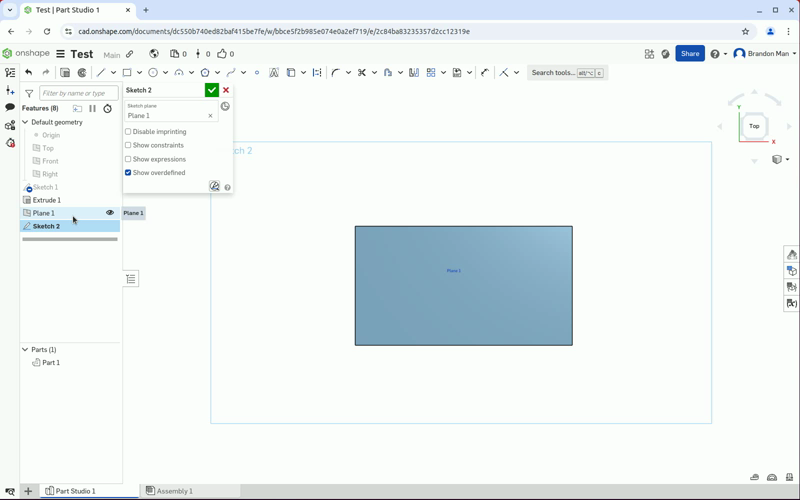
mouse_move(73, 352)
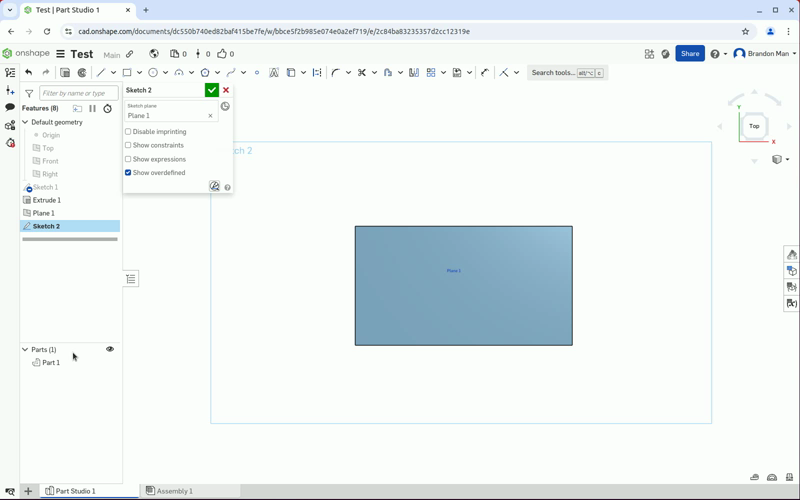
key(y)
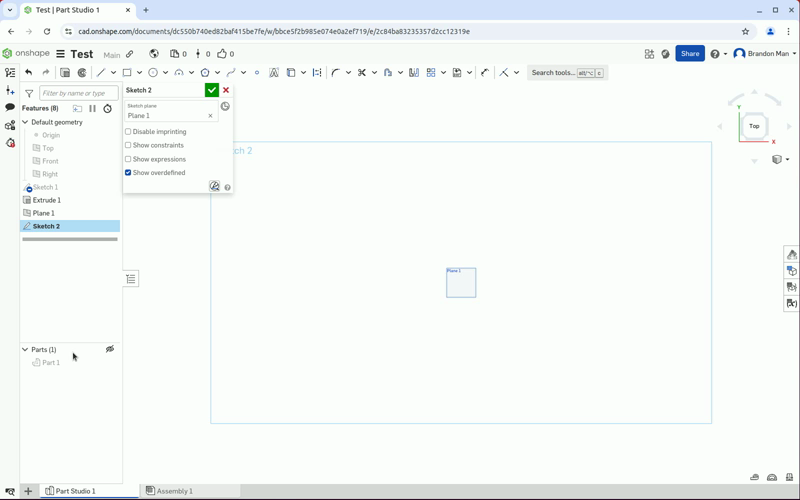
key(c)
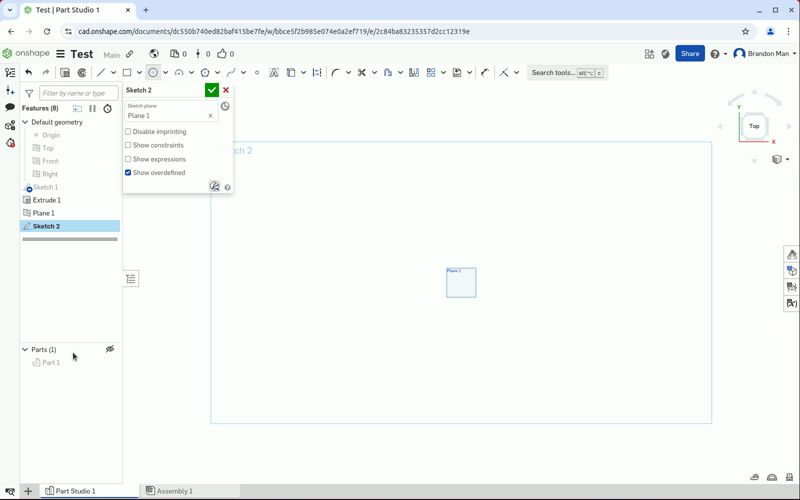
key_down(shift)
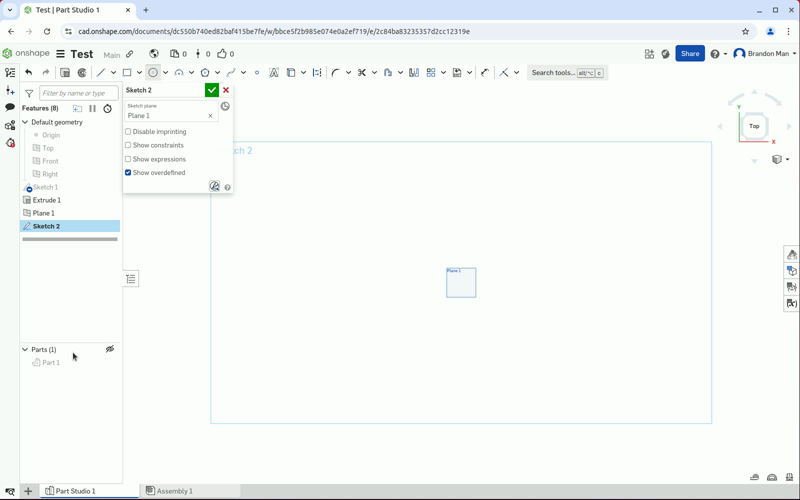
mouse_move(393, 250)
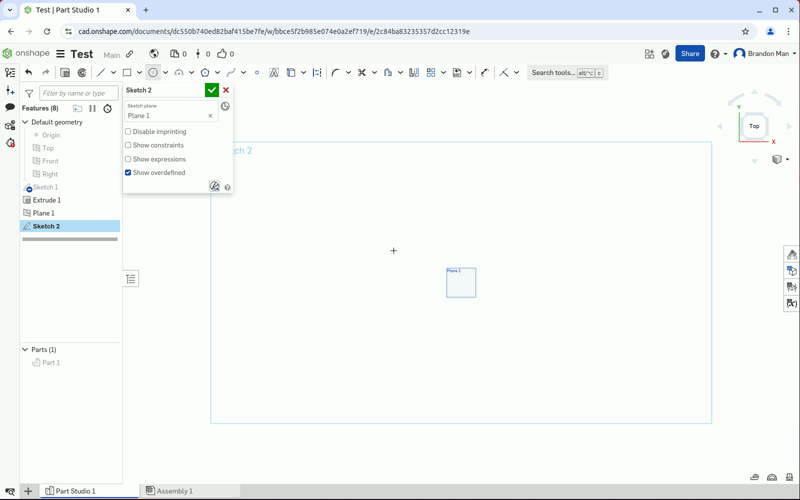
click(393, 250)
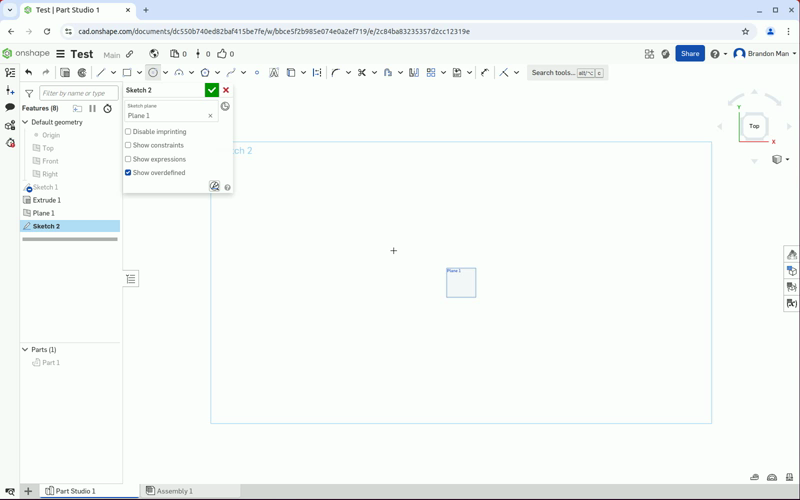
key_up(shift)
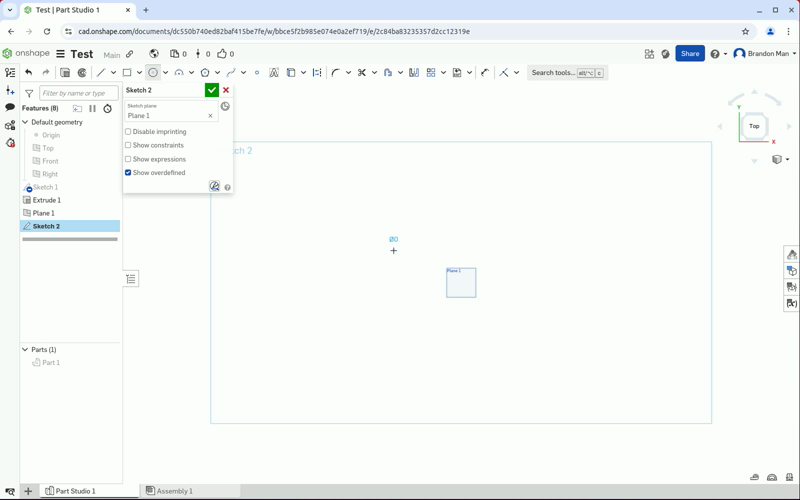
mouse_move(413, 250)
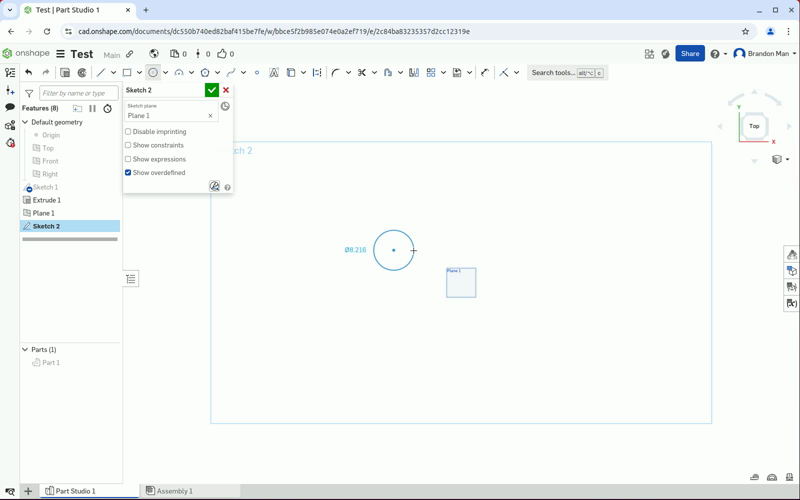
click(413, 250)
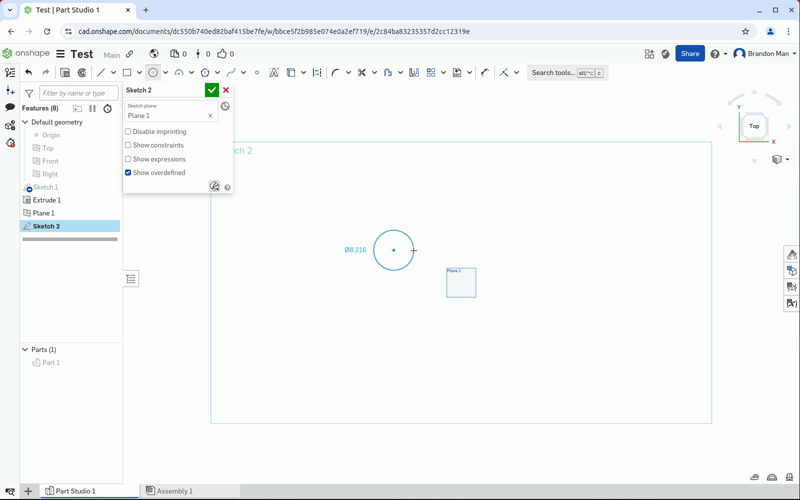
key(esc)
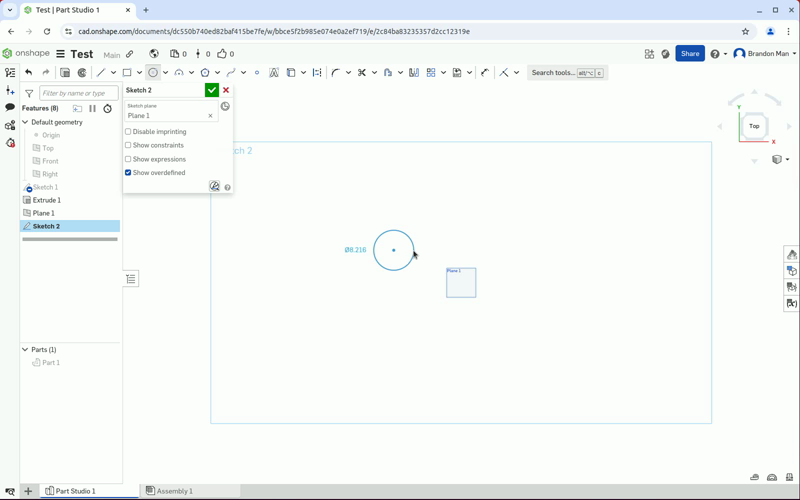
mouse_move(393, 255)
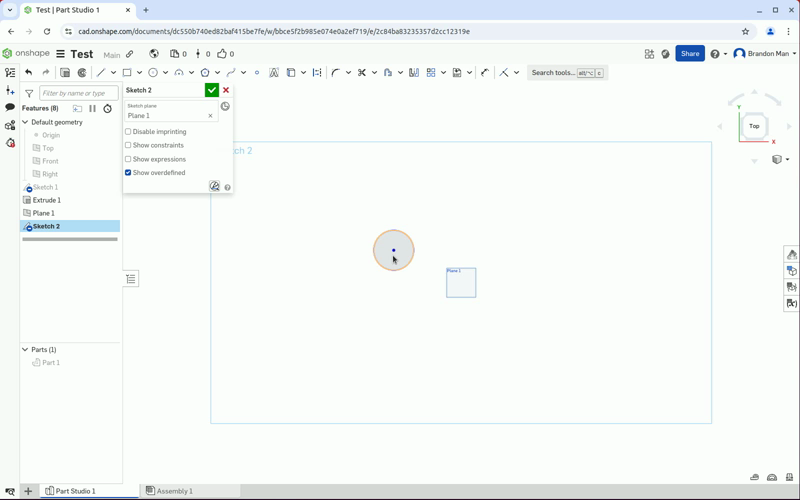
scroll(6)
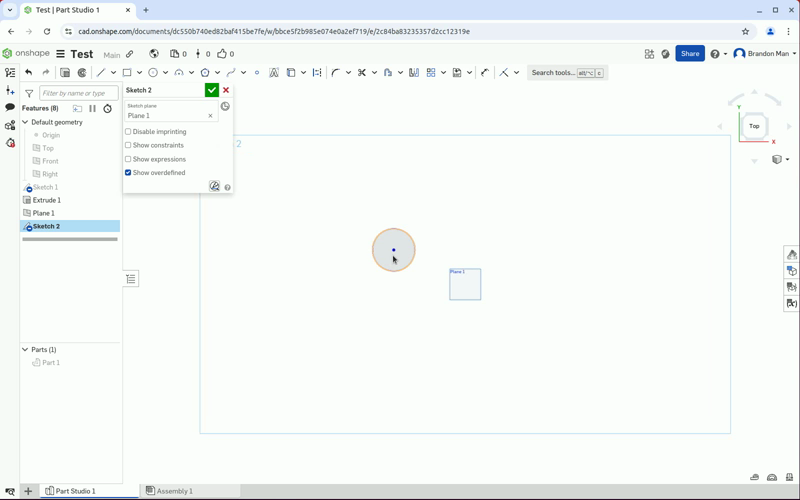
scroll(6)
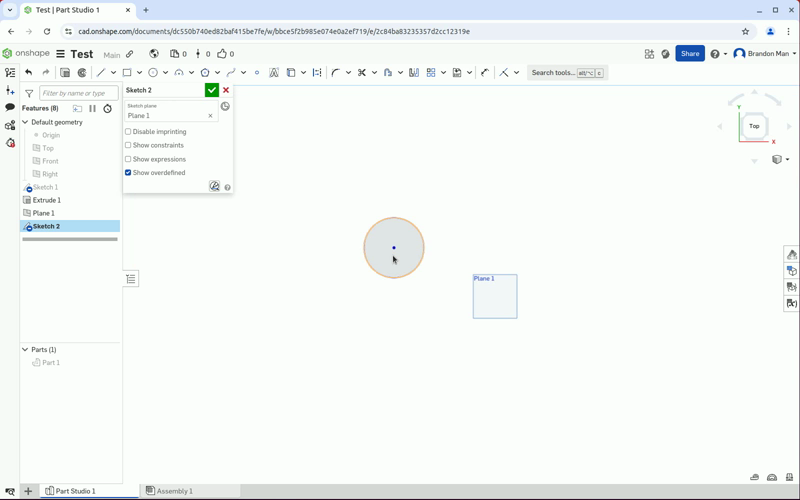
scroll(6)
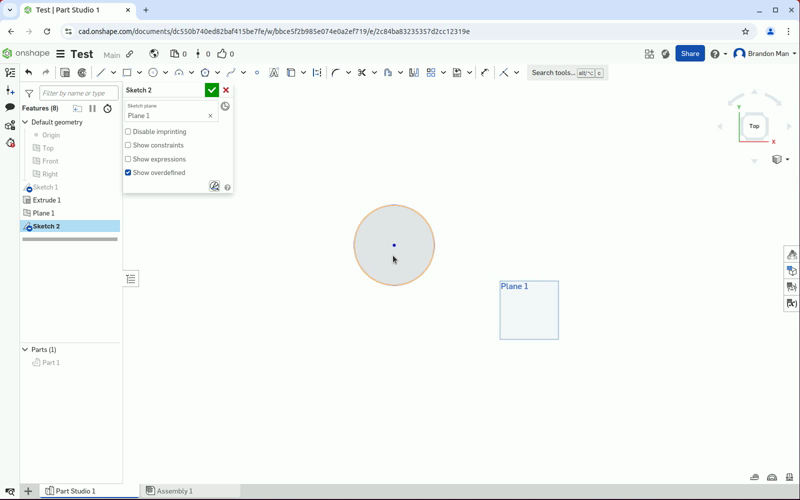
scroll(6)
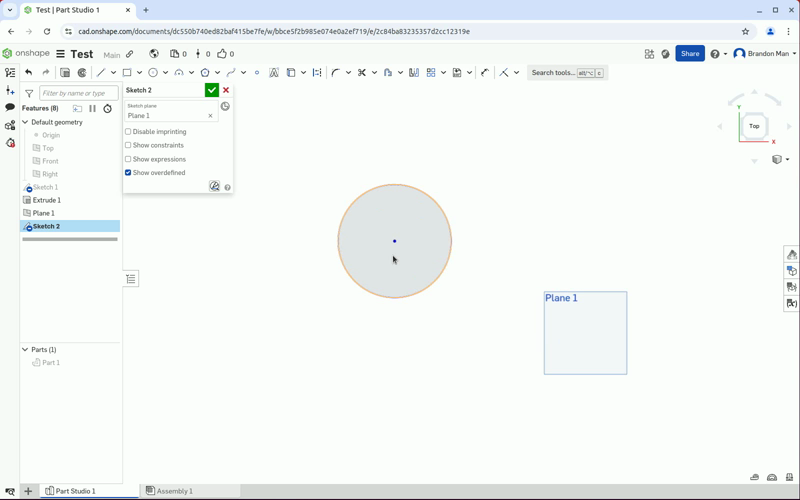
scroll(6)
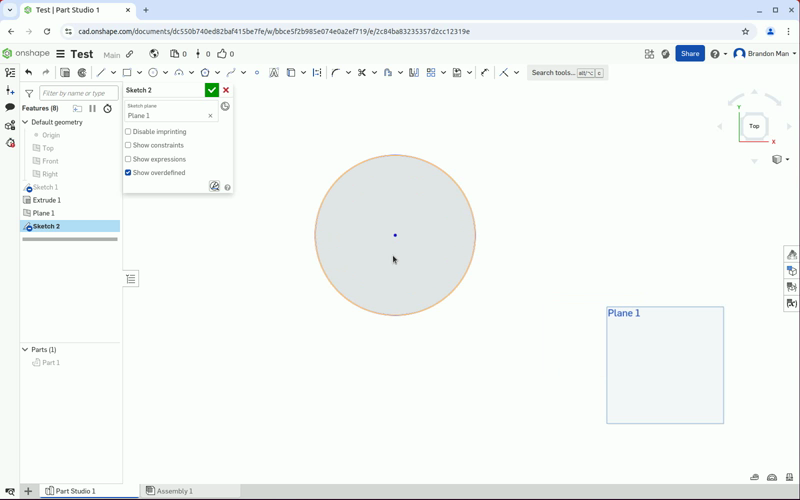
scroll(6)
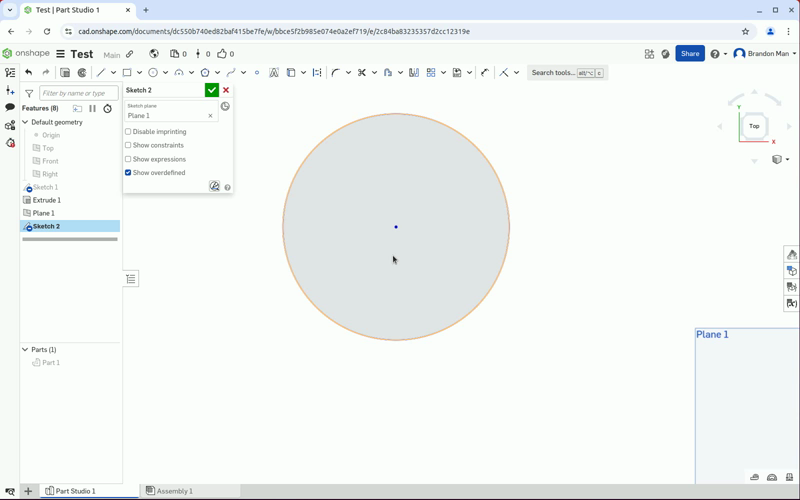
scroll(6)
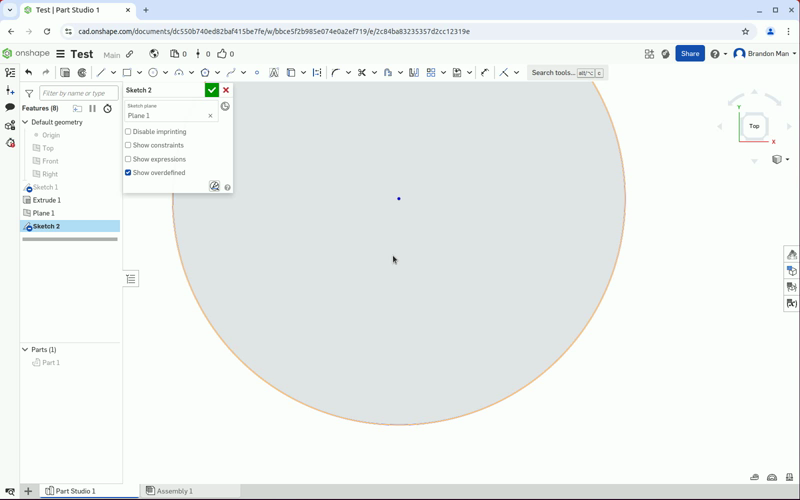
click(393, 255)
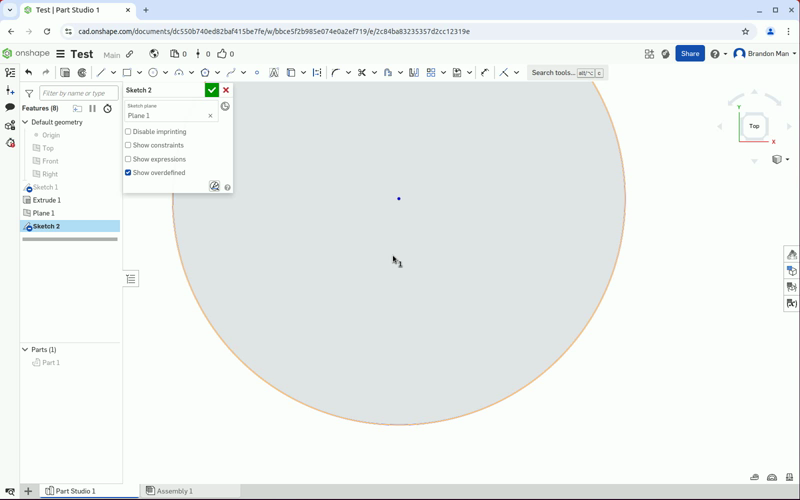
scroll(-6)
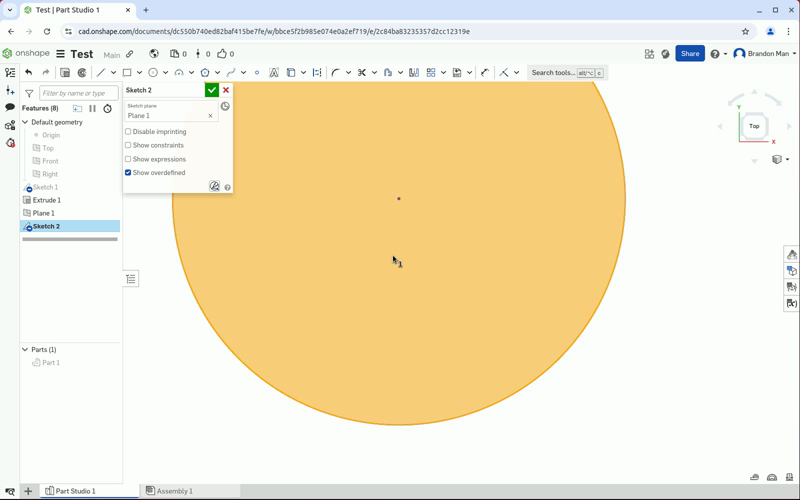
scroll(-6)
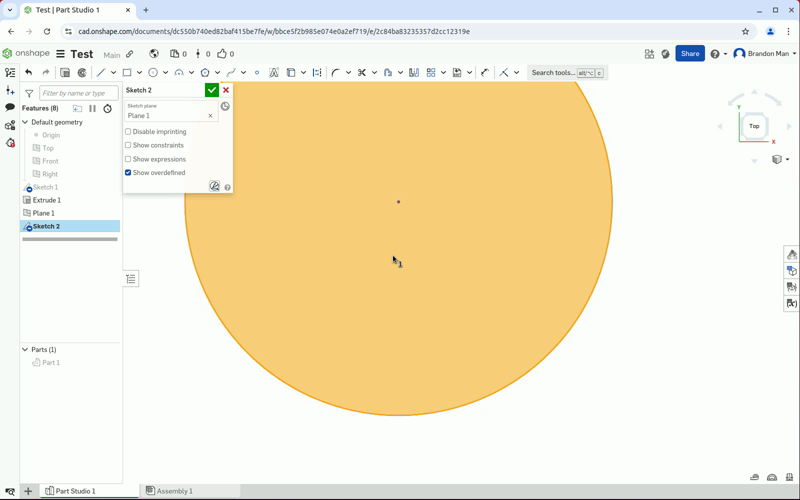
scroll(-6)
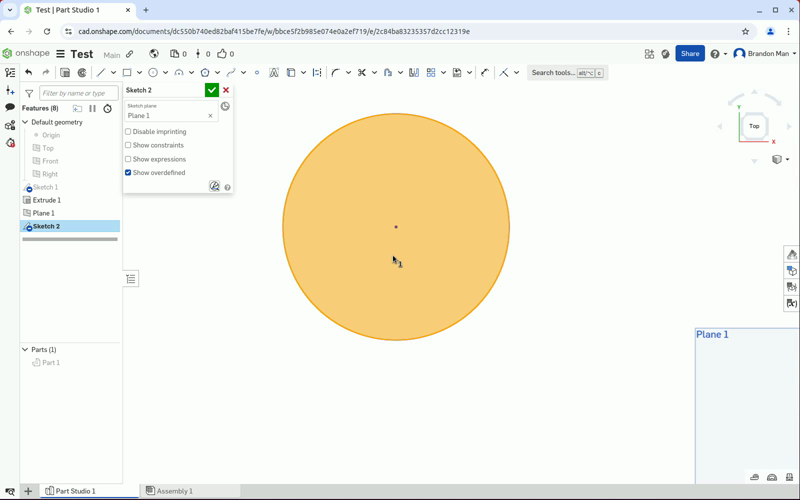
scroll(-6)
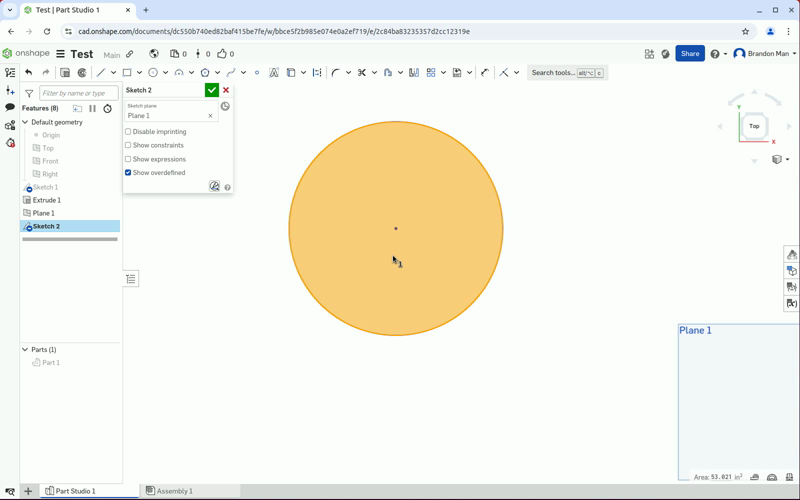
scroll(-6)
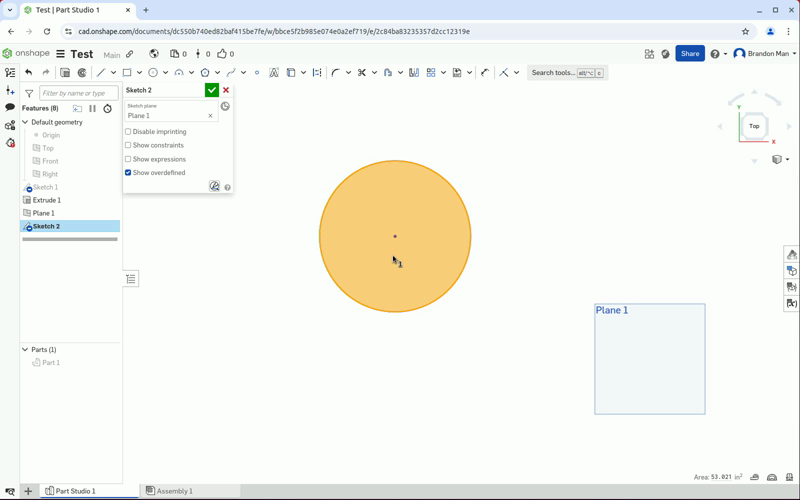
scroll(-6)
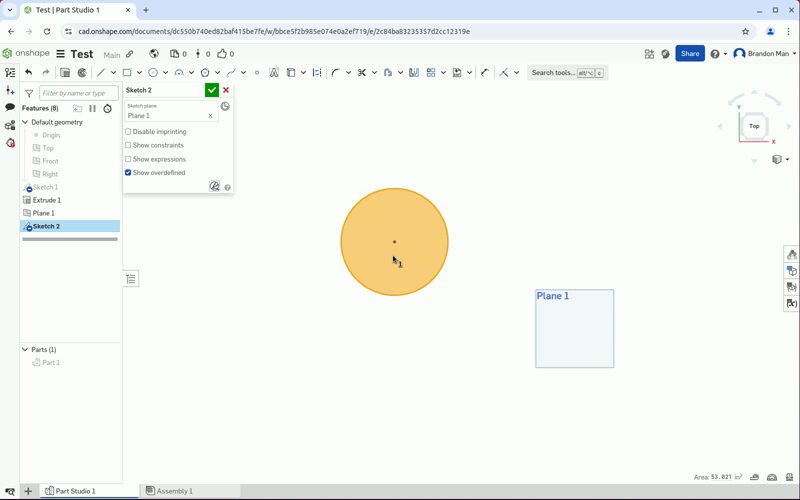
scroll(-6)
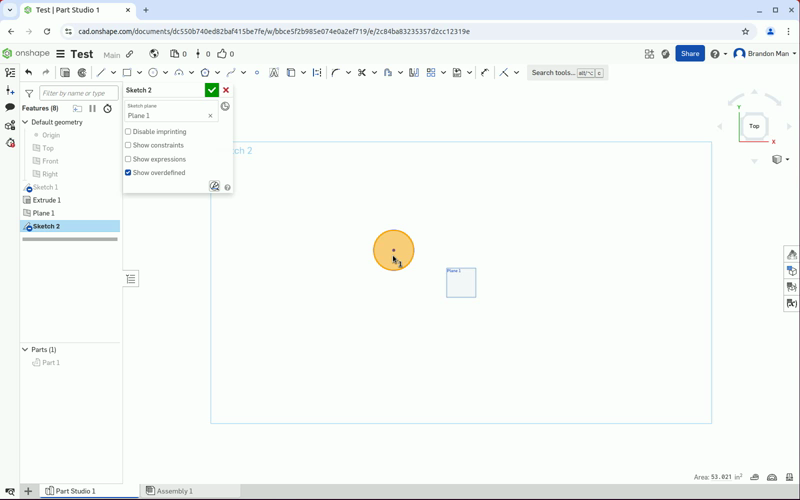
mouse_move(73, 352)
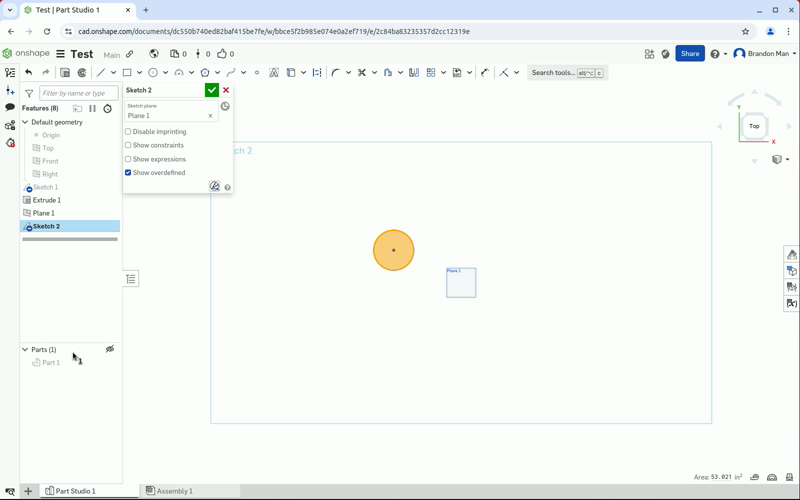
key(shift+y)
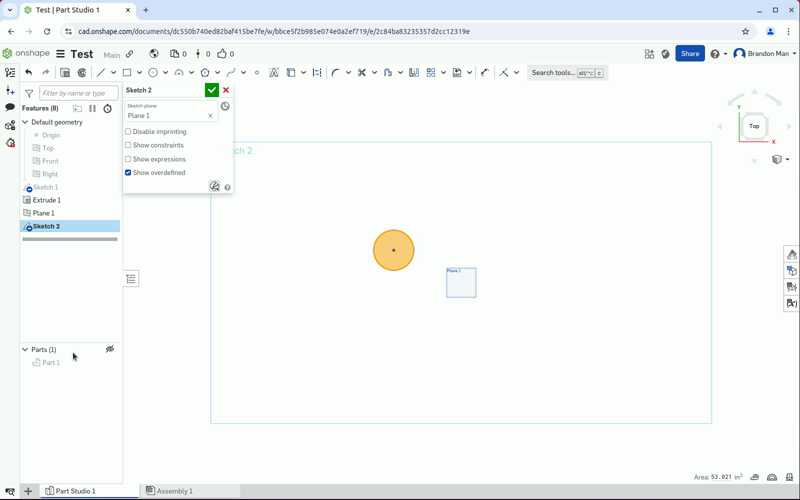
key(shift+e)
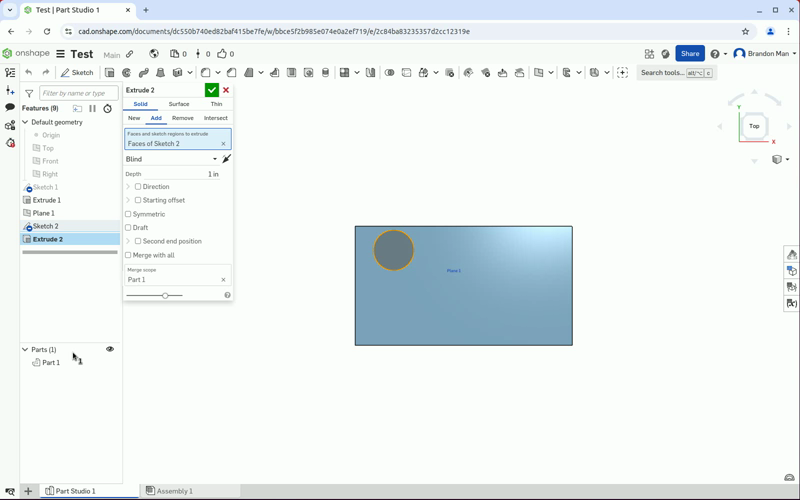
mouse_move(143, 106)
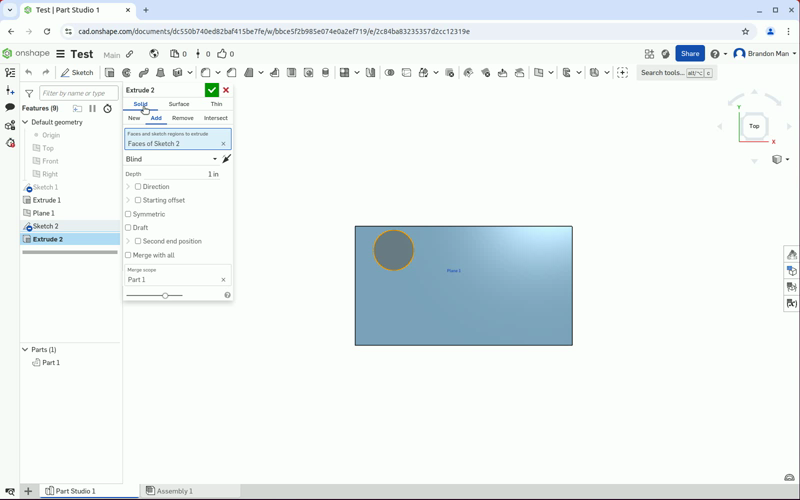
click(143, 106)
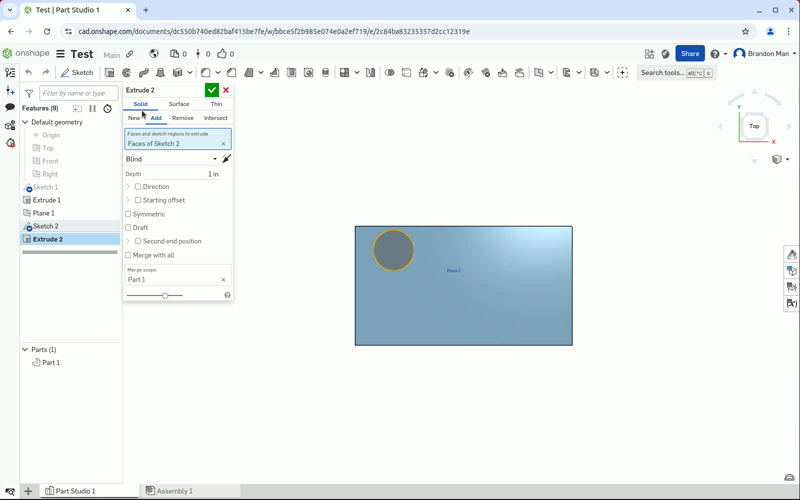
mouse_move(137, 120)
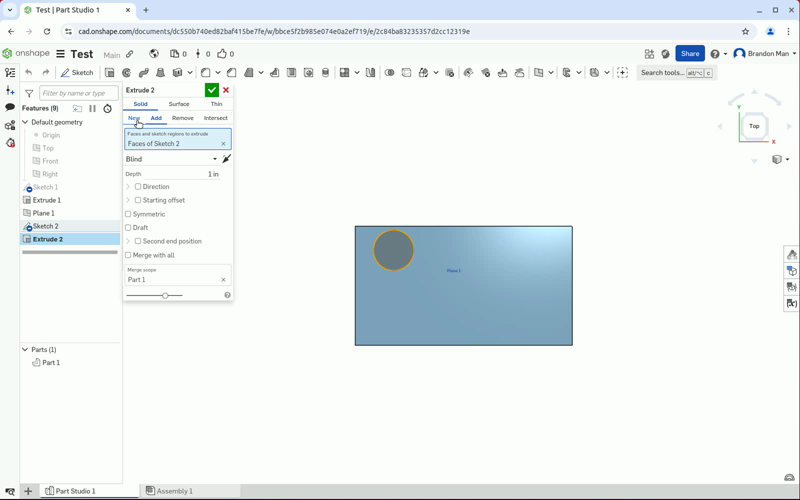
click(137, 120)
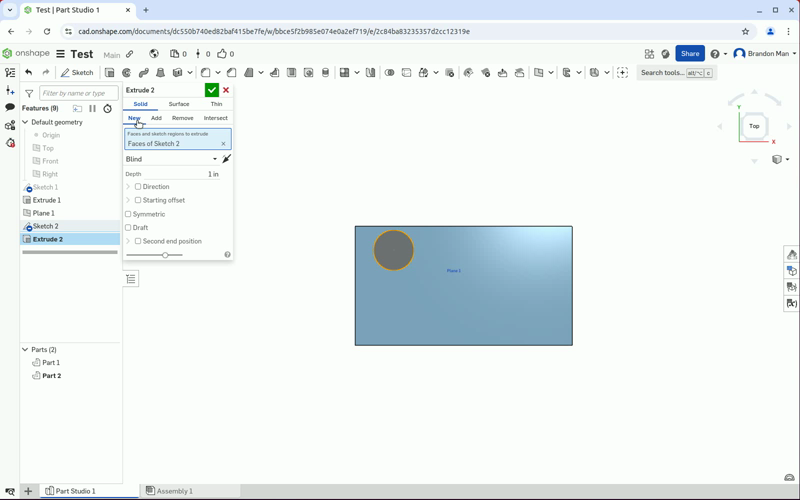
key(tab, 4)
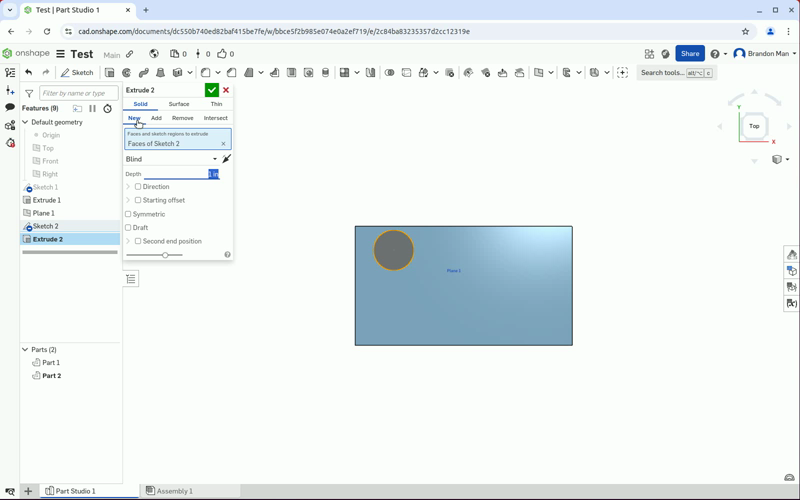
text(2.166)
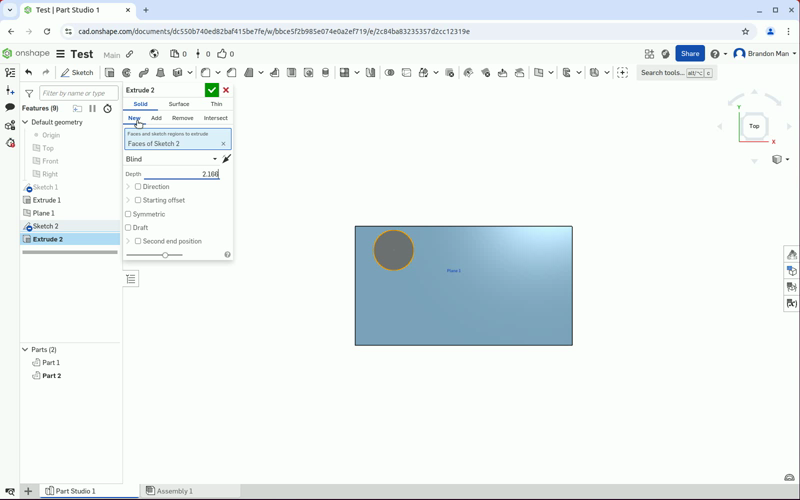
key(enter)
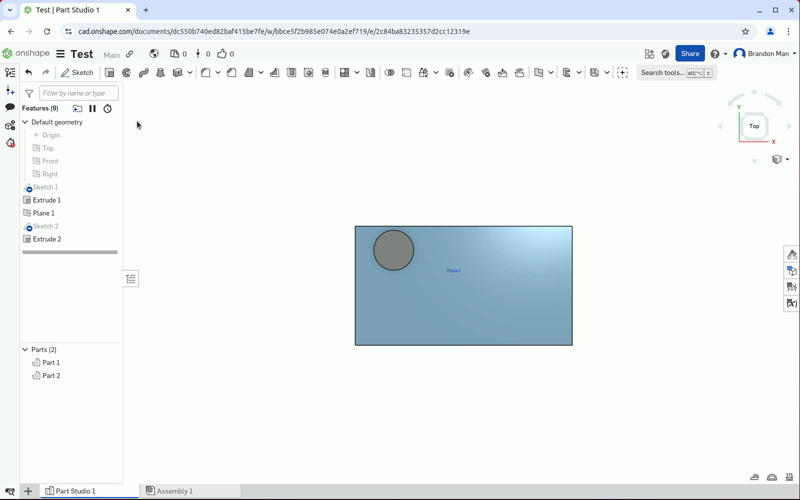
key(shift+h)
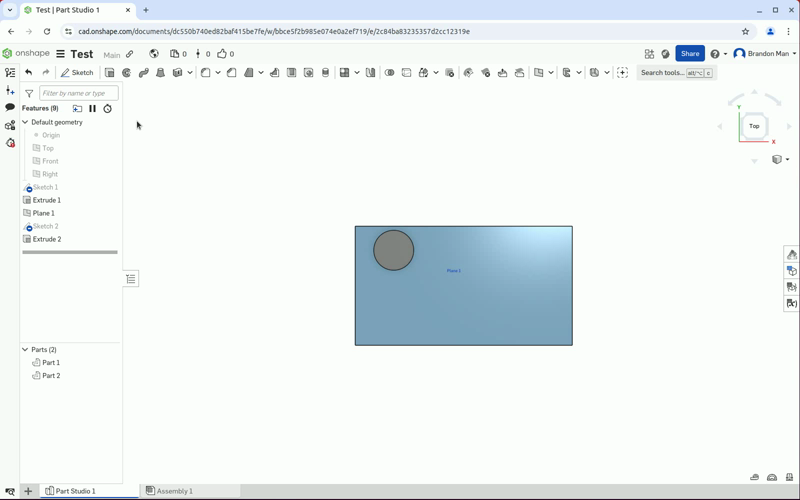
key(shift+h)
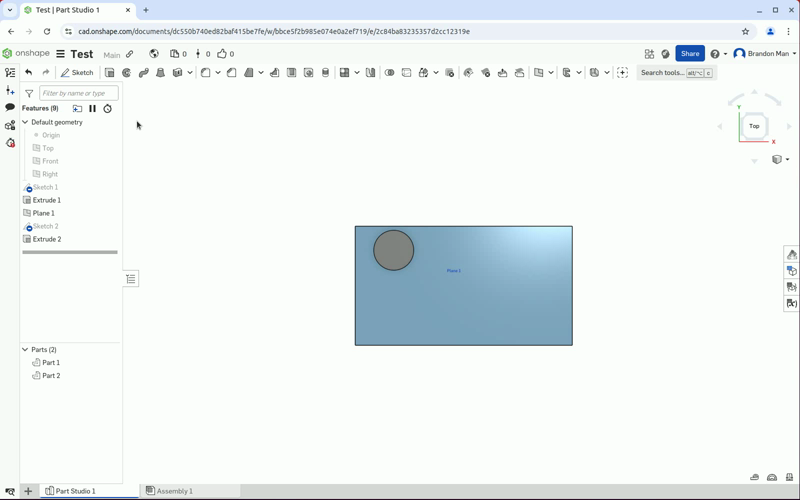
mouse_move(73, 189)
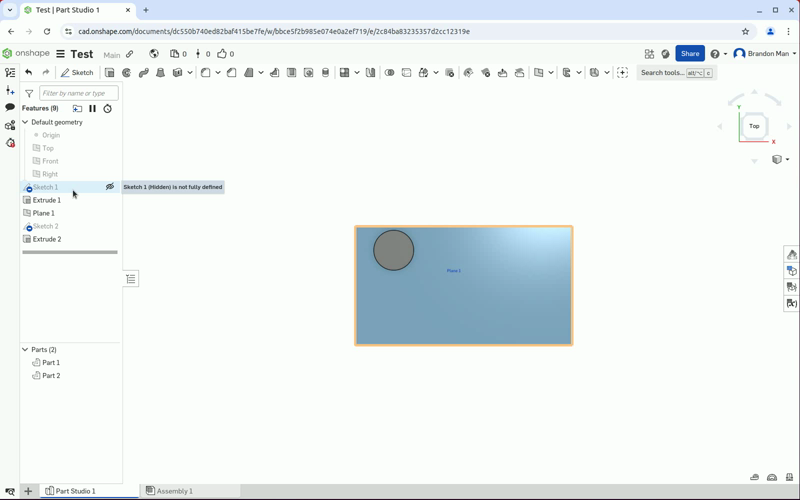
click(73, 189)
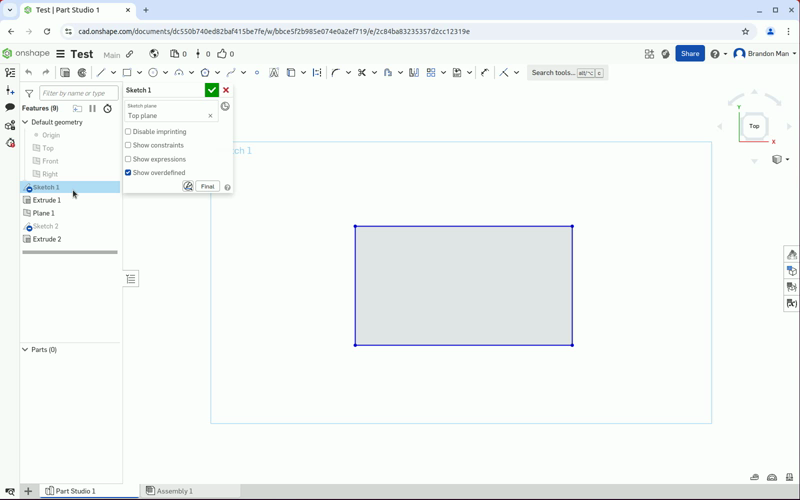
mouse_move(229, 92)
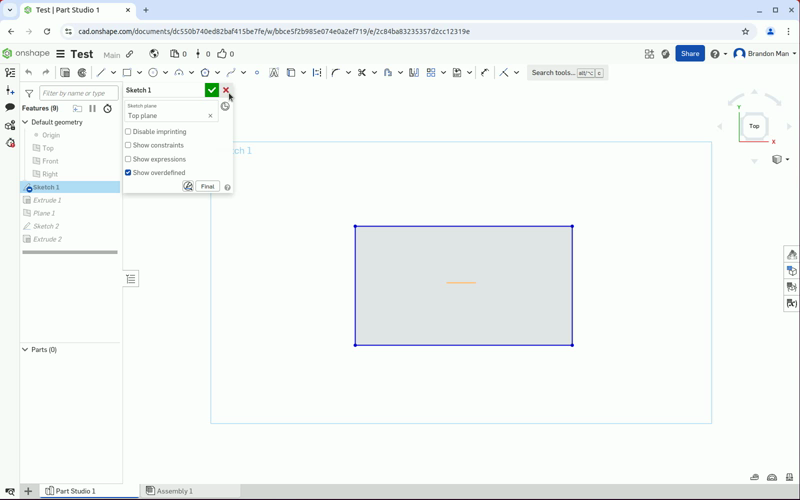
click(229, 92)
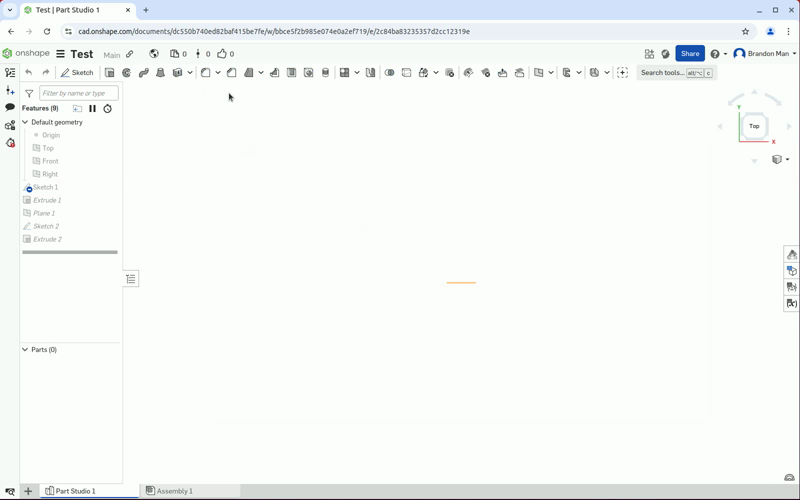
key(shift+s)
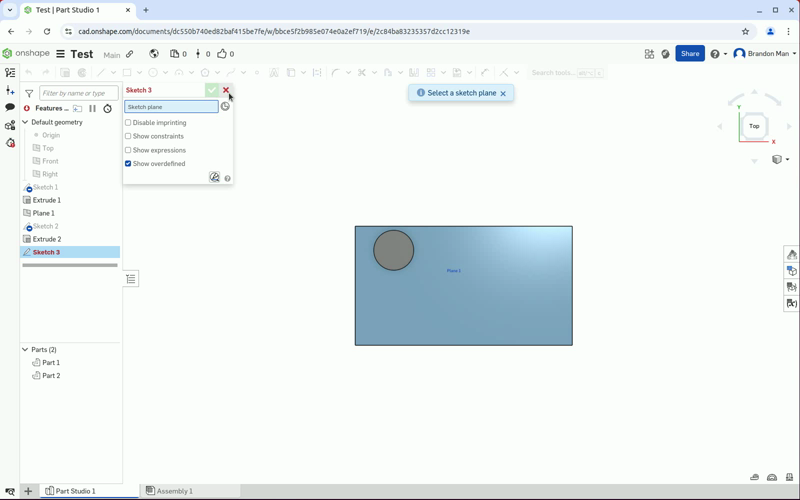
mouse_move(73, 215)
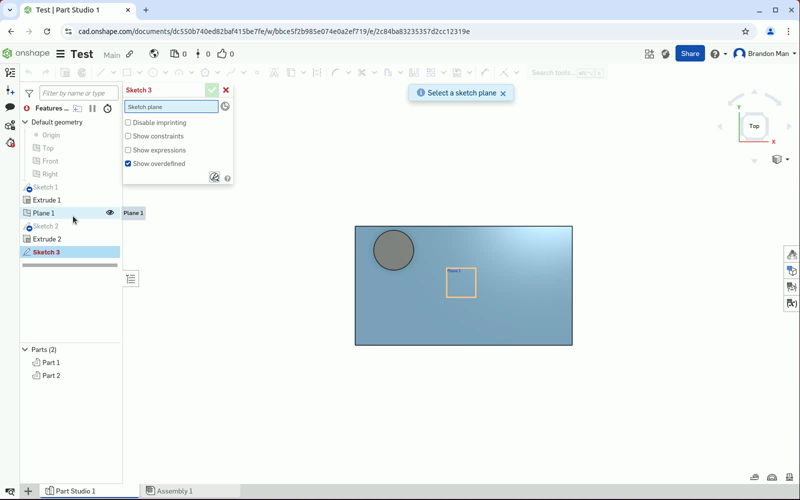
click(73, 215)
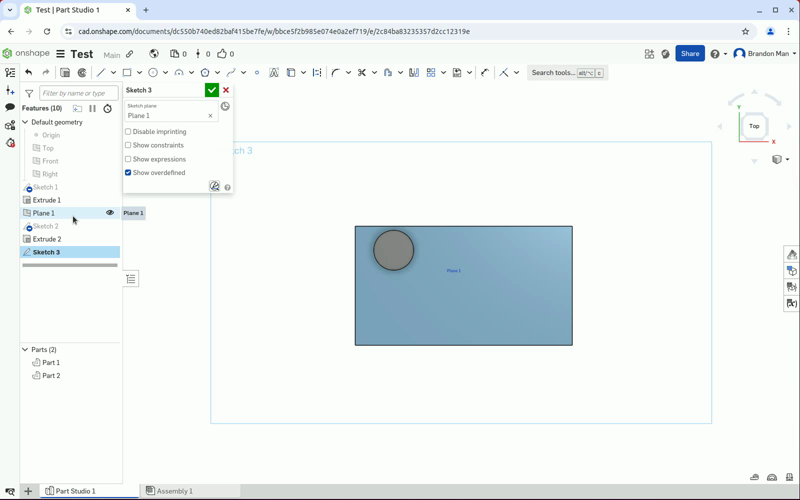
mouse_move(73, 352)
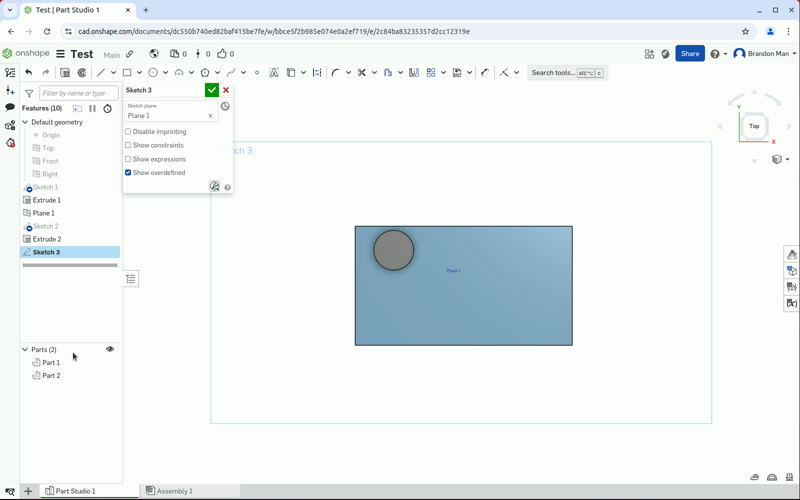
key(y)
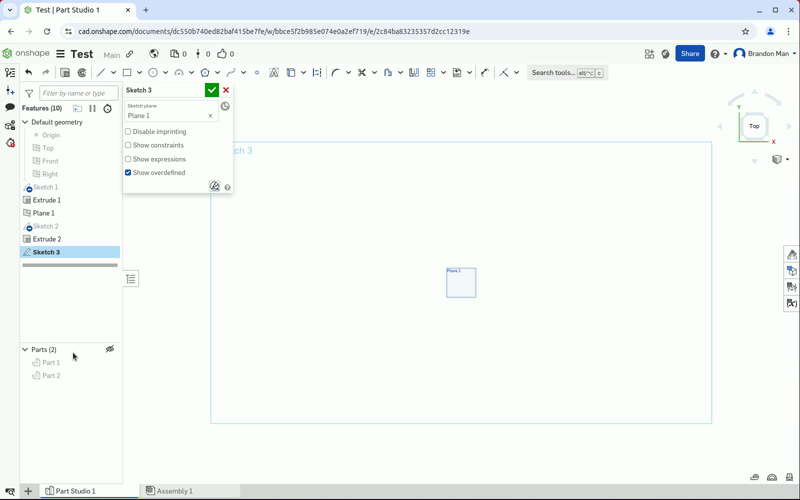
key(c)
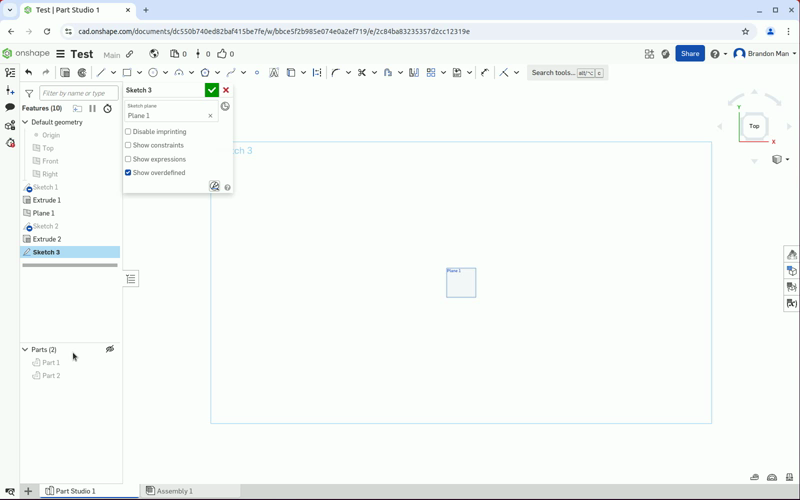
key_down(shift)
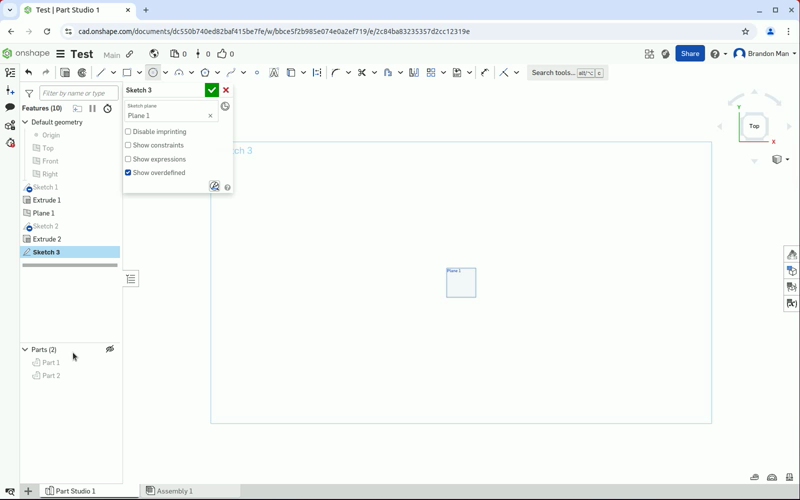
mouse_move(393, 309)
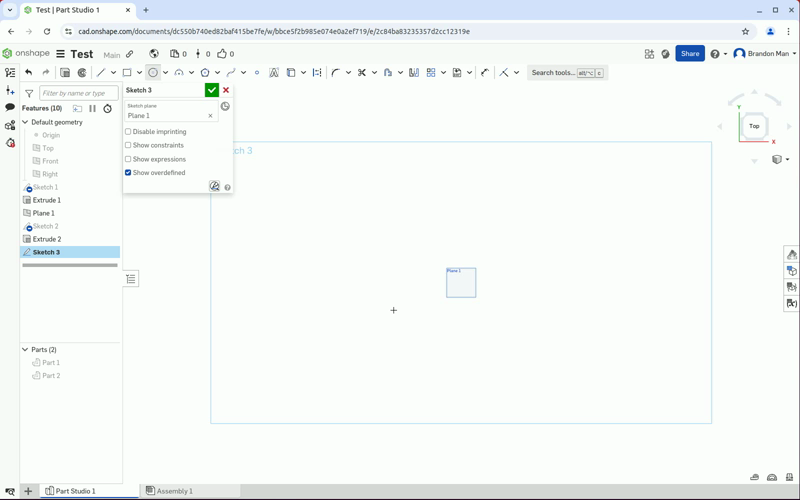
click(393, 309)
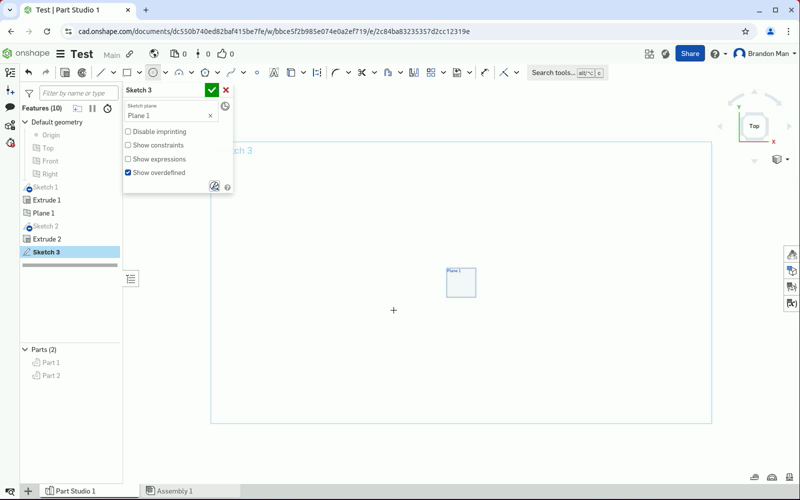
key_up(shift)
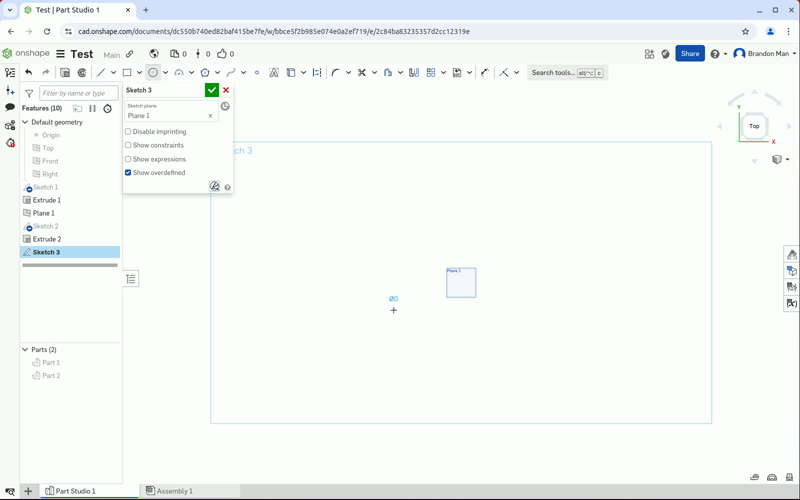
mouse_move(413, 309)
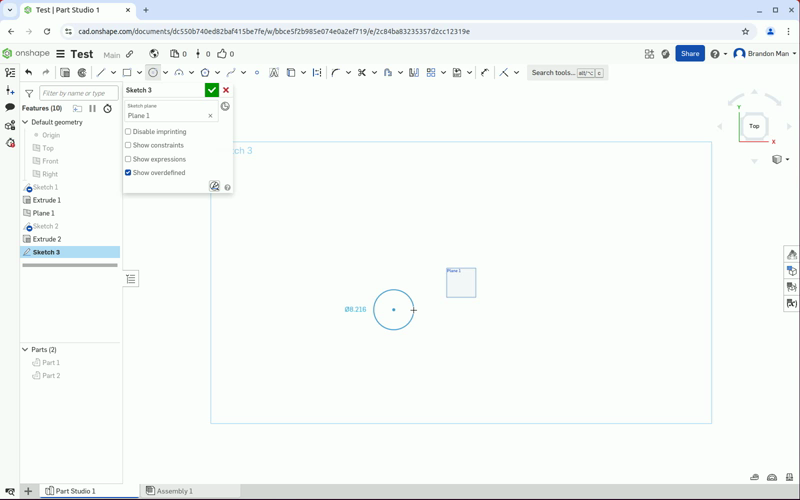
click(413, 309)
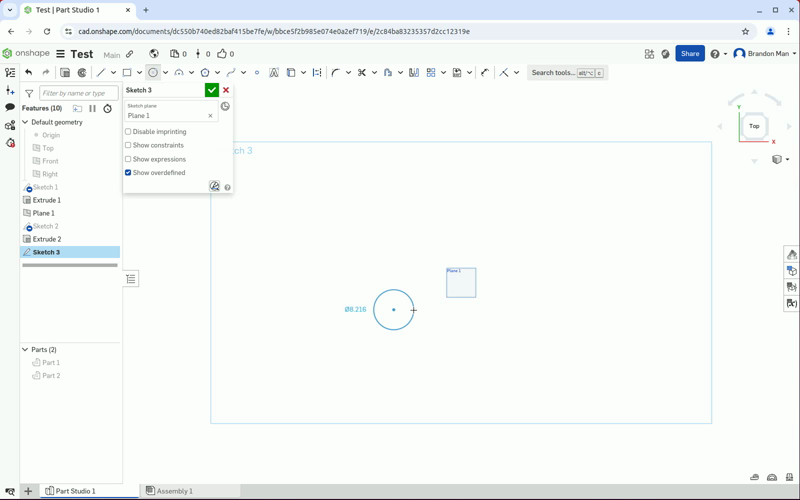
key(esc)
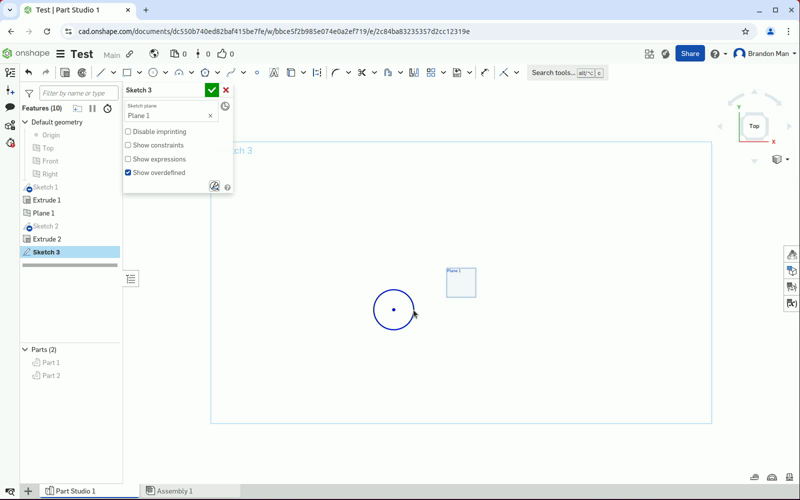
mouse_move(392, 311)
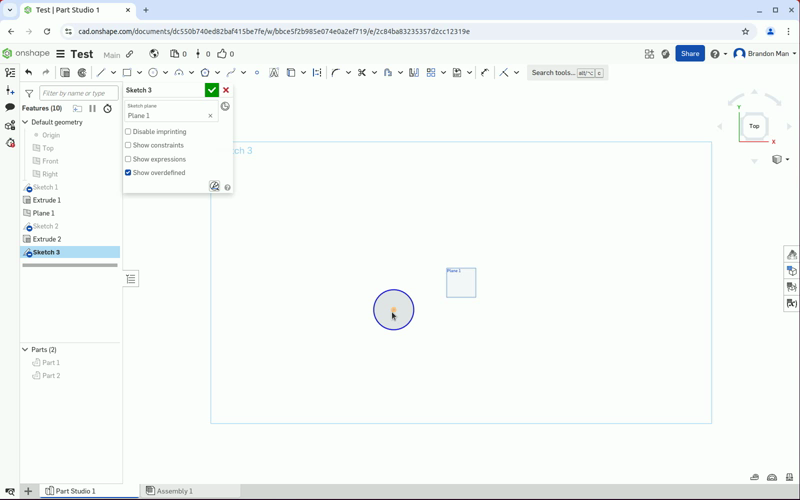
scroll(6)
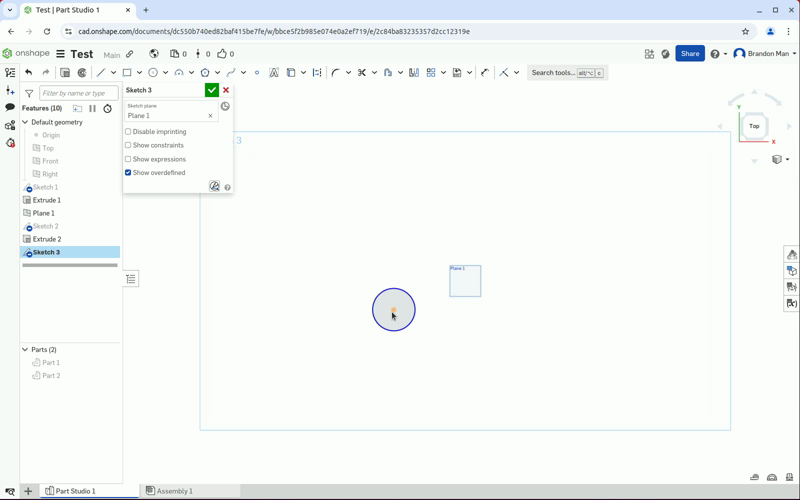
scroll(6)
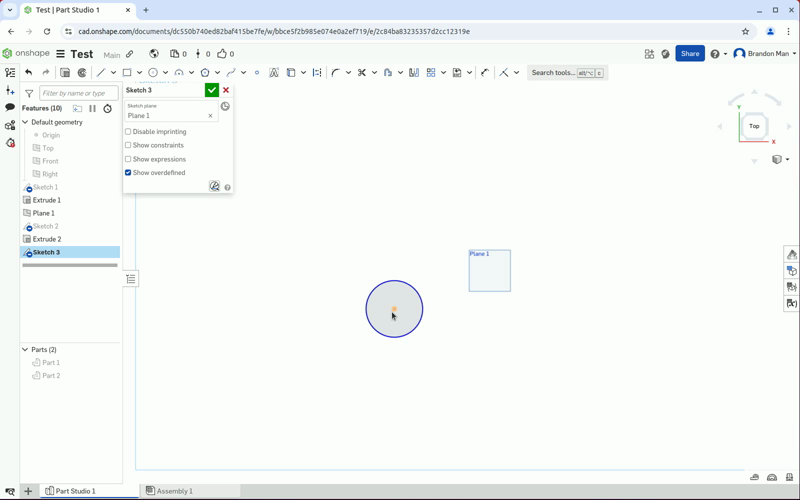
scroll(6)
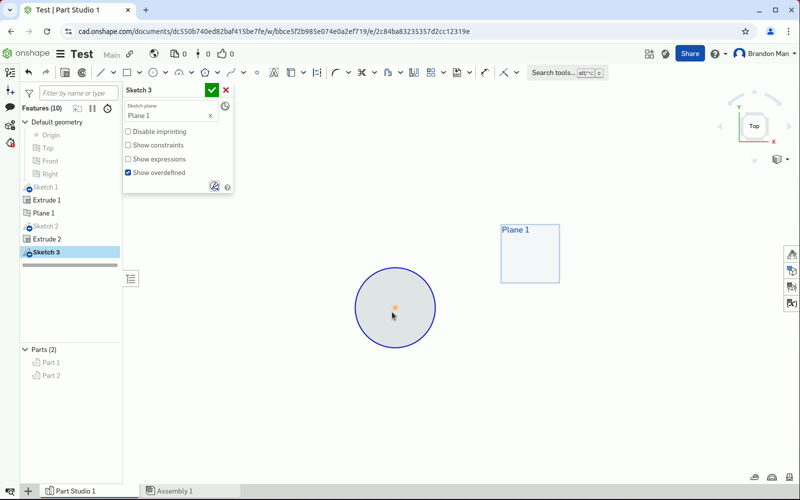
scroll(6)
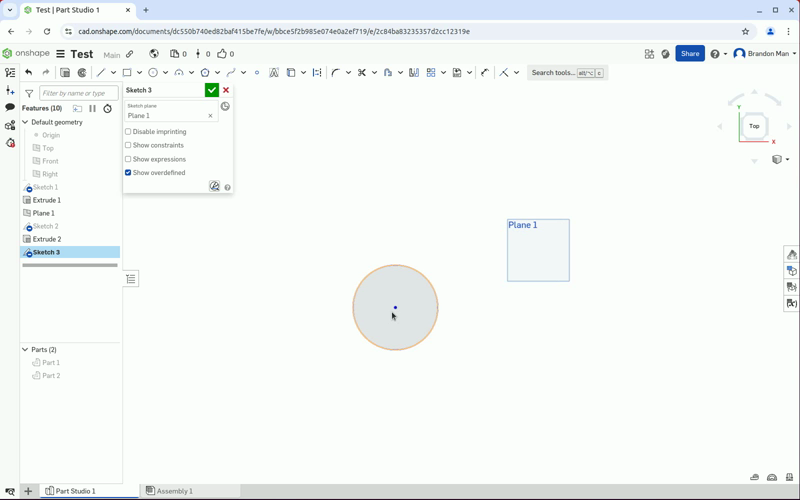
scroll(6)
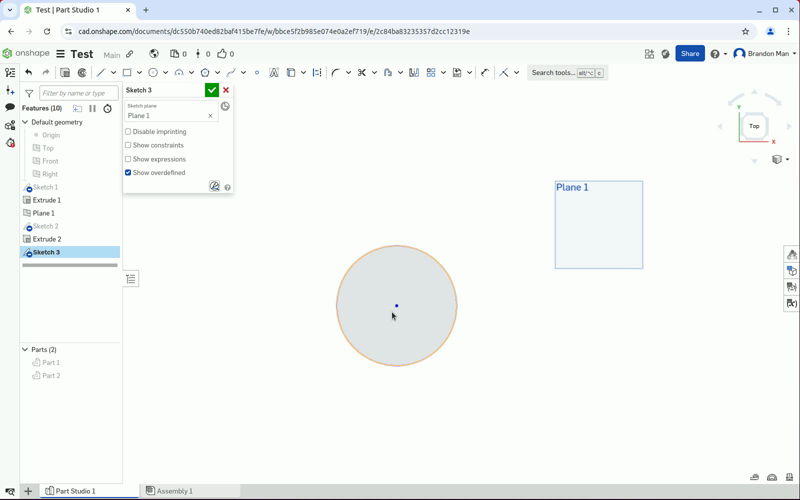
scroll(6)
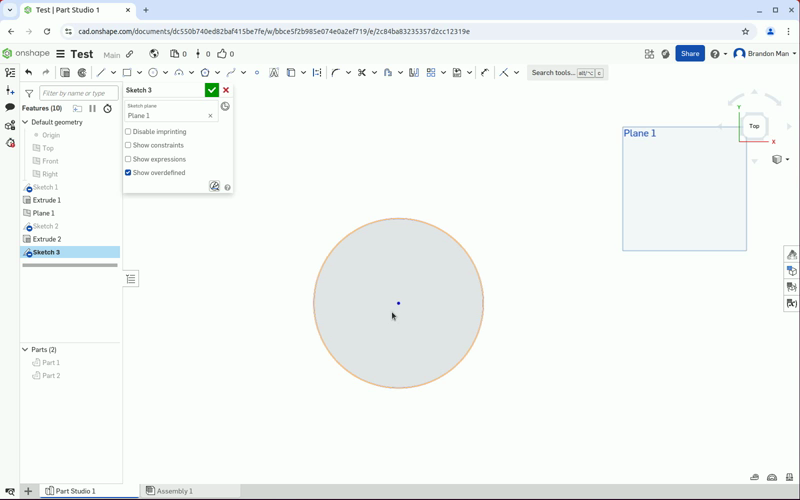
scroll(6)
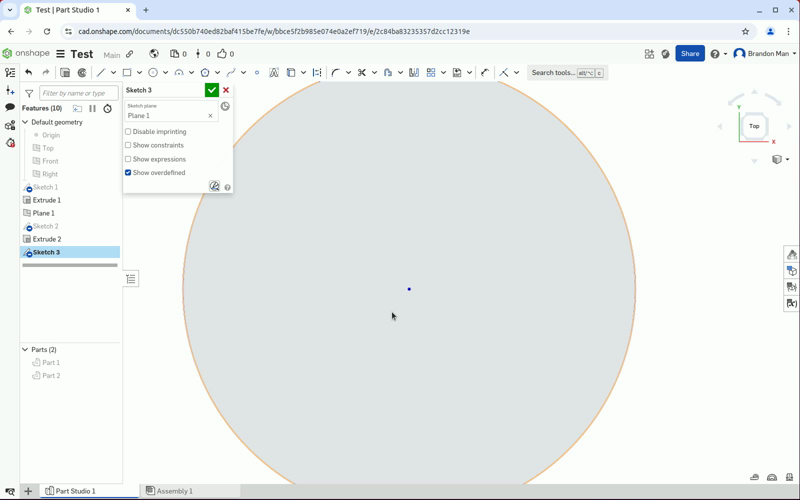
click(392, 311)
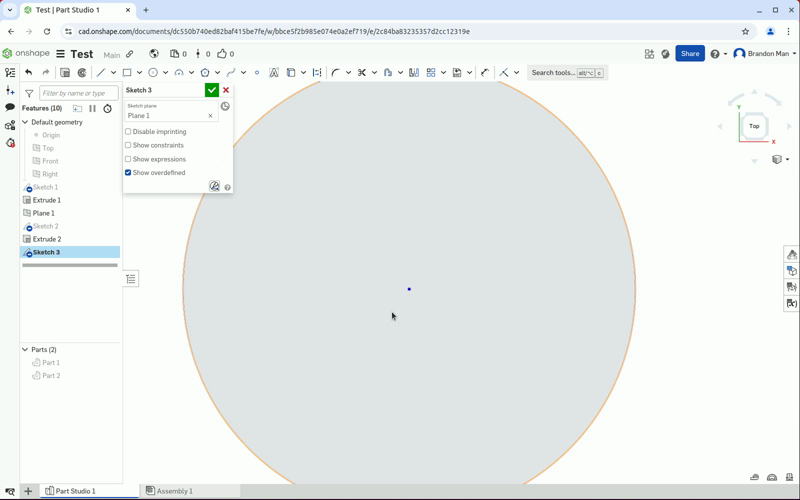
scroll(-6)
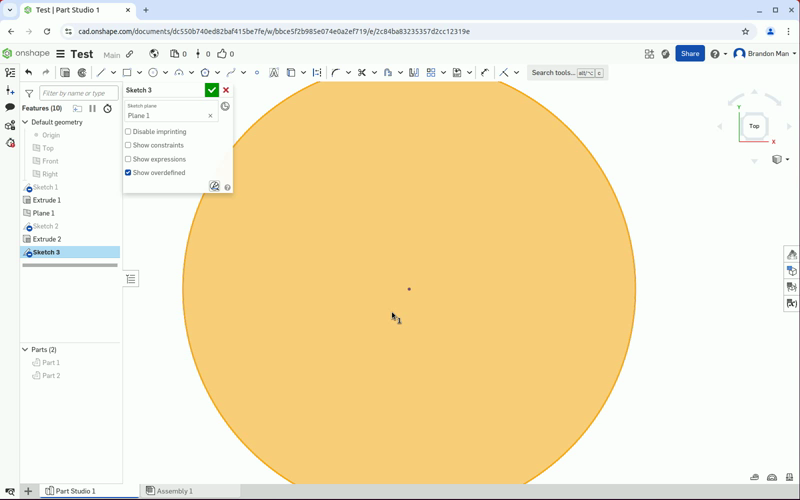
scroll(-6)
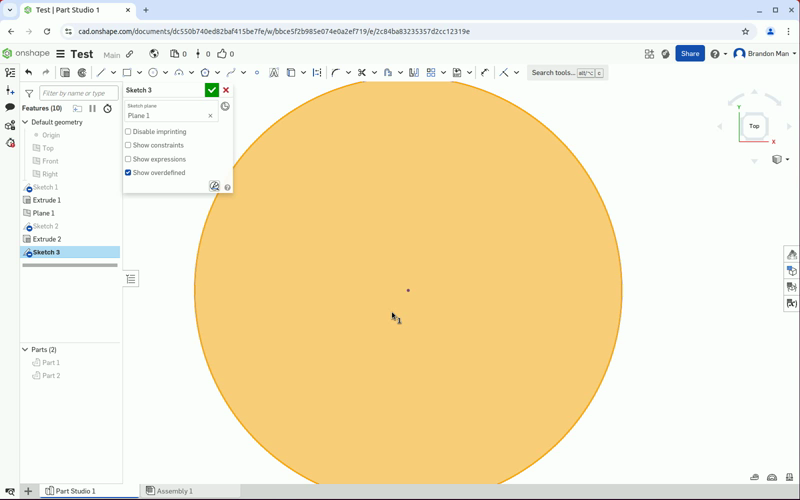
scroll(-6)
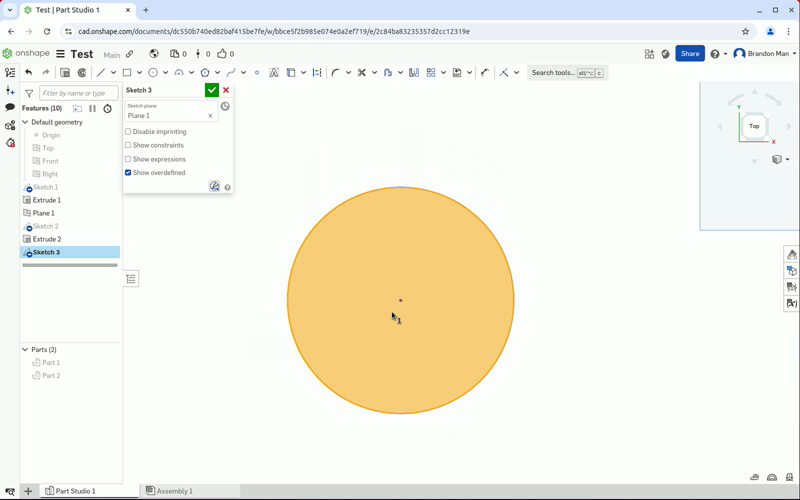
scroll(-6)
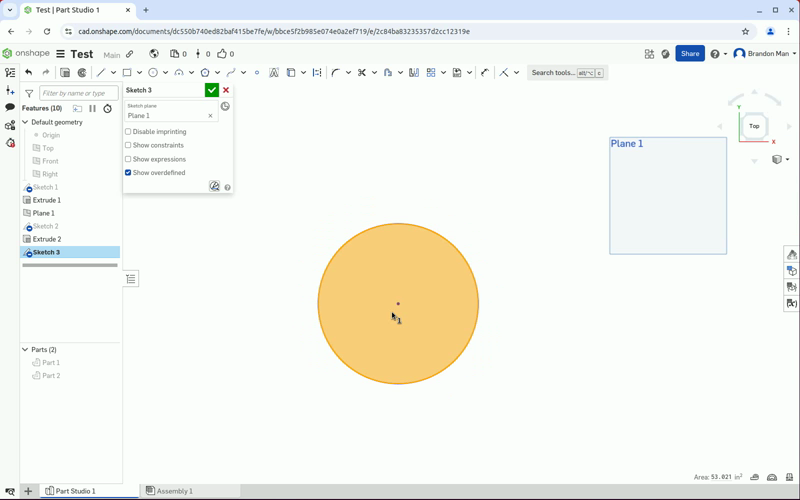
scroll(-6)
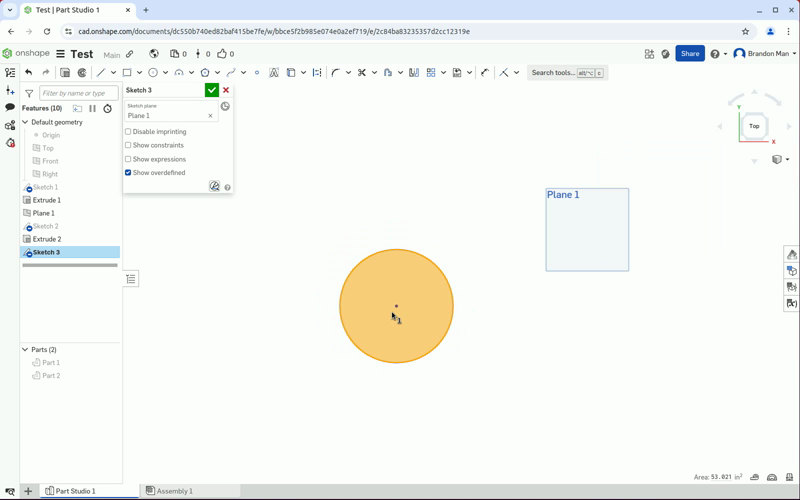
scroll(-6)
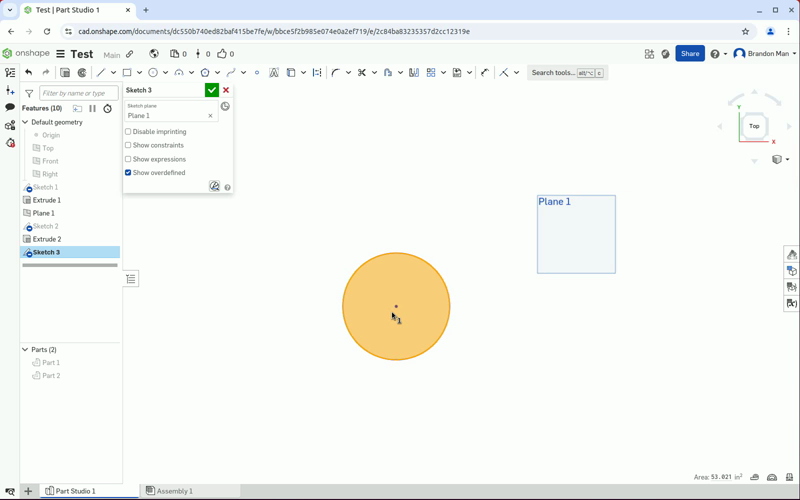
scroll(-6)
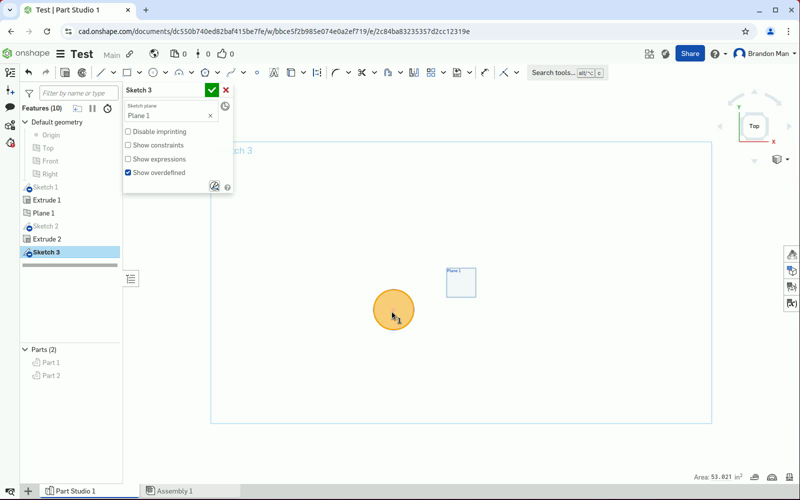
mouse_move(73, 352)
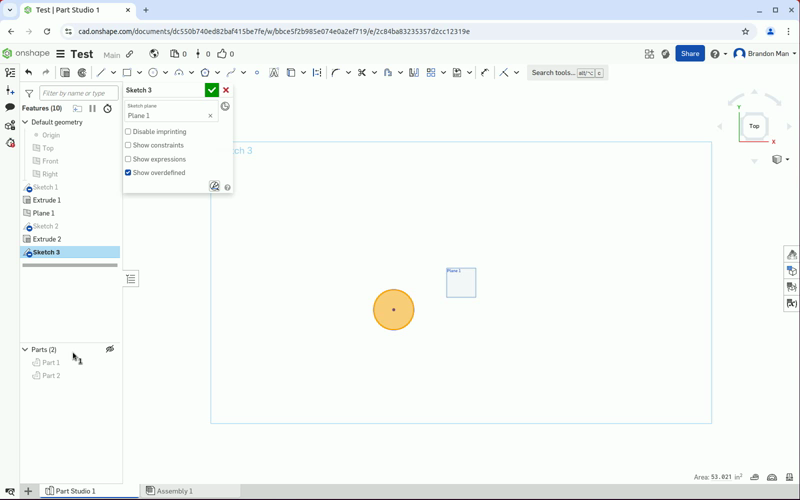
key(shift+y)
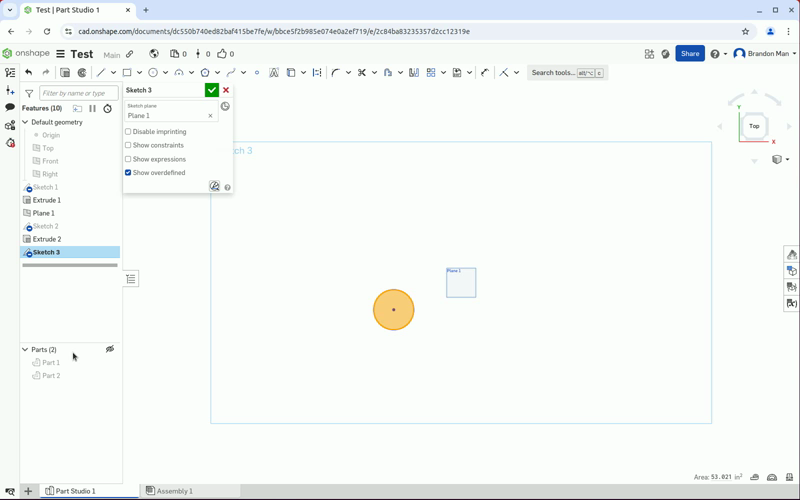
key(shift+e)
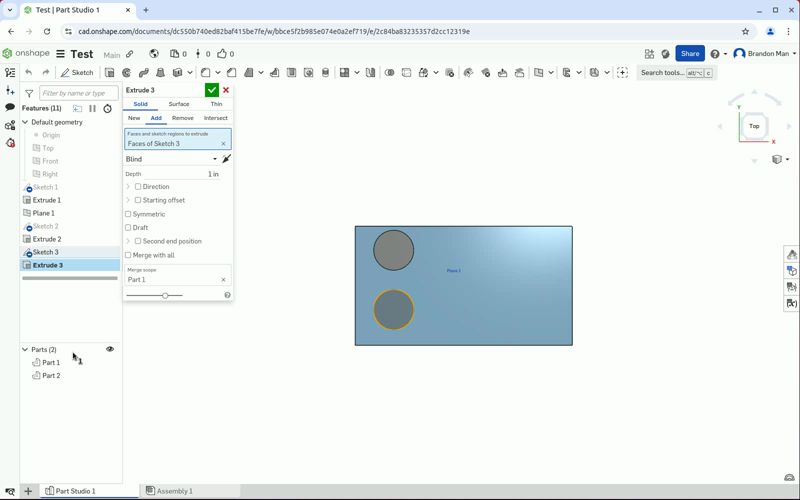
mouse_move(143, 106)
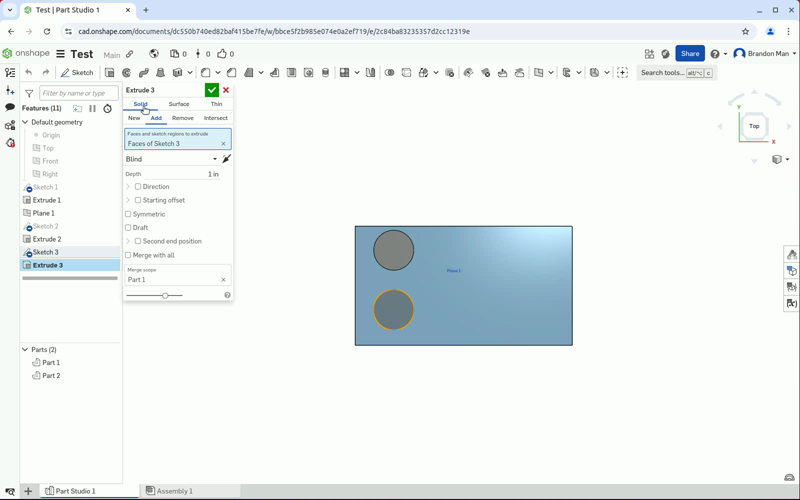
click(143, 106)
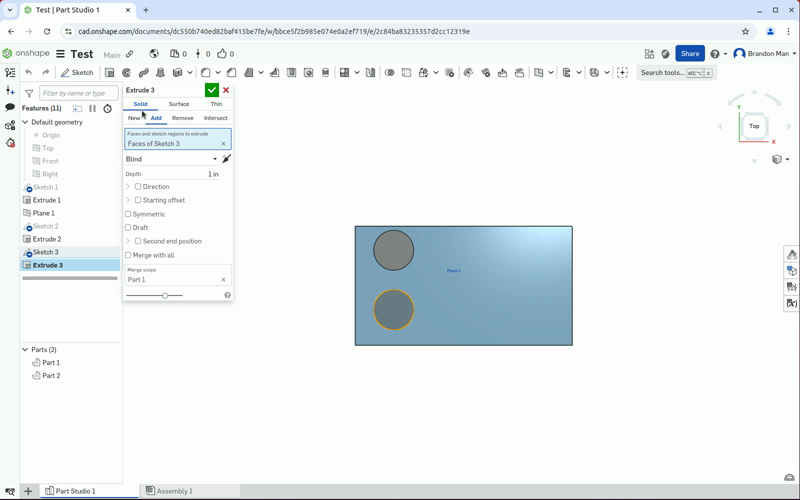
mouse_move(137, 120)
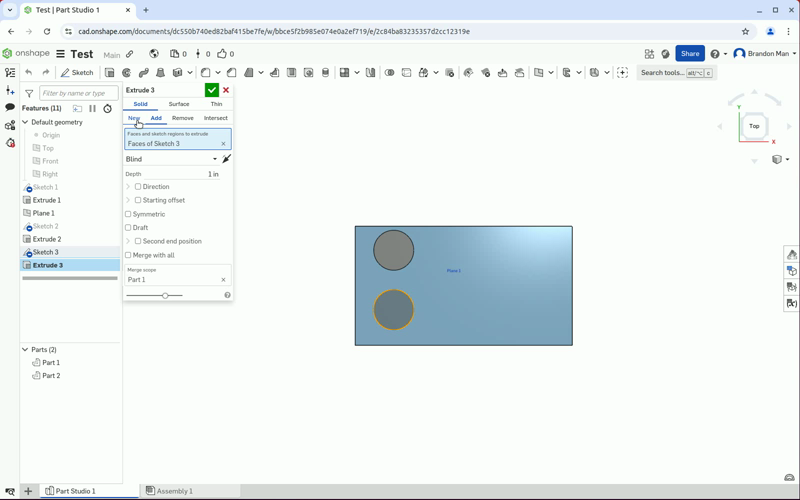
click(137, 120)
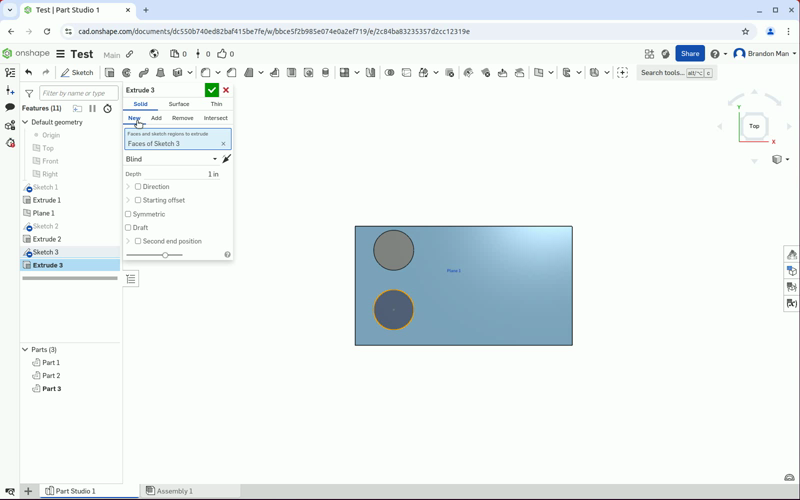
key(tab, 4)
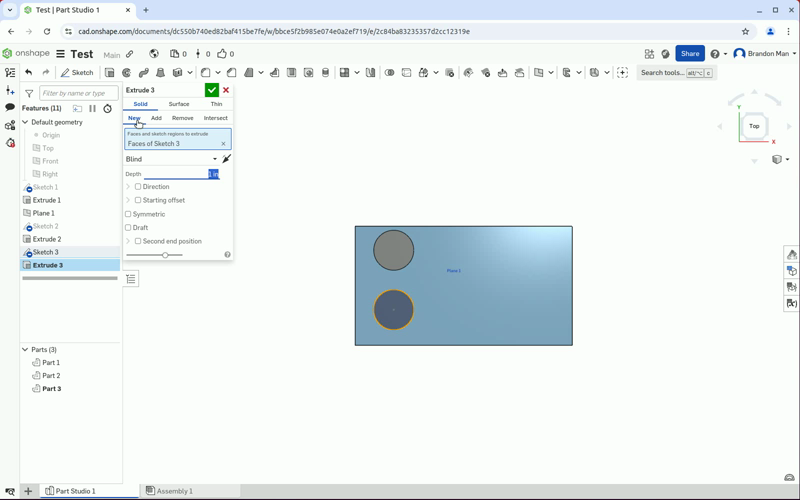
text(2.166)
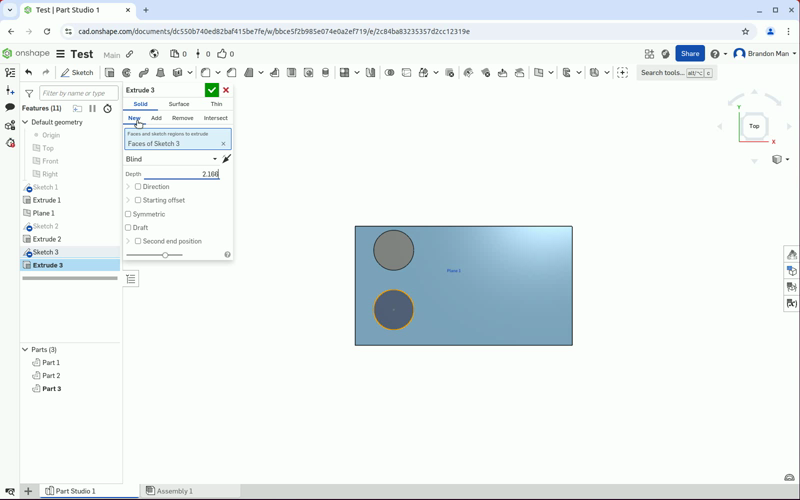
key(enter)
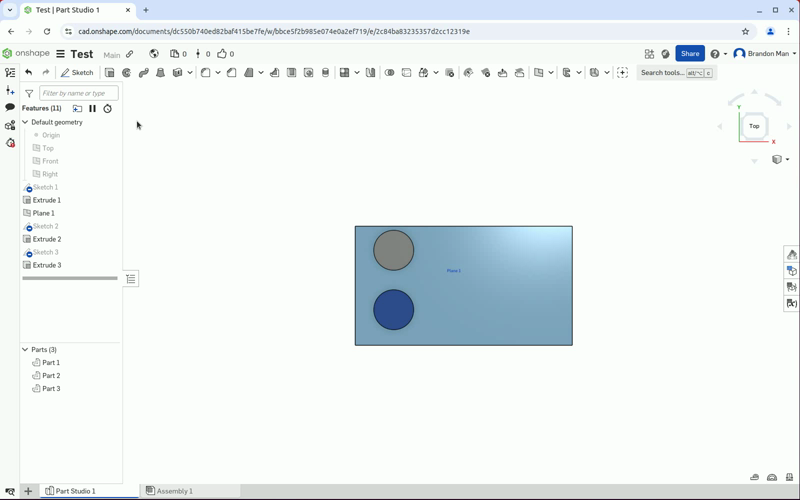
key(shift+h)
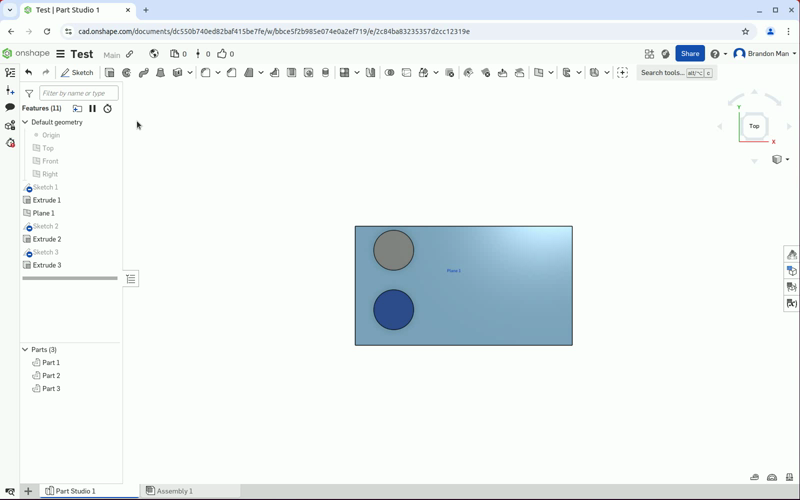
key(shift+h)
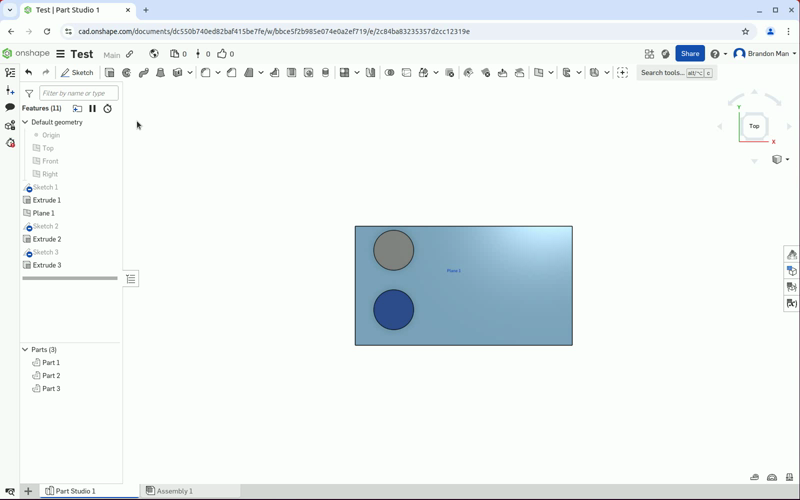
mouse_move(73, 189)
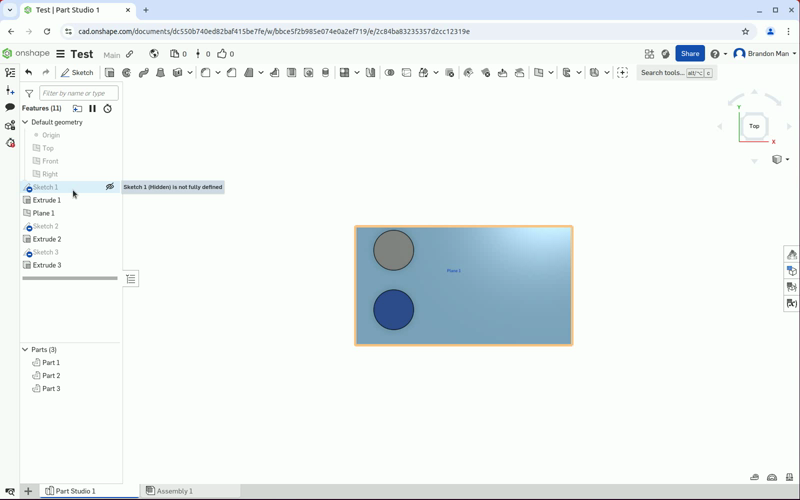
click(73, 189)
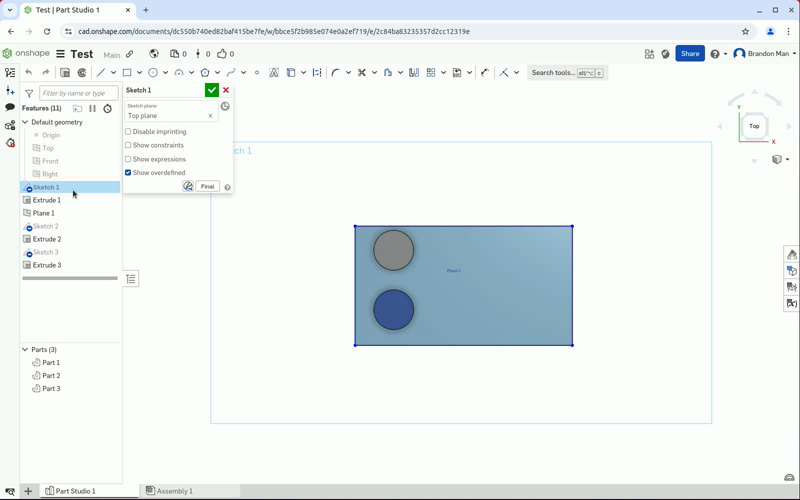
mouse_move(229, 92)
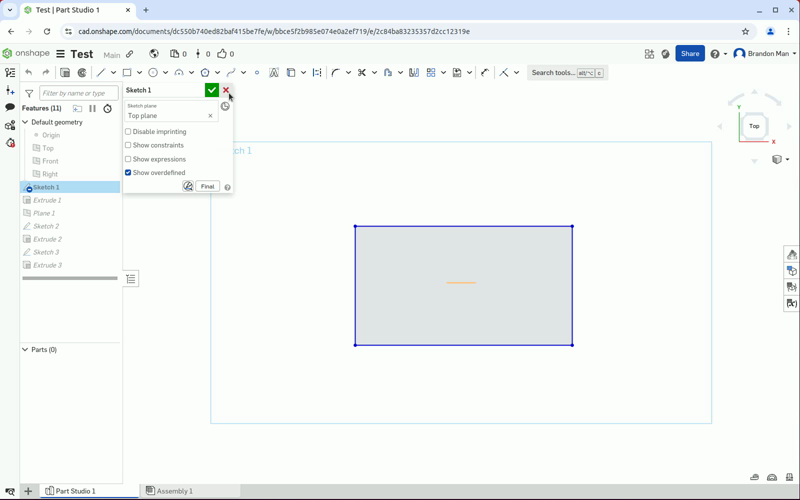
click(229, 92)
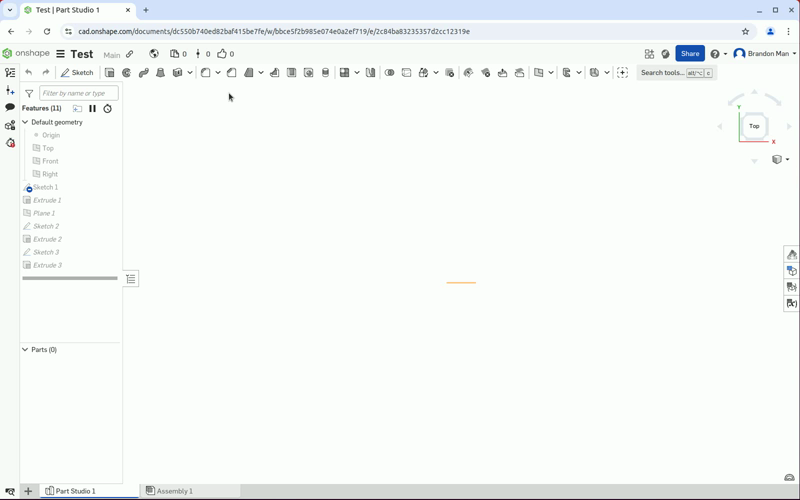
key(shift+s)
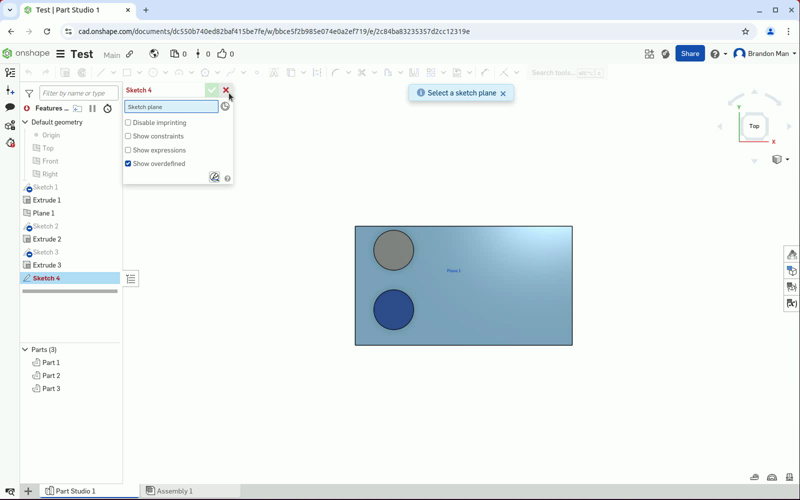
mouse_move(73, 215)
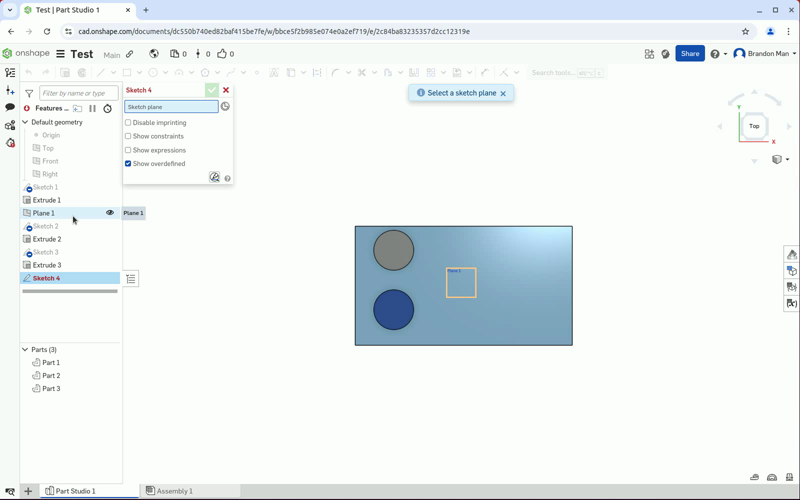
click(73, 215)
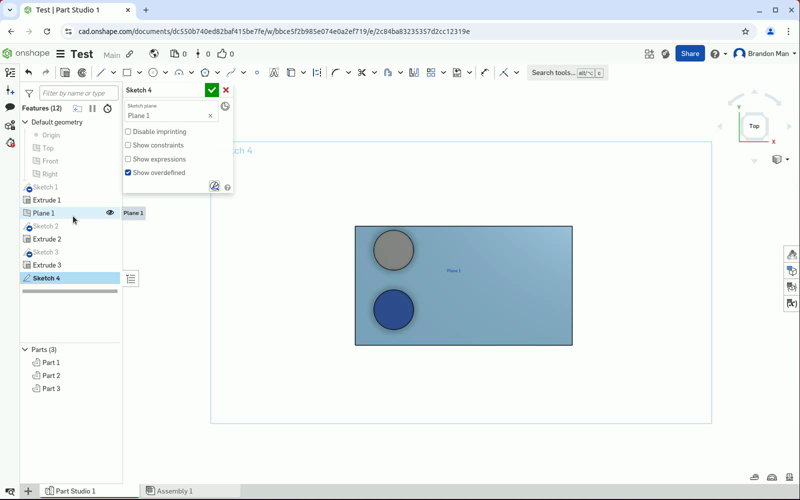
mouse_move(73, 352)
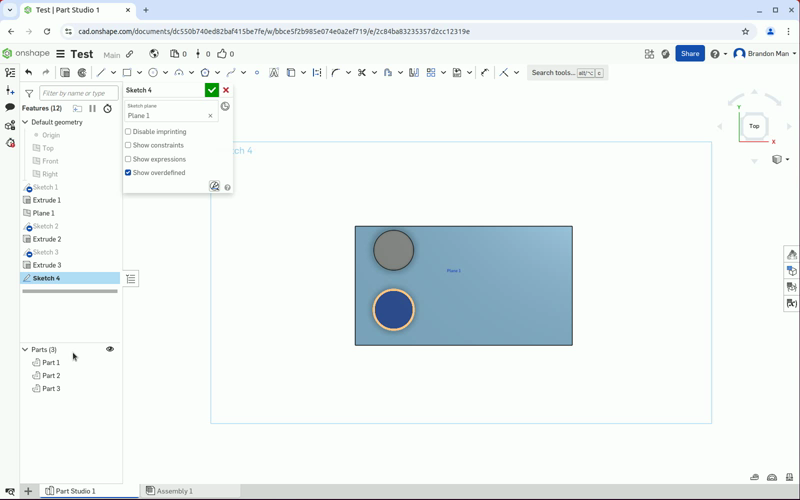
key(y)
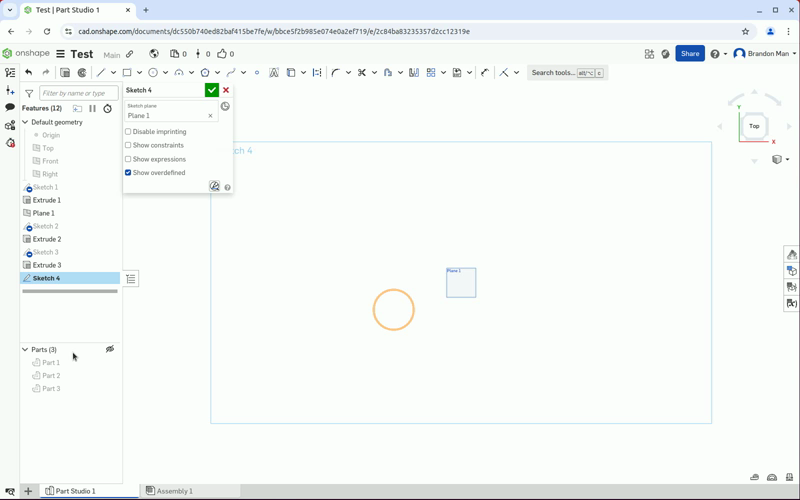
key(c)
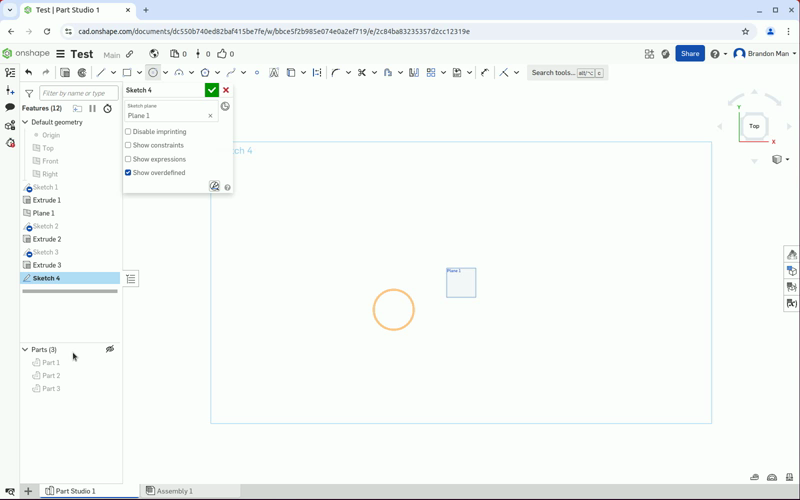
key_down(shift)
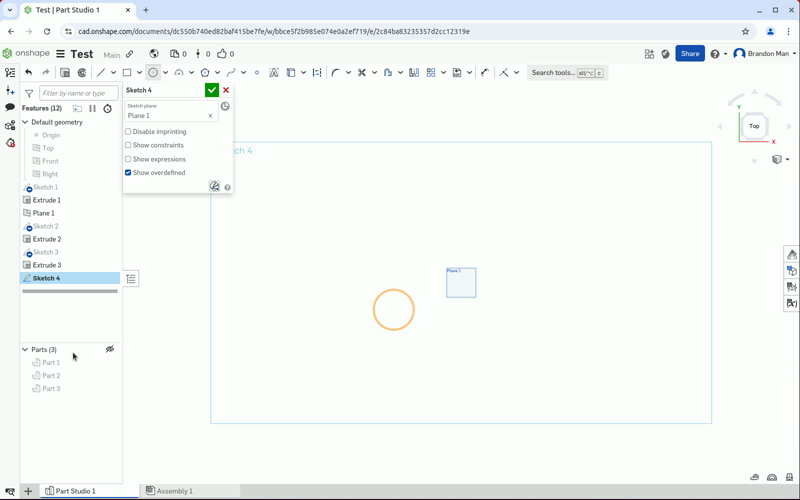
mouse_move(472, 282)
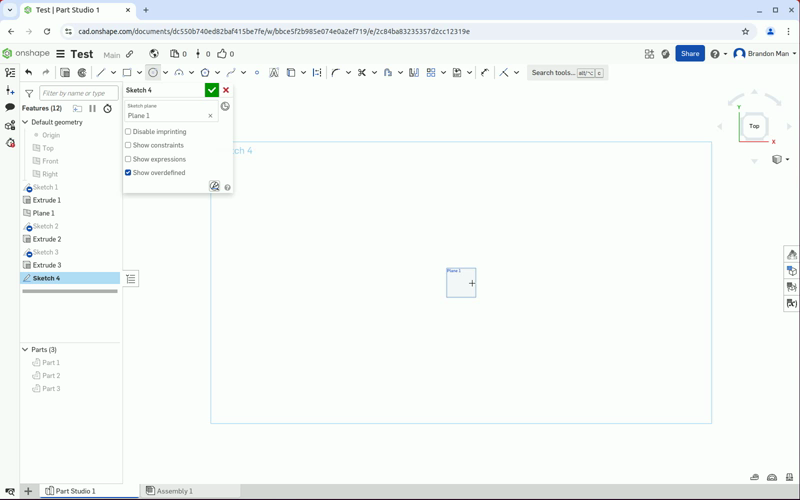
click(472, 282)
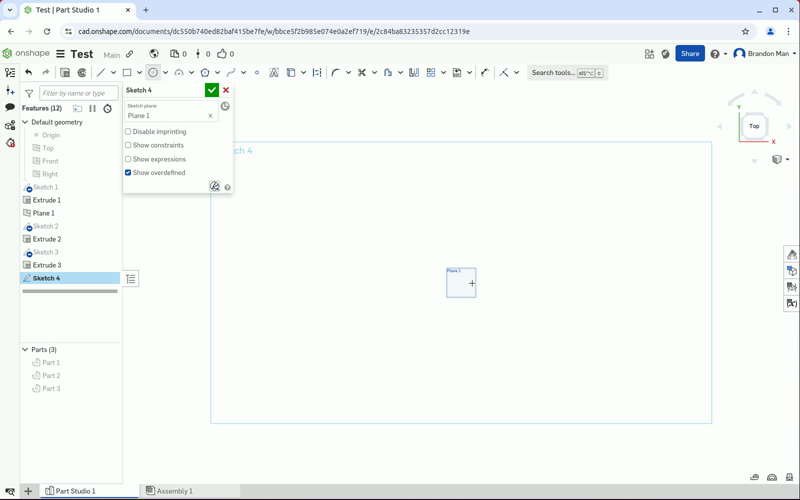
key_up(shift)
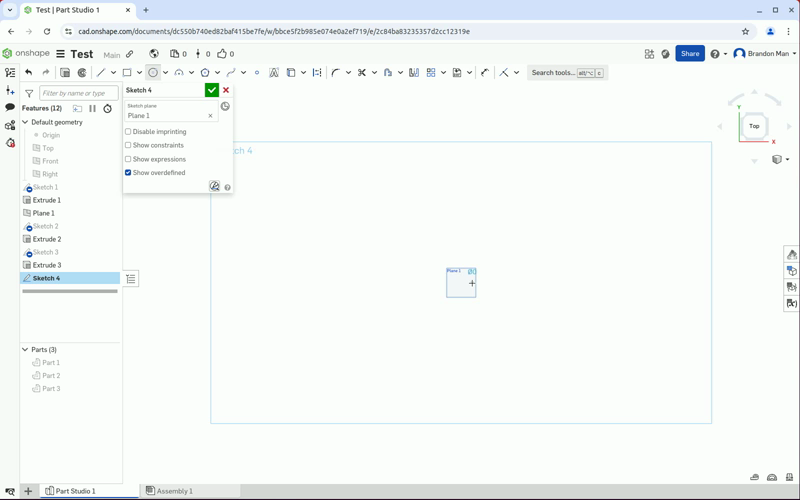
mouse_move(524, 282)
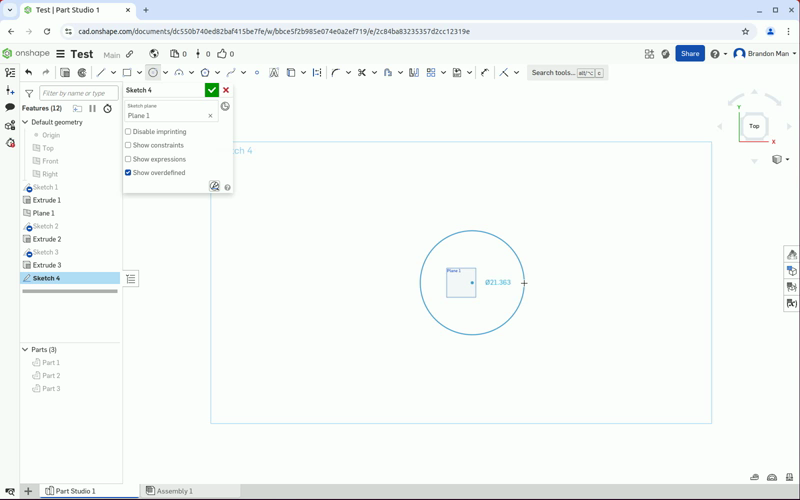
click(524, 282)
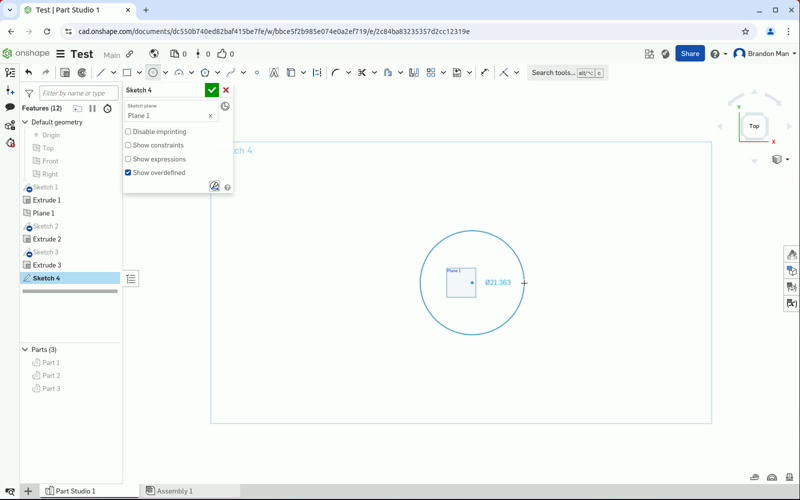
key(esc)
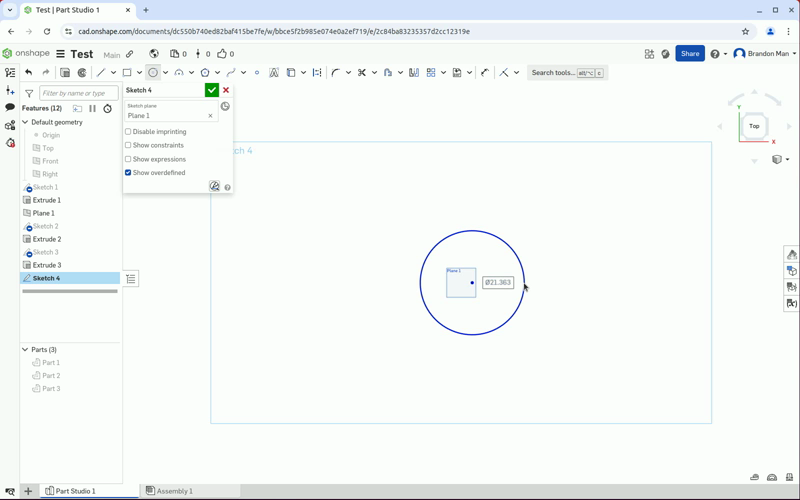
mouse_move(503, 258)
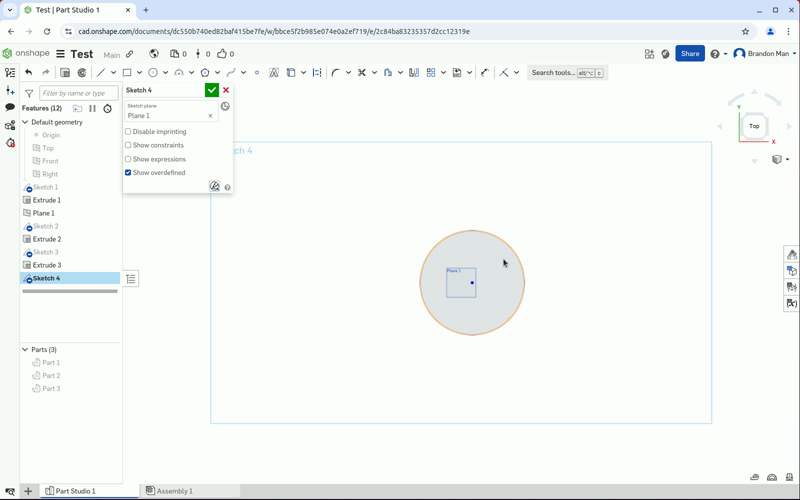
click(503, 258)
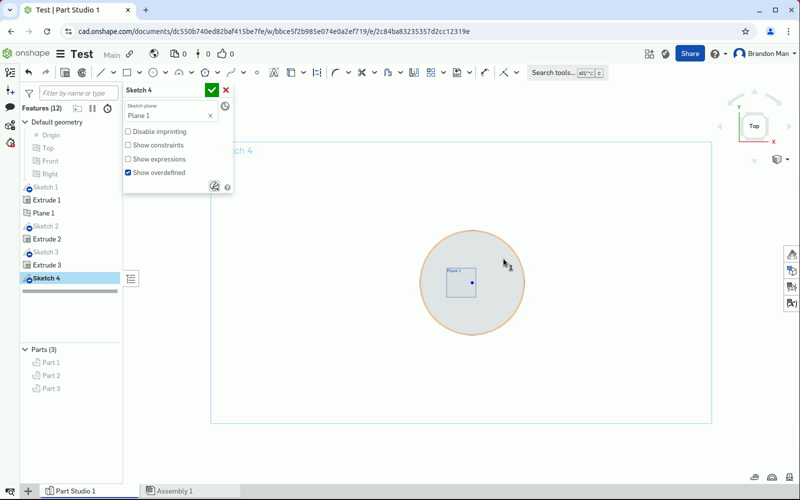
mouse_move(73, 352)
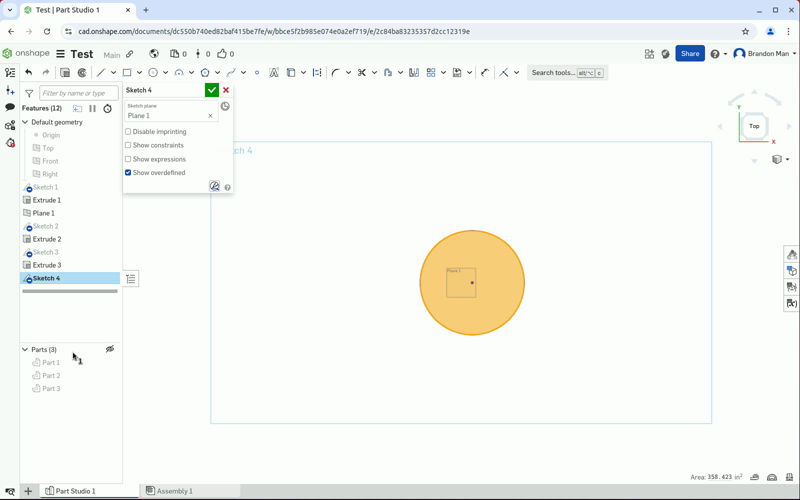
key(shift+y)
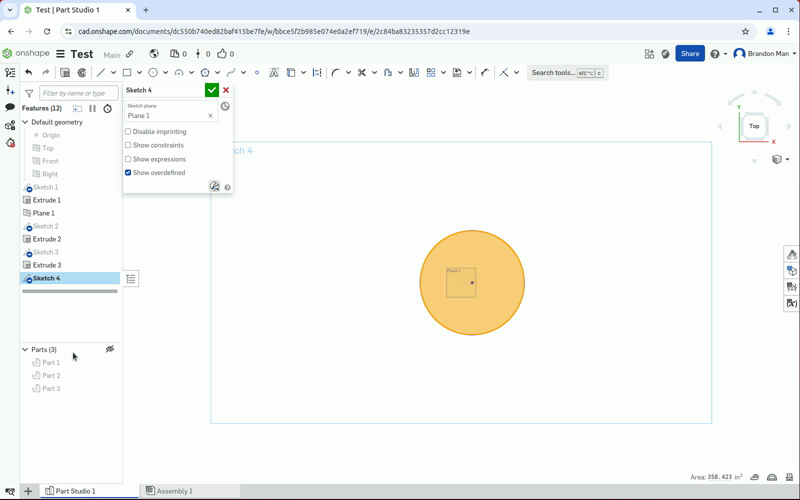
key(shift+e)
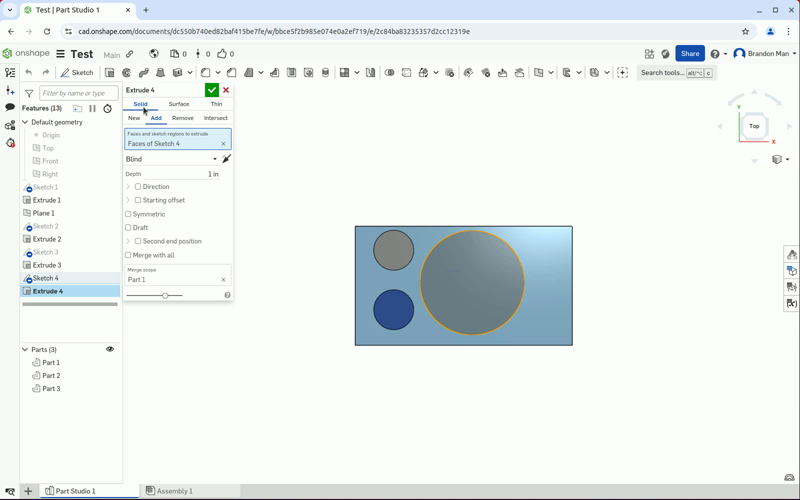
mouse_move(143, 106)
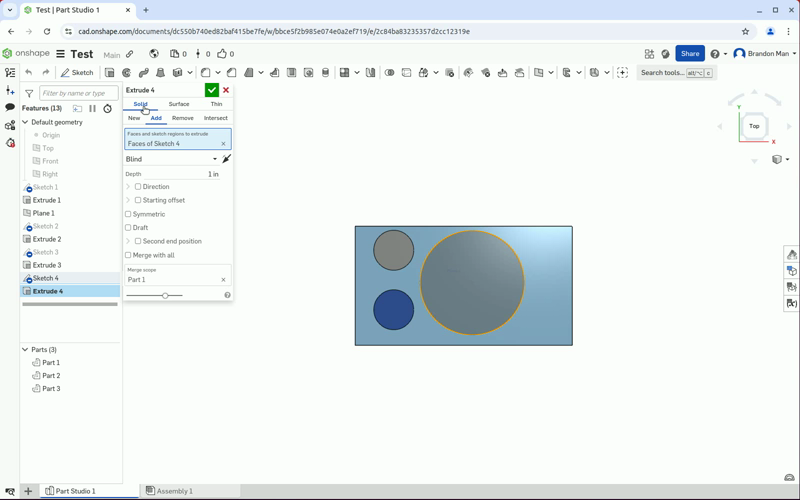
click(143, 106)
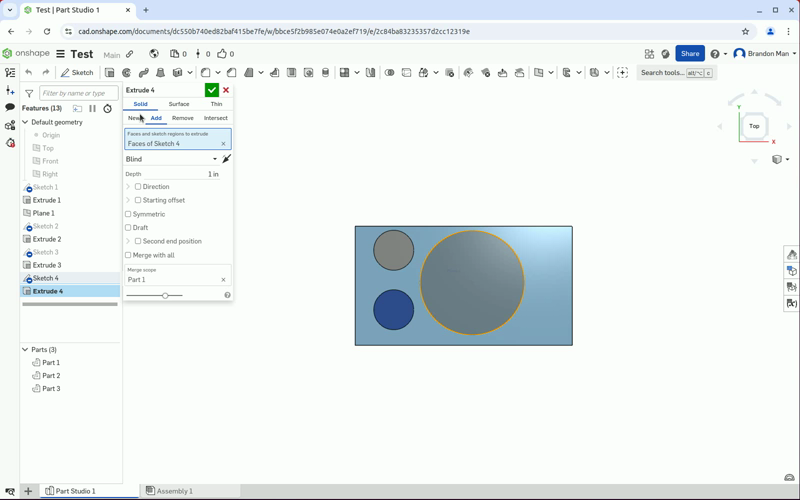
mouse_move(137, 120)
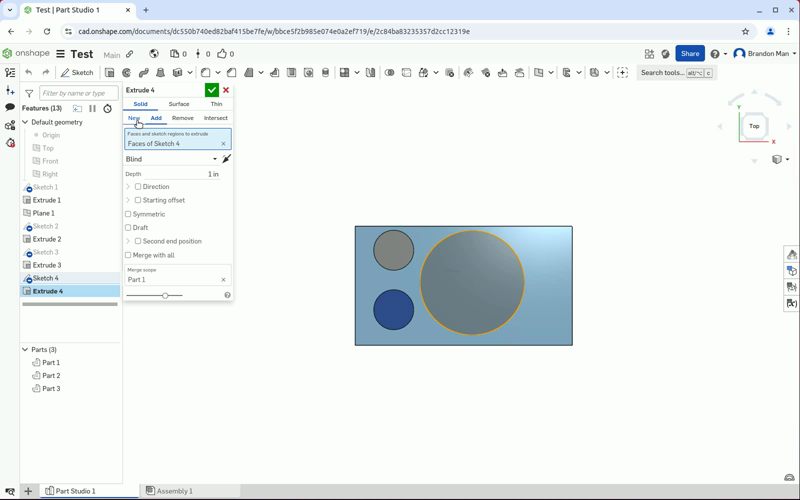
click(137, 120)
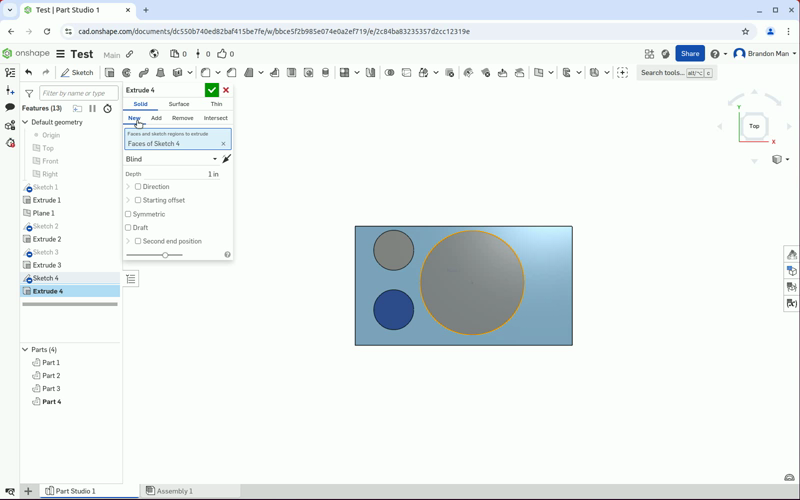
key(tab, 4)
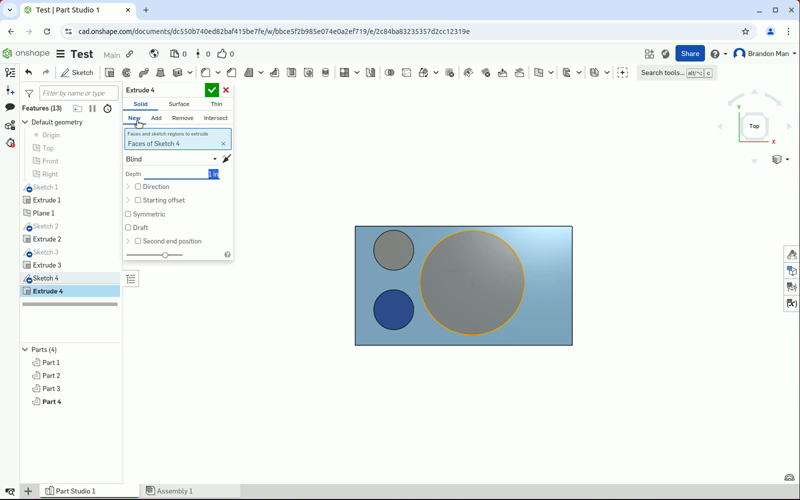
text(2.166)
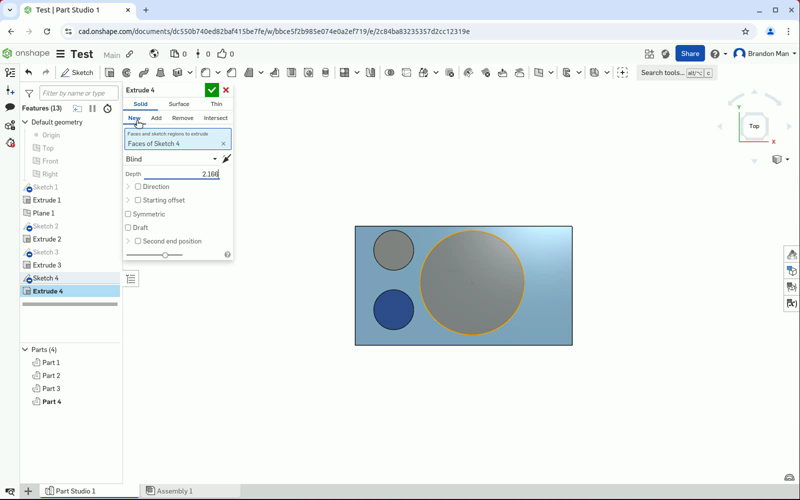
key(enter)
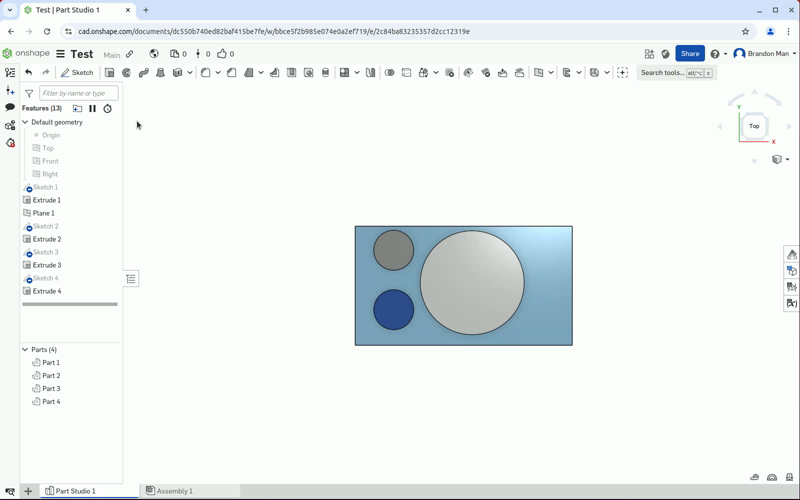
key(shift+h)
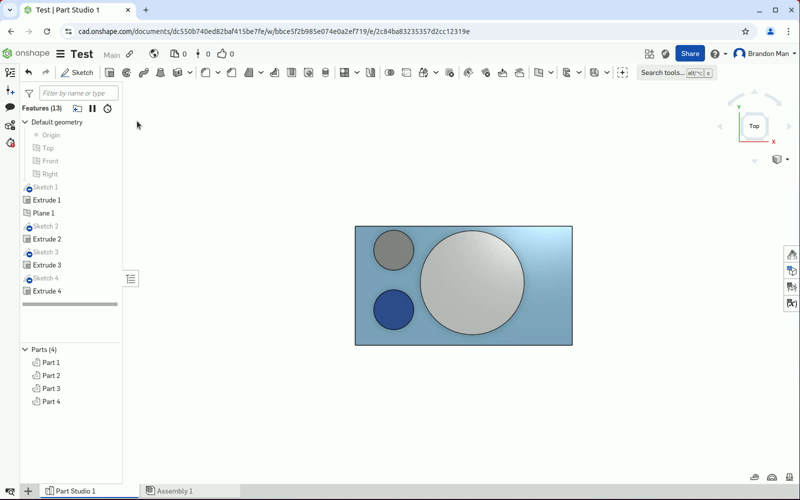
key(shift+h)
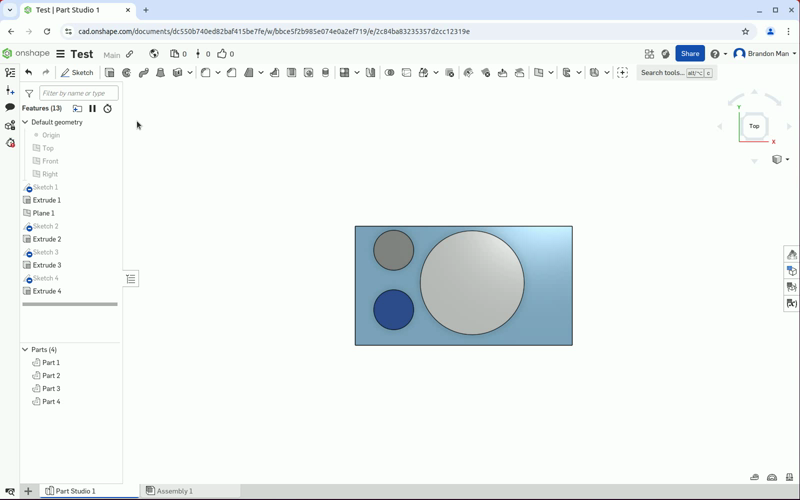
mouse_move(73, 189)
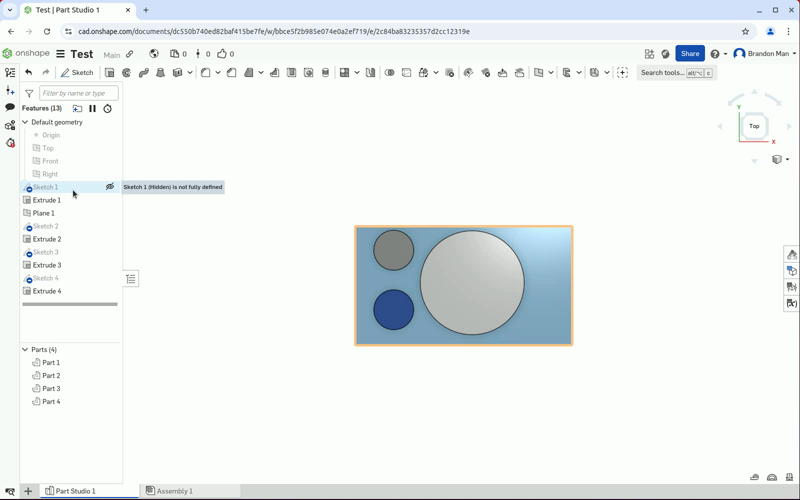
click(73, 189)
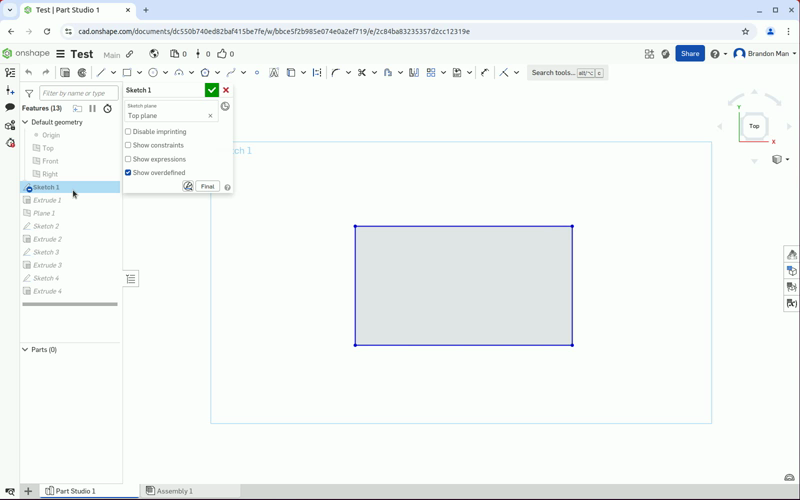
mouse_move(229, 92)
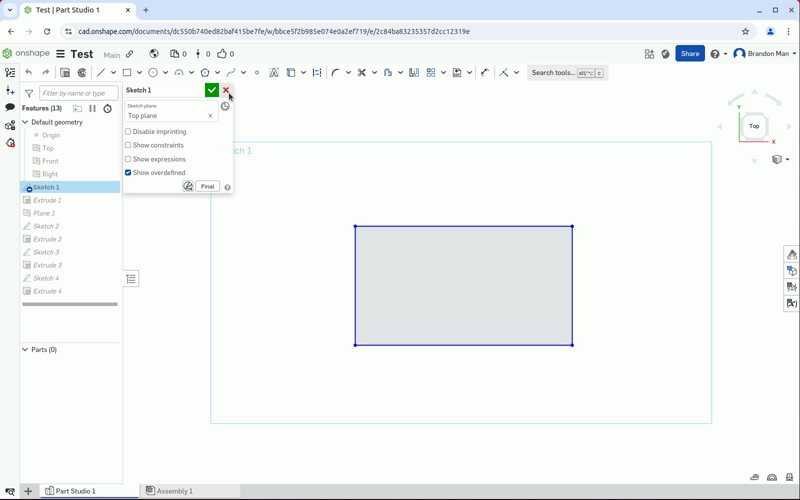
click(229, 92)
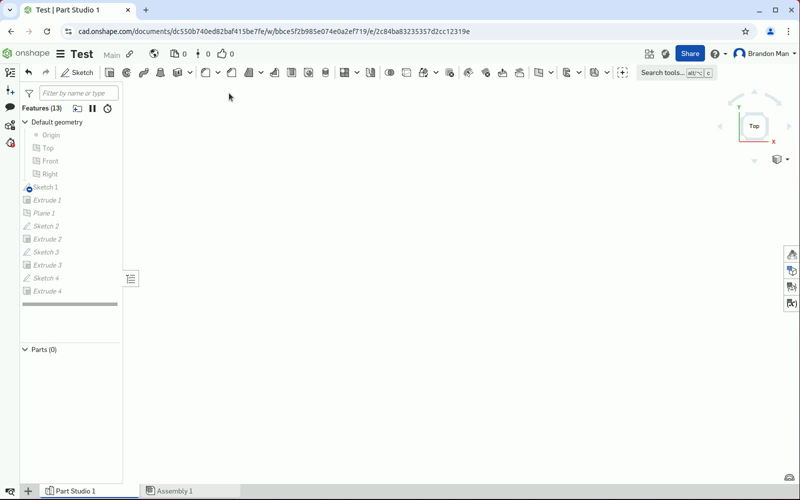
key(shift+s)
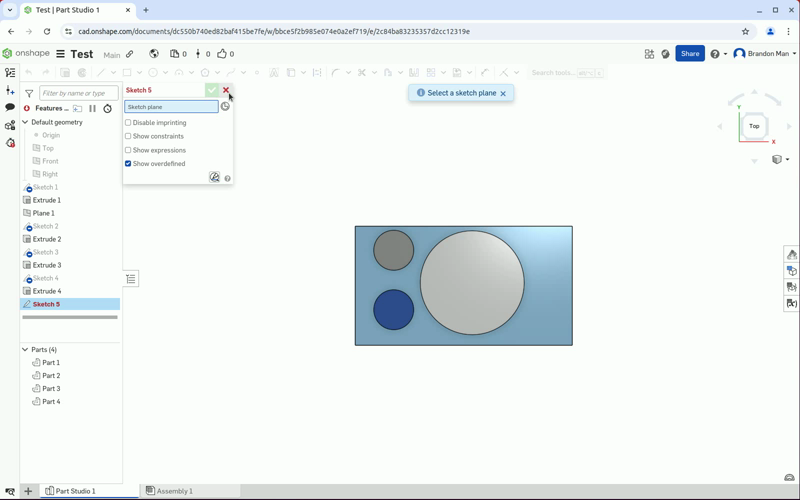
mouse_move(73, 215)
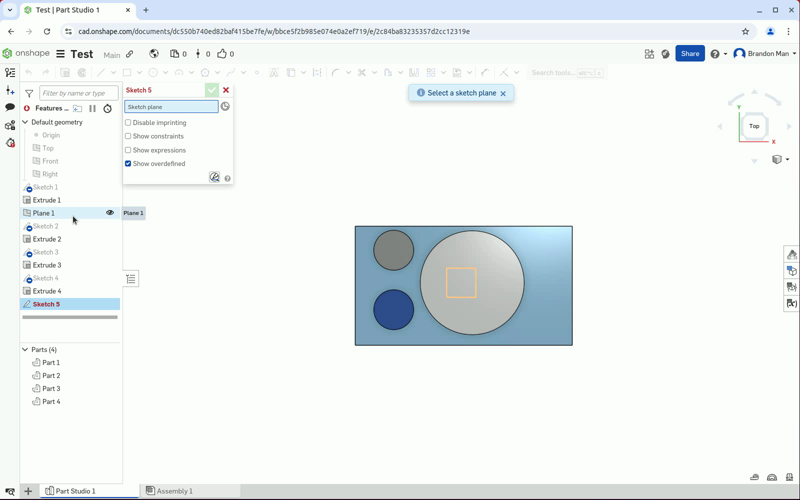
click(73, 215)
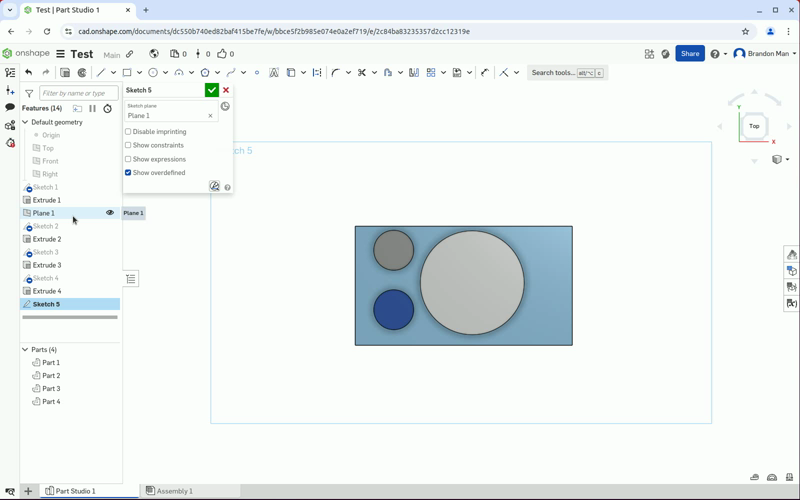
mouse_move(73, 352)
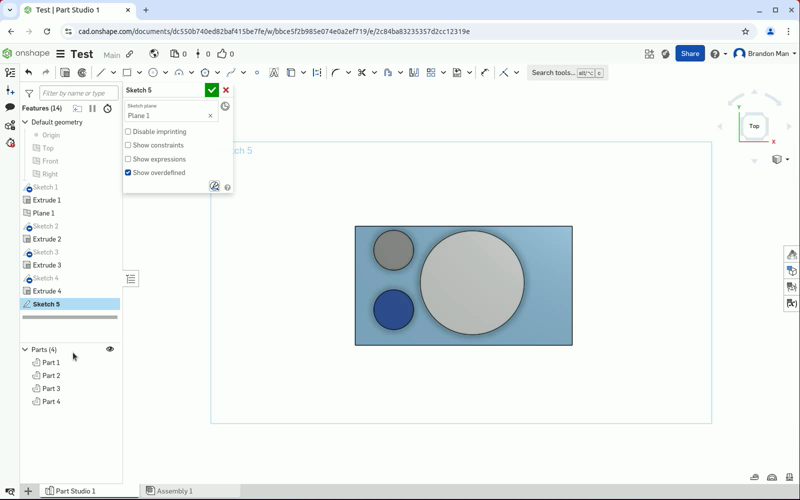
key(y)
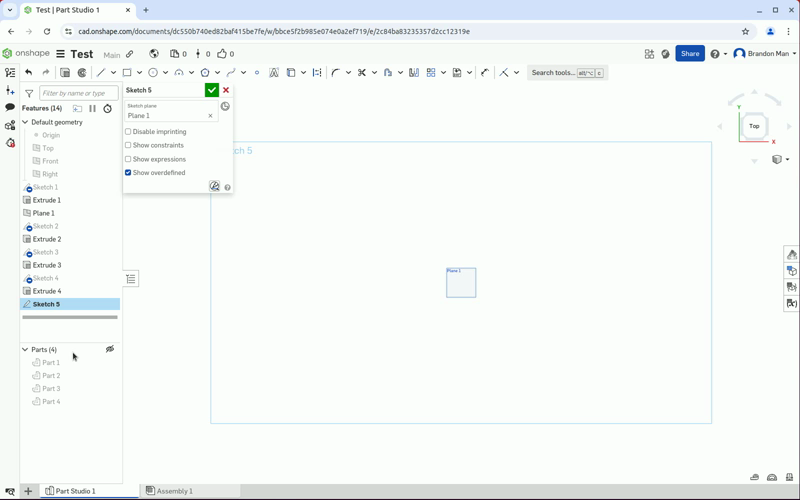
key(l)
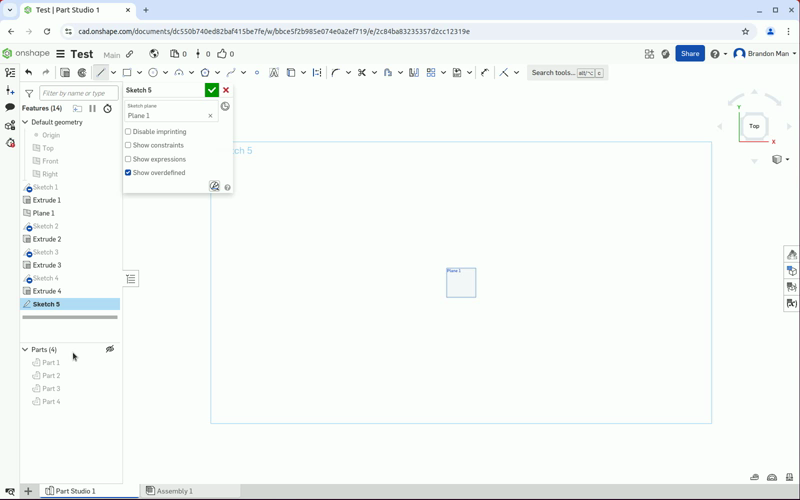
key_down(shift)
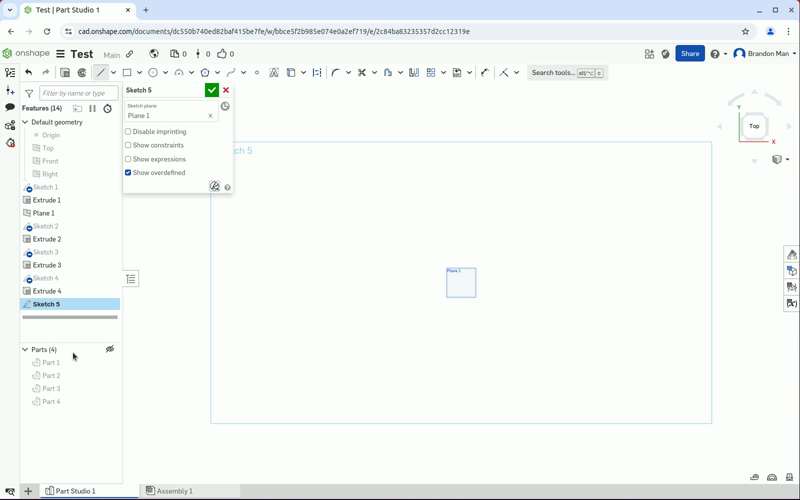
mouse_move(532, 312)
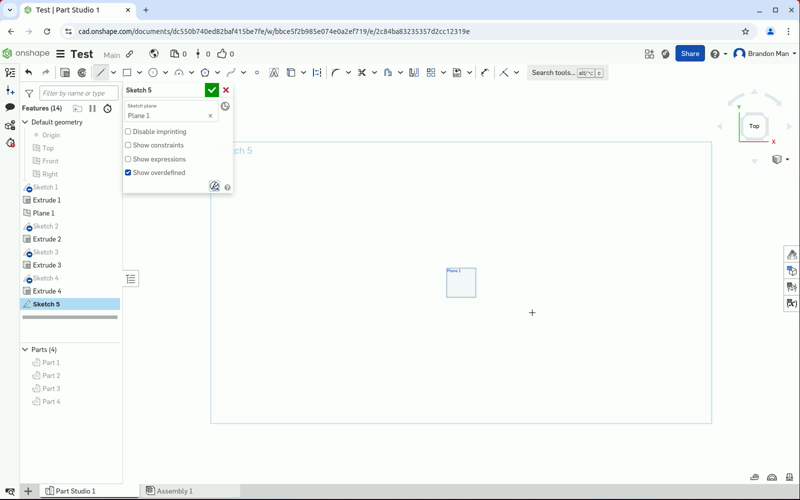
click(532, 312)
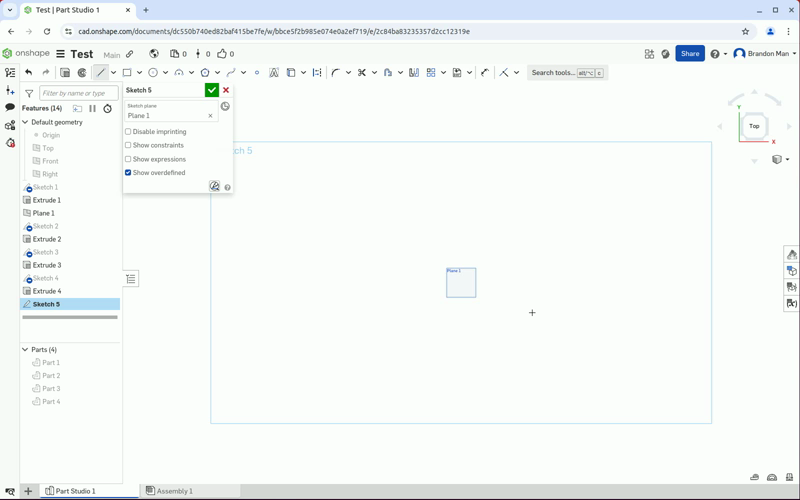
key_up(shift)
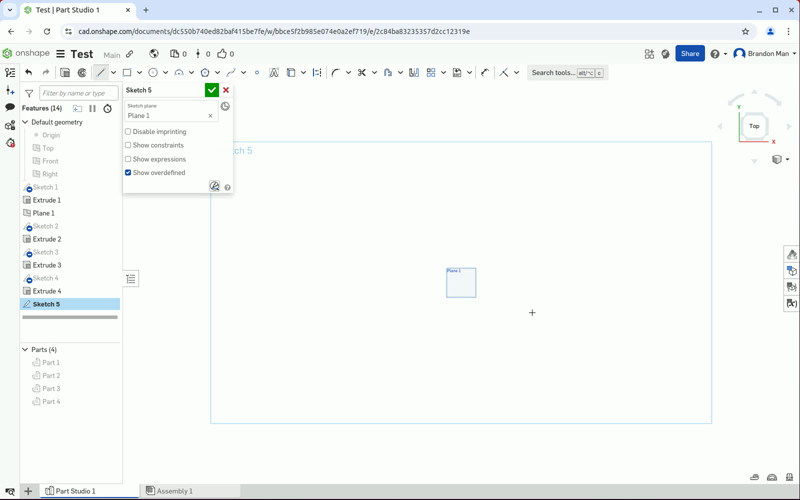
key_down(shift)
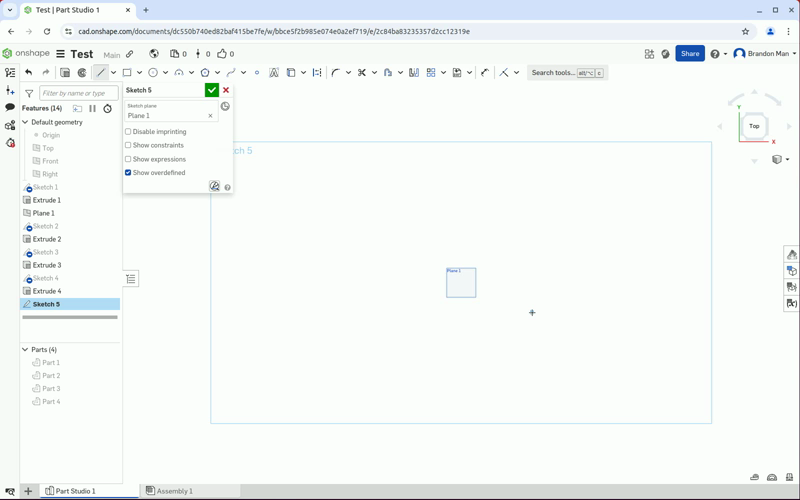
mouse_move(562, 312)
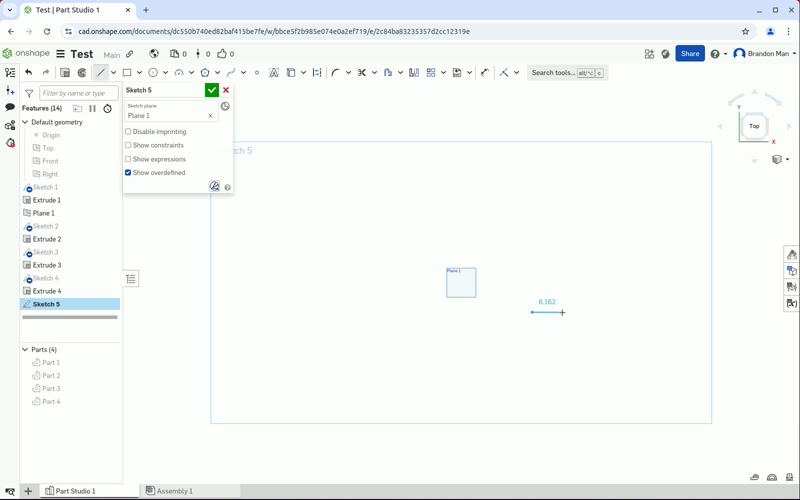
mouse_move(560, 312)
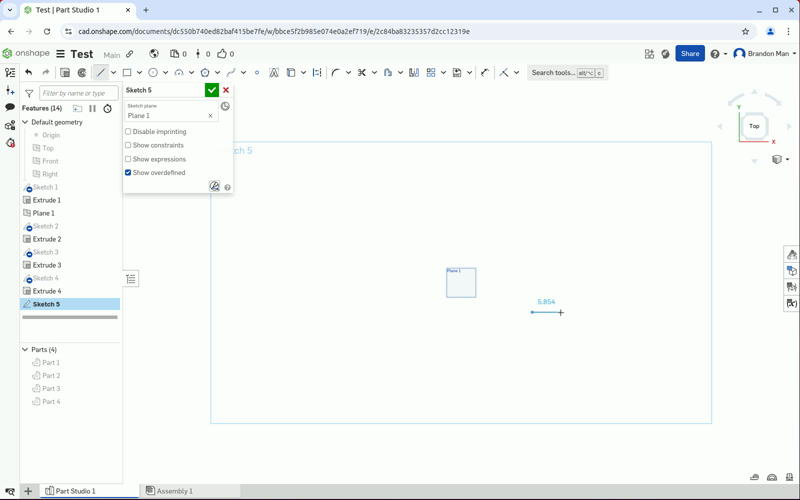
click(560, 312)
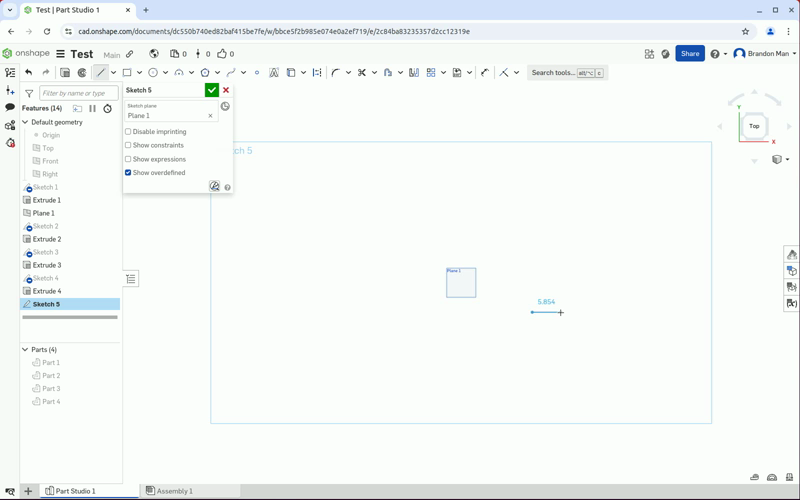
key_up(shift)
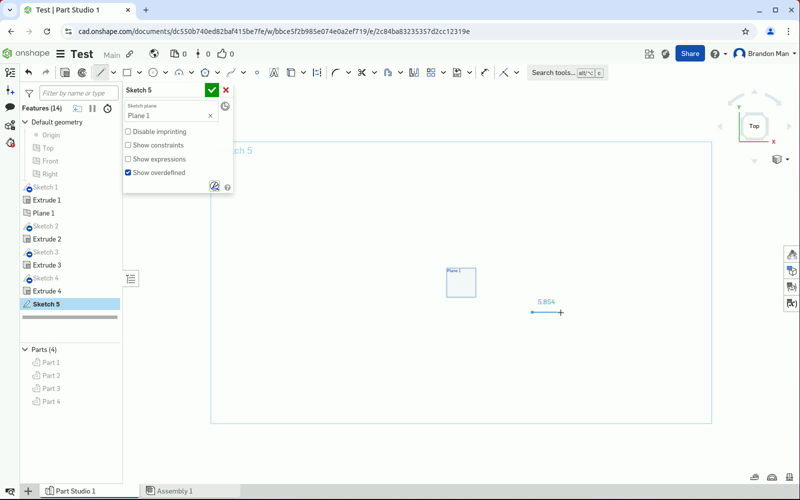
key_down(shift)
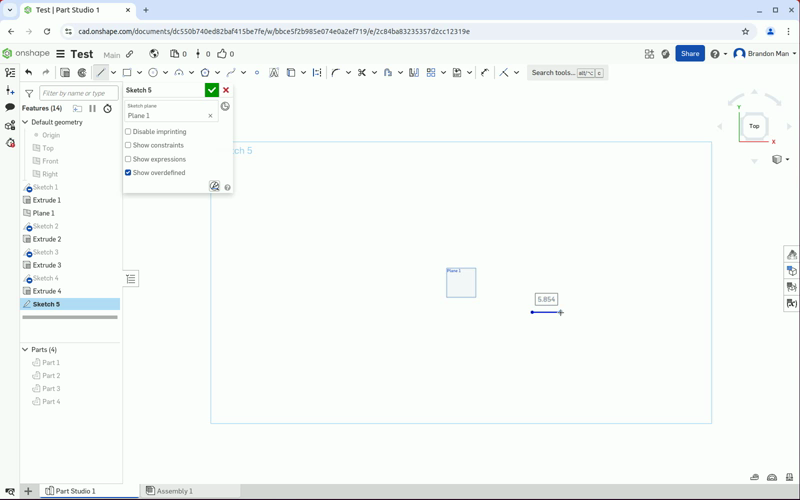
mouse_move(560, 244)
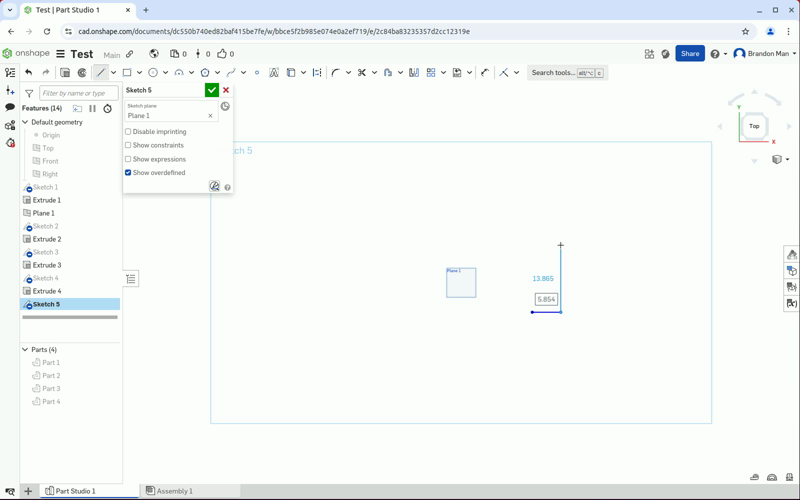
click(560, 244)
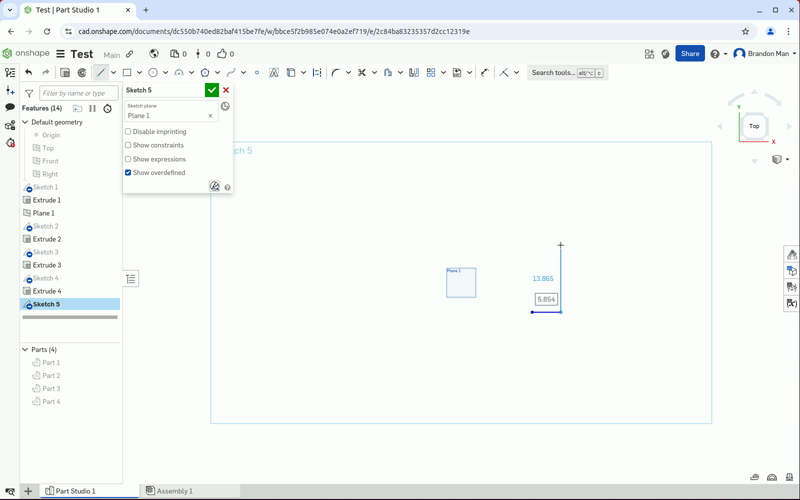
key_up(shift)
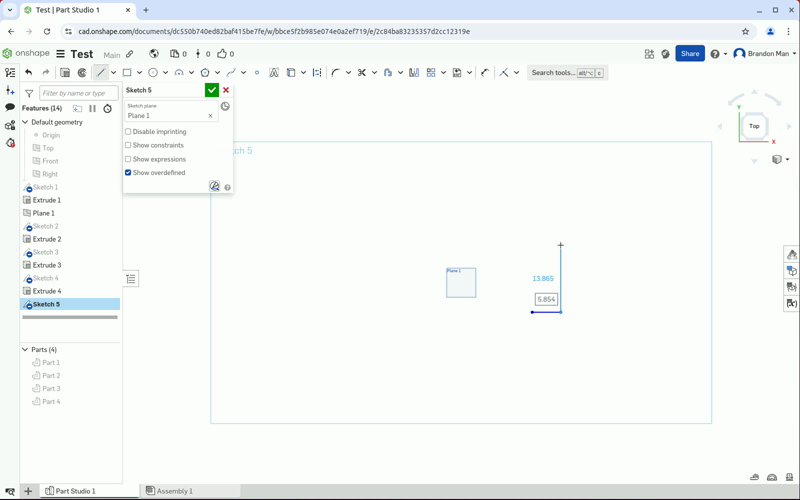
key_down(shift)
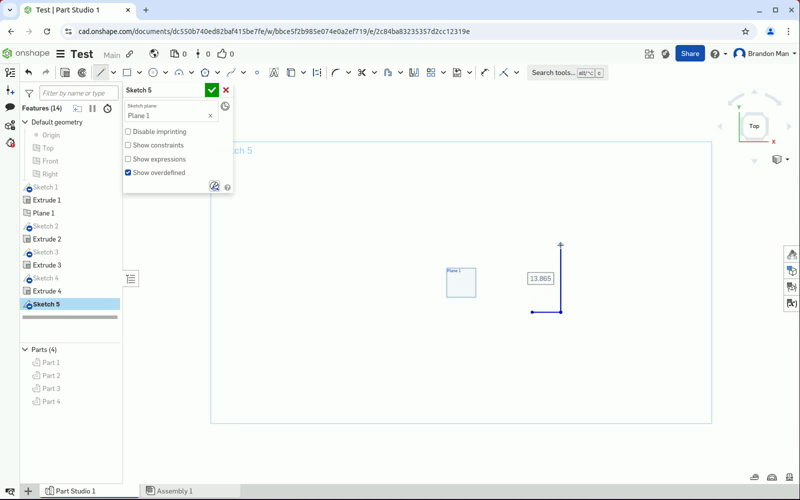
mouse_move(589, 244)
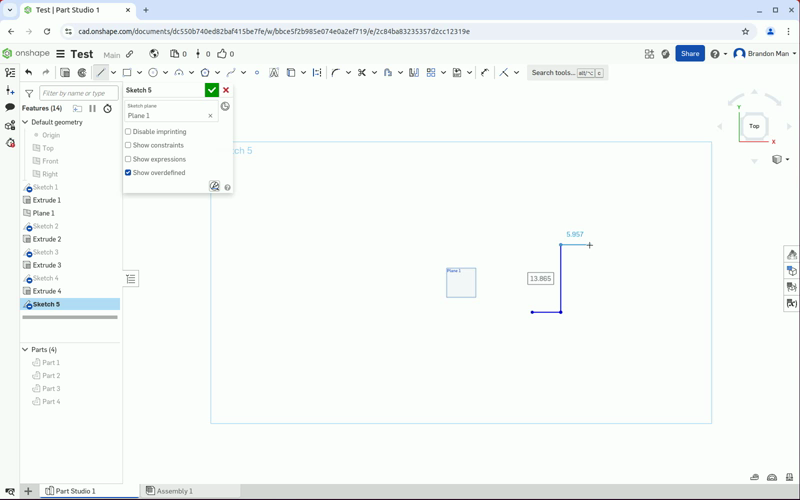
mouse_move(532, 244)
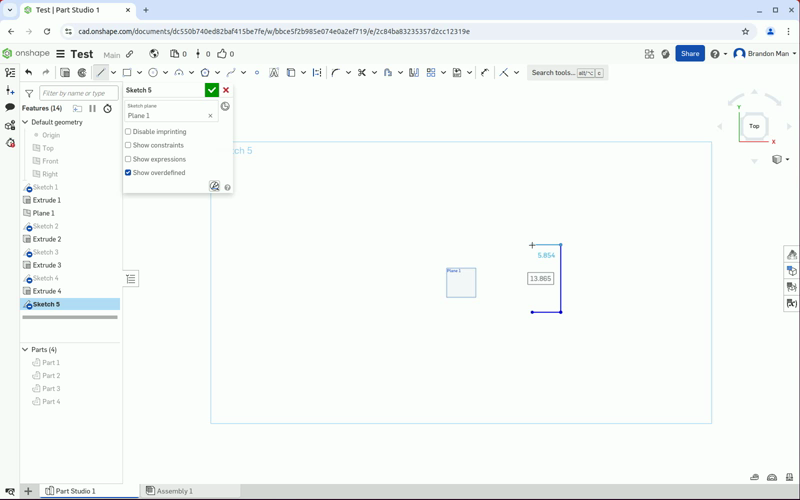
click(532, 244)
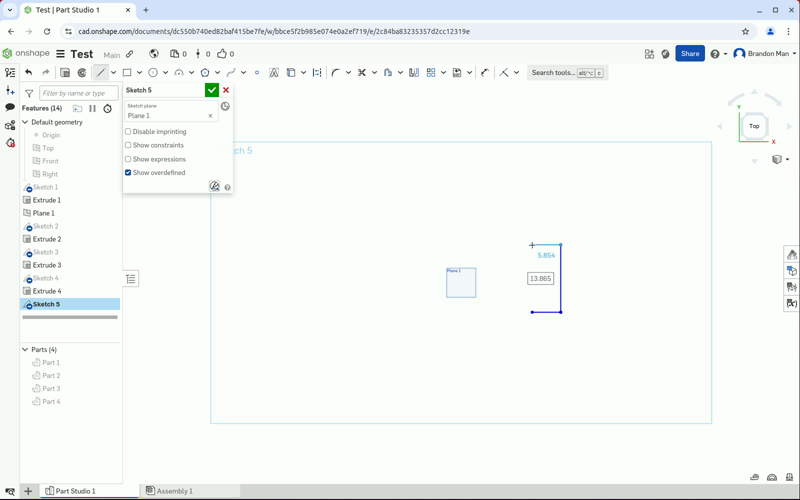
key_up(shift)
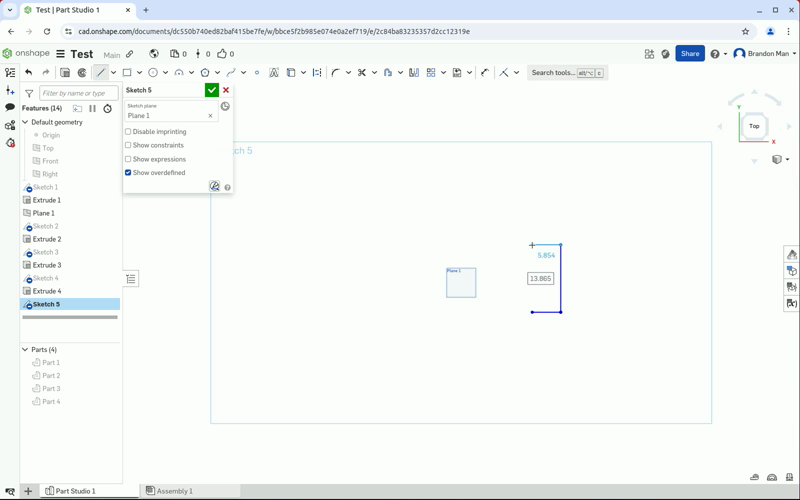
key_down(shift)
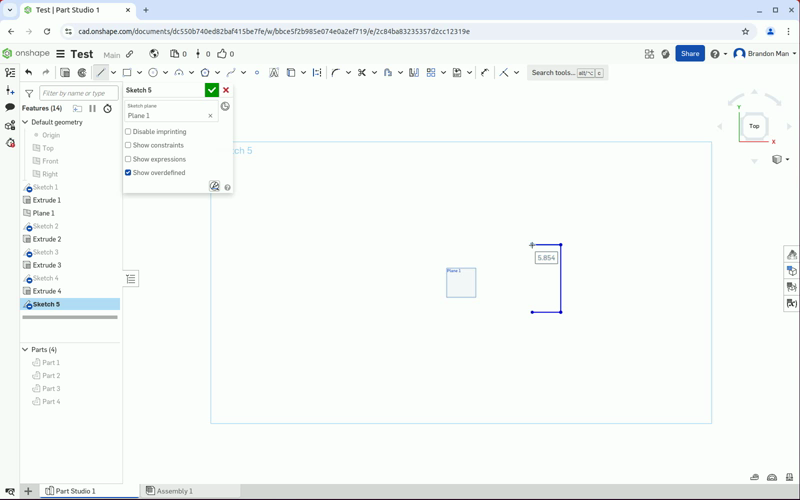
mouse_move(532, 312)
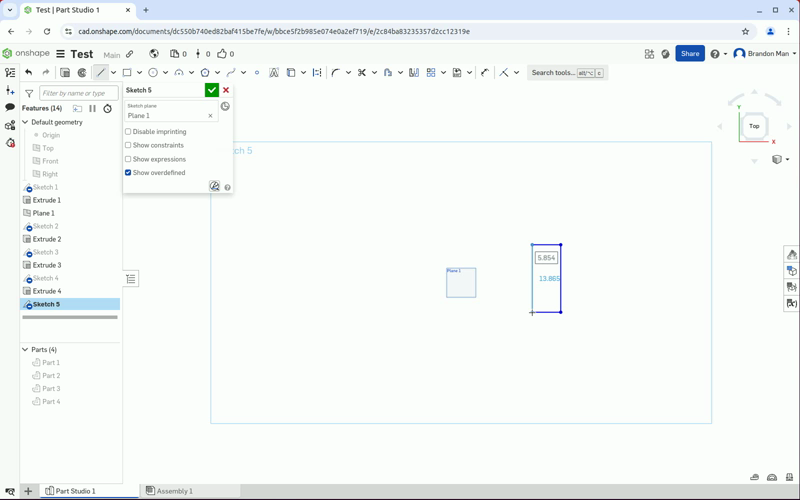
key_up(shift)
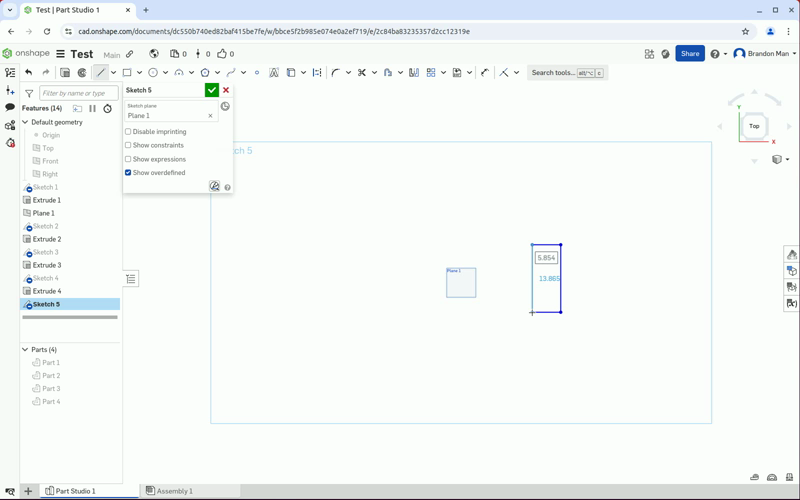
click(532, 312)
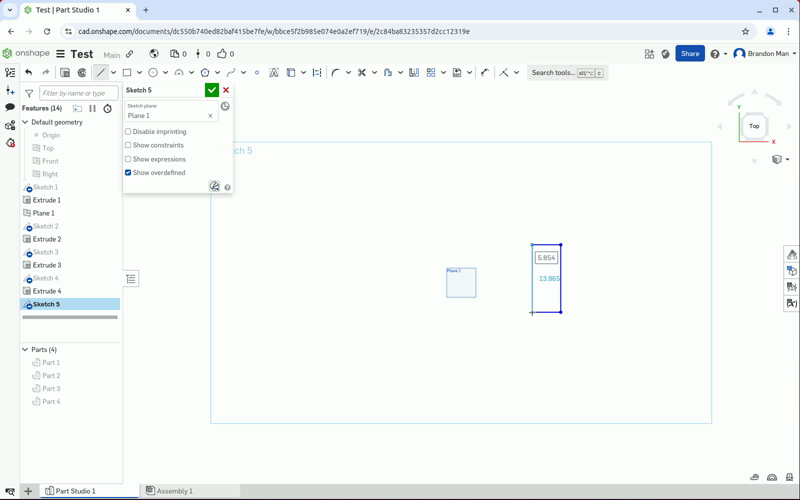
key(esc)
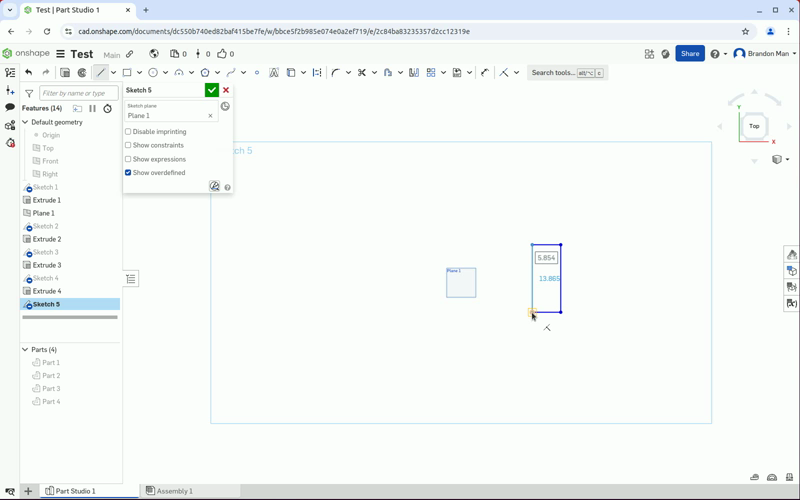
mouse_move(554, 303)
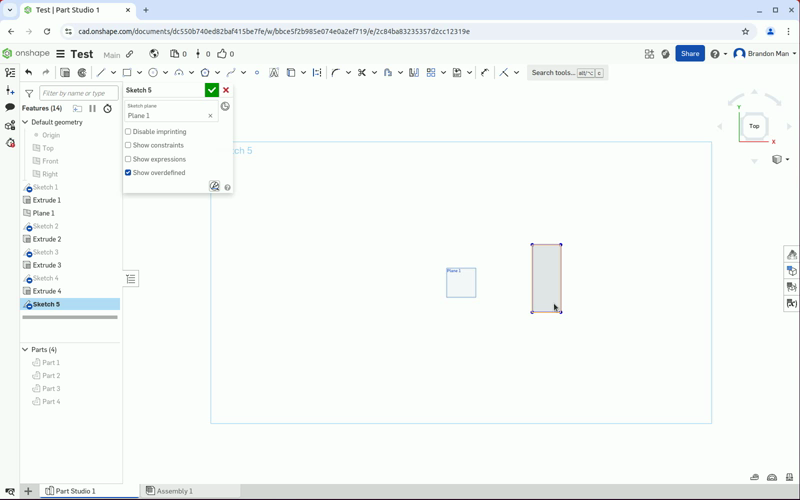
click(554, 303)
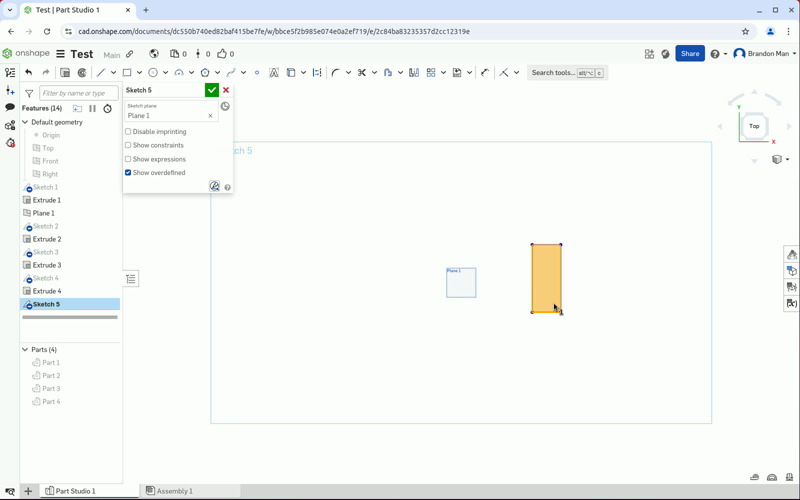
mouse_move(73, 352)
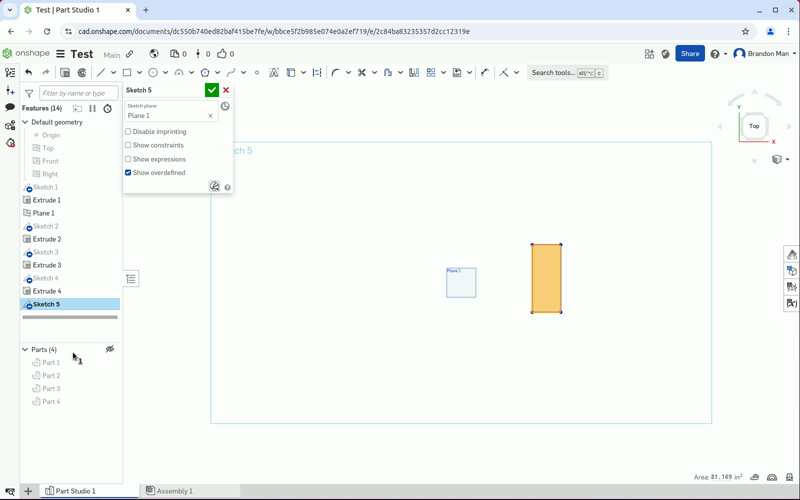
key(shift+y)
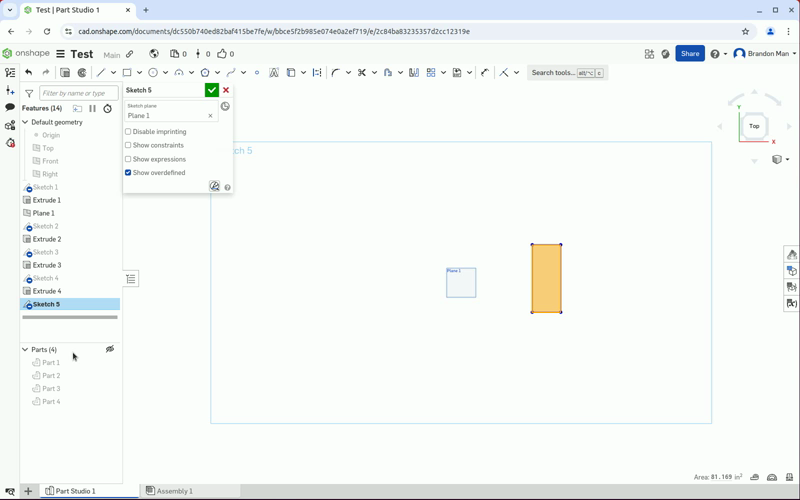
key(shift+e)
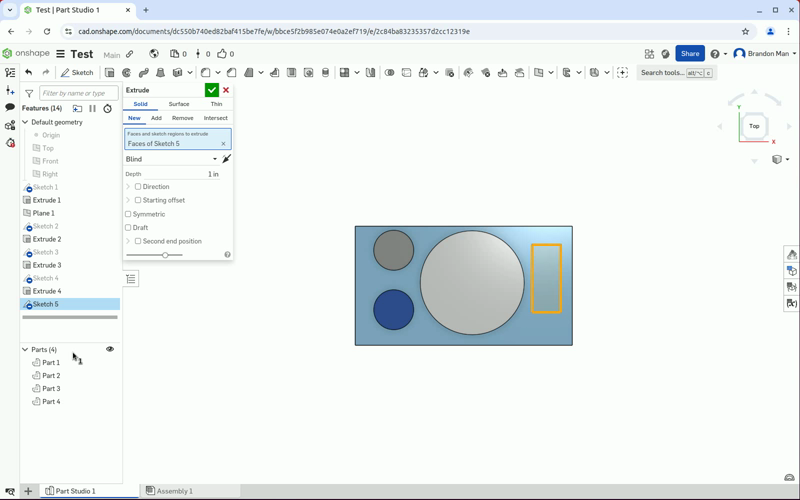
mouse_move(143, 106)
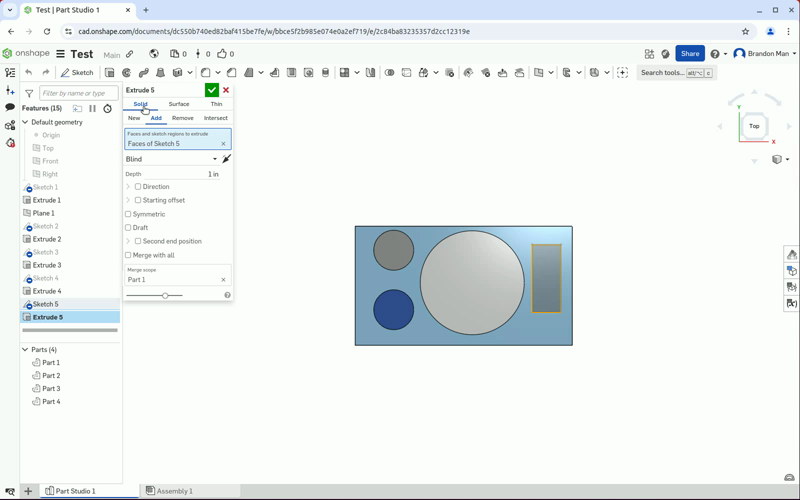
click(143, 106)
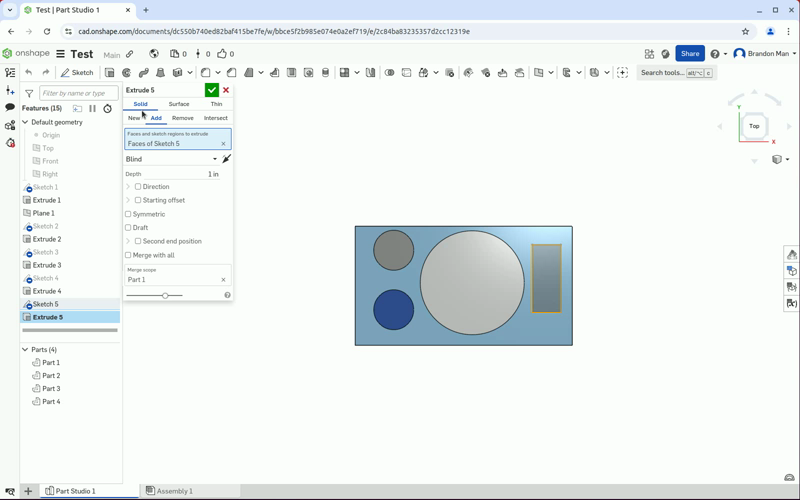
mouse_move(137, 120)
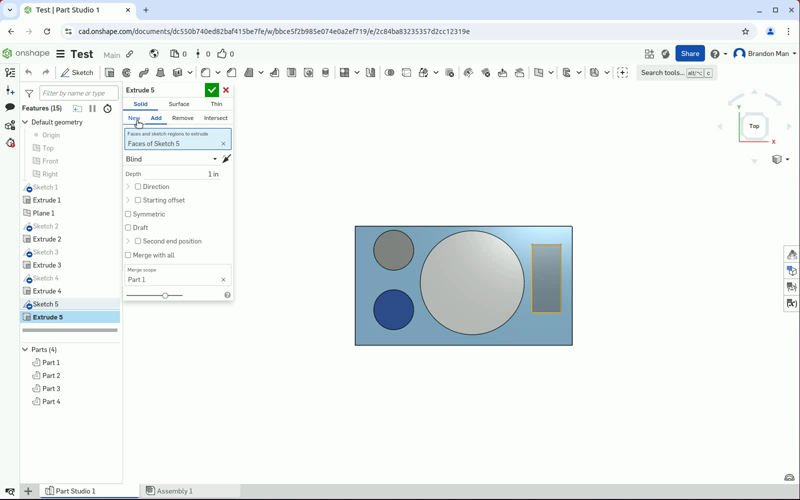
click(137, 120)
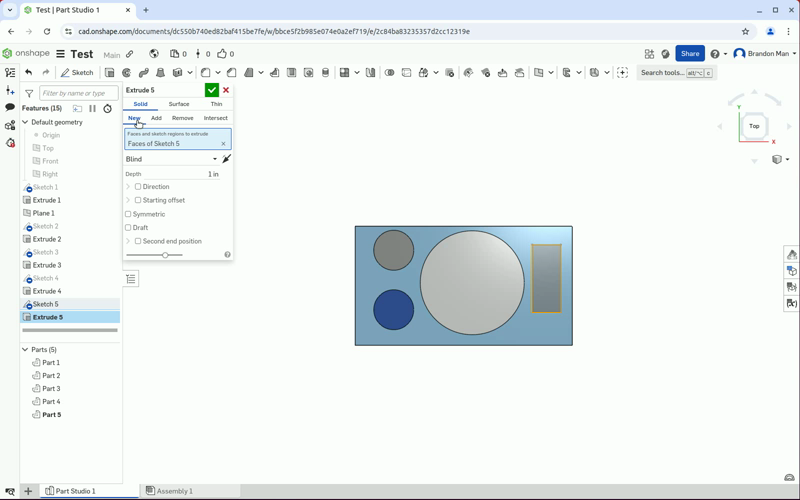
key(tab, 4)
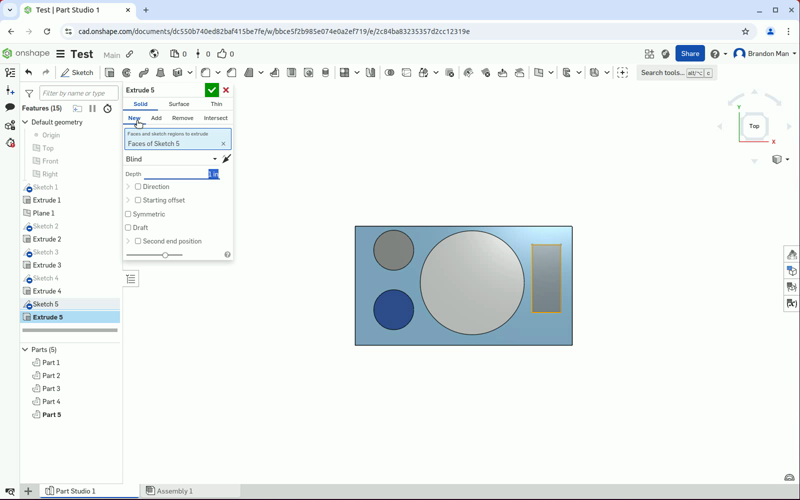
text(2.166)
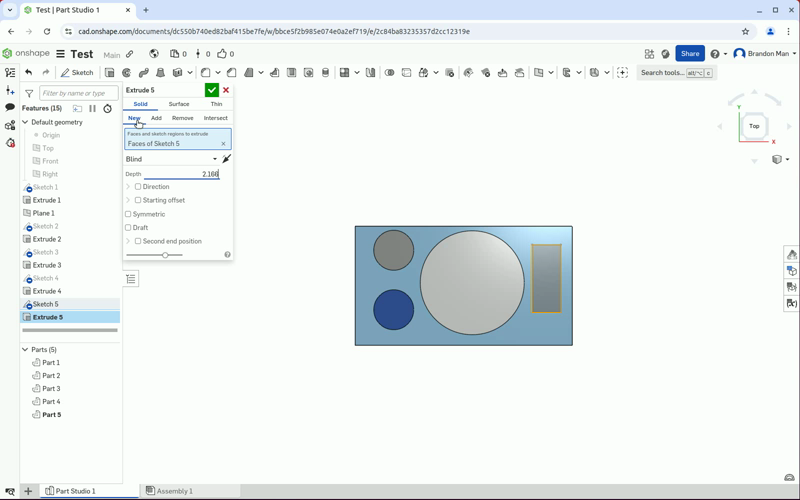
key(enter)
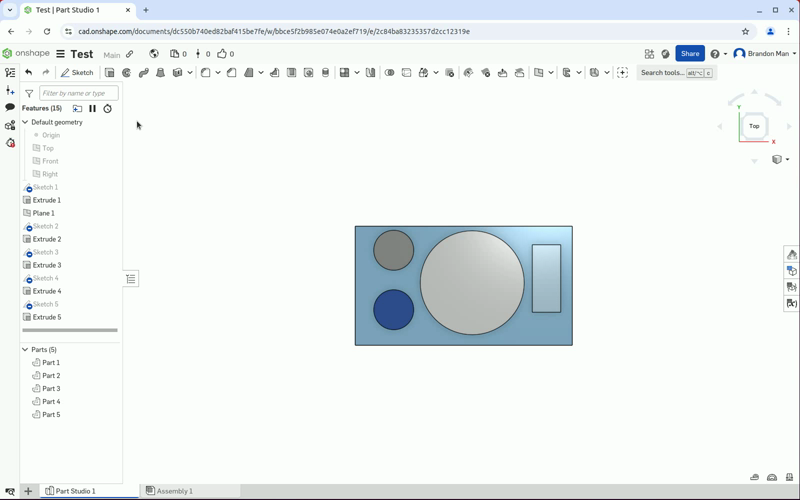
key(shift+h)
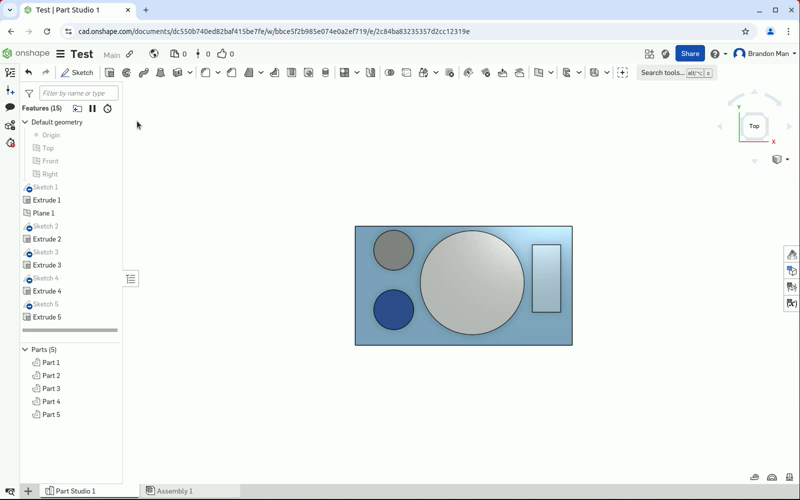
key(shift+h)
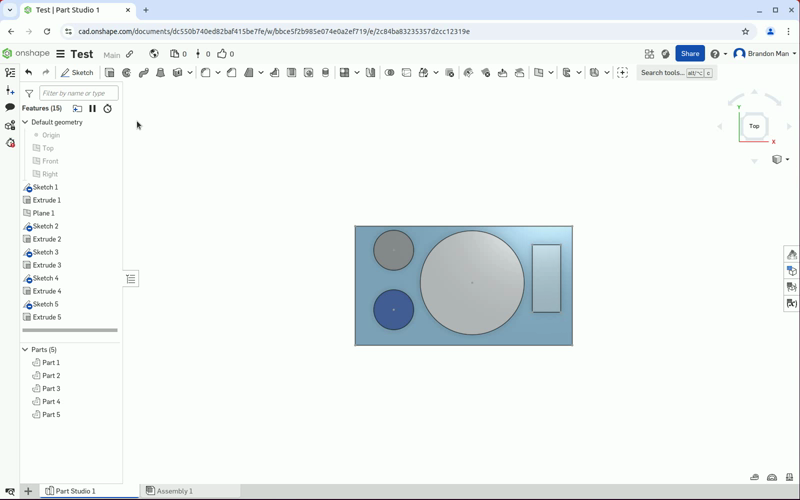
key(shift+7)
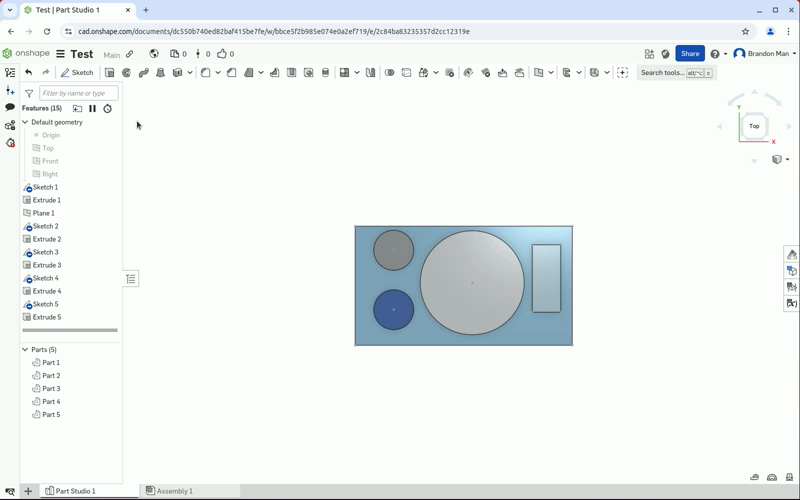
key(up, 3)
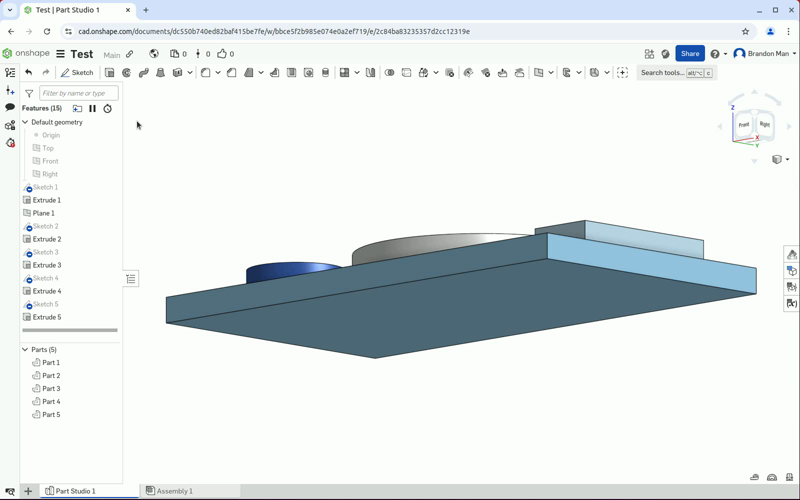
key(left, 3)
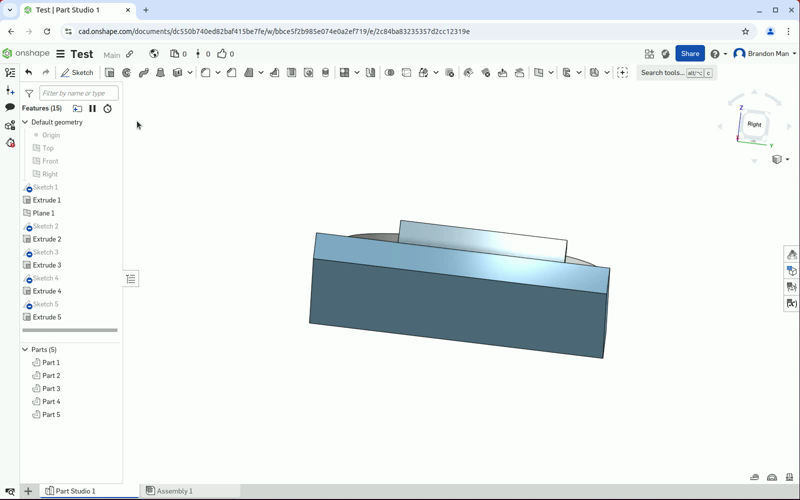
key(right, 3)
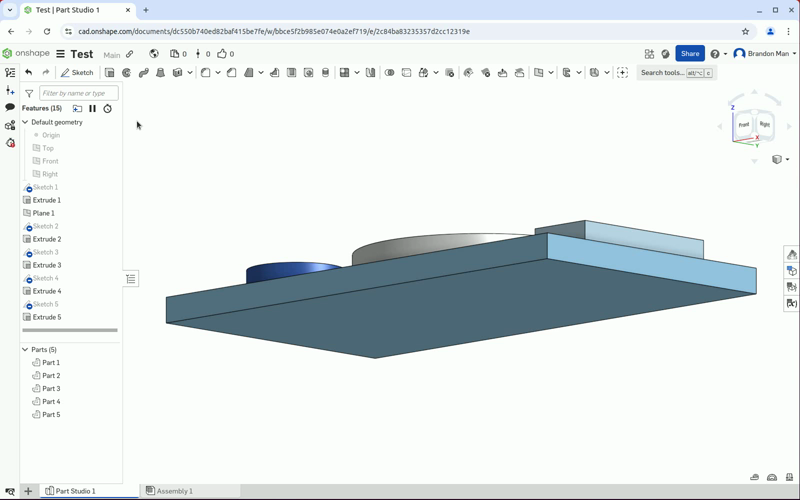
key(down, 3)
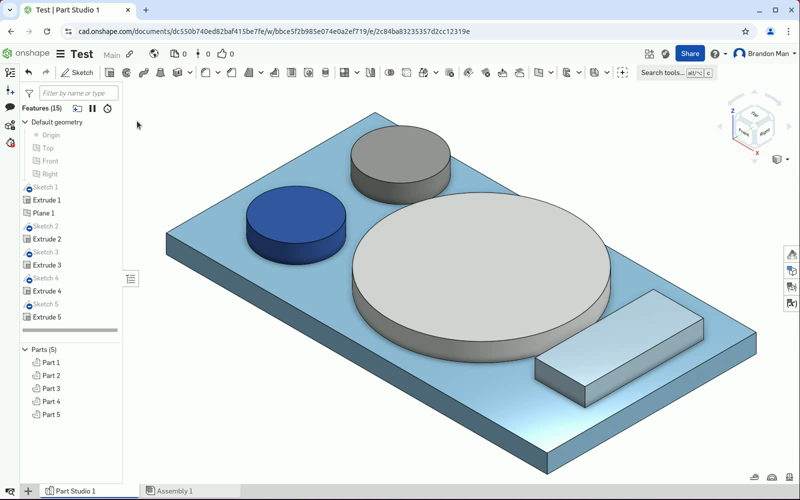
mouse_move(73, 189)
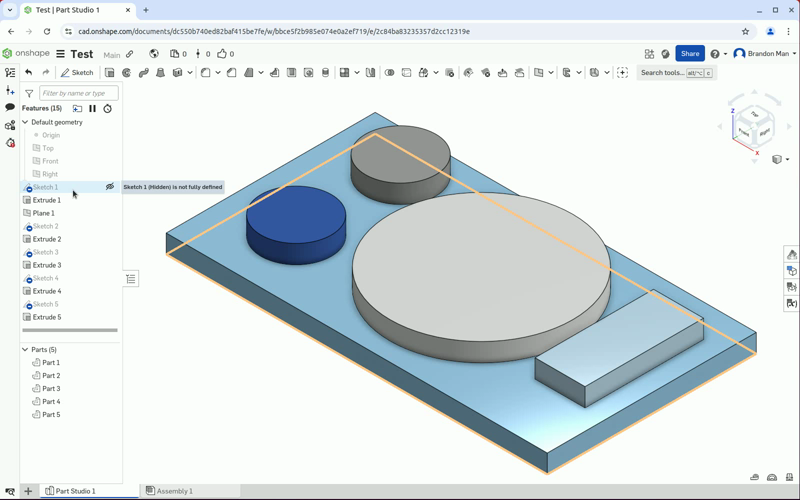
click(73, 189)